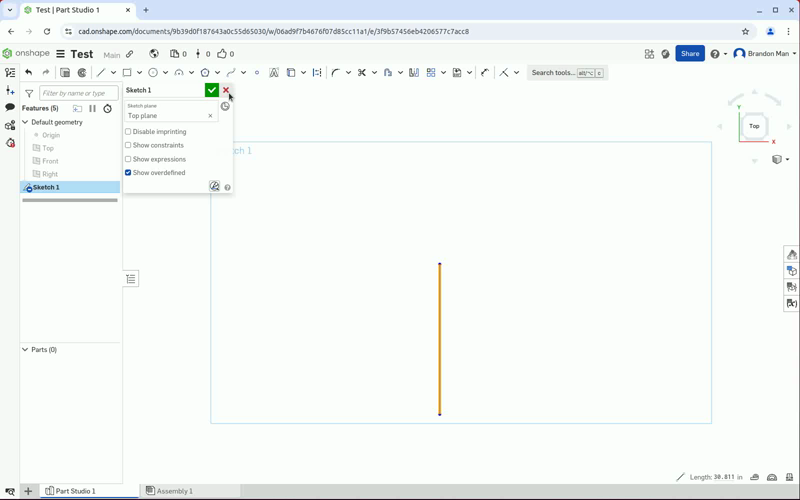
key(shift+h)
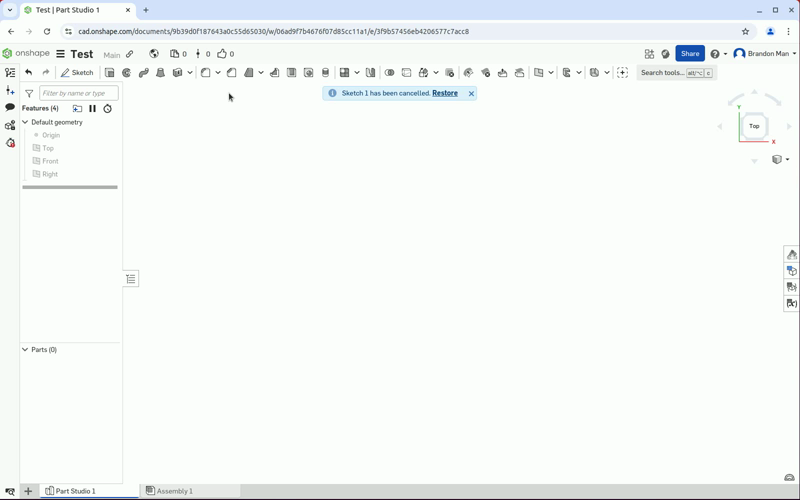
mouse_move(73, 352)
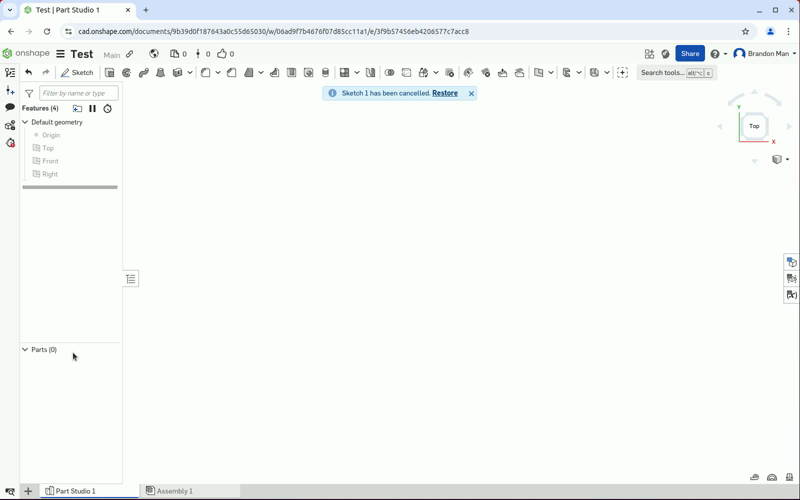
key(y)
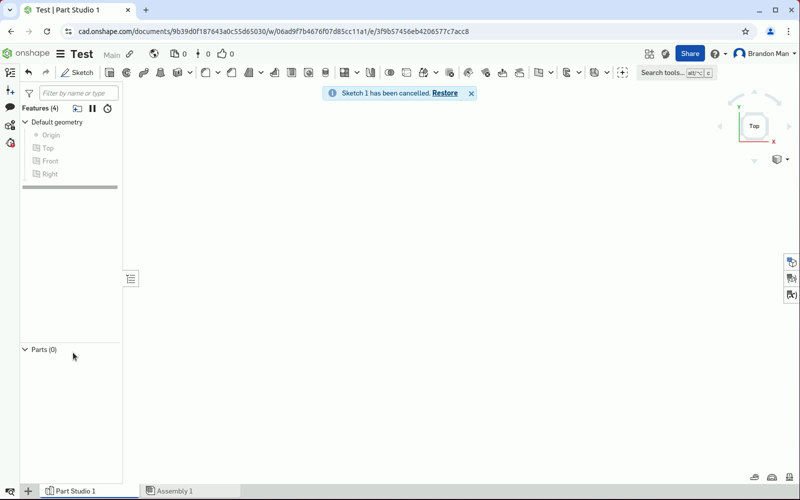
key(shift+p)
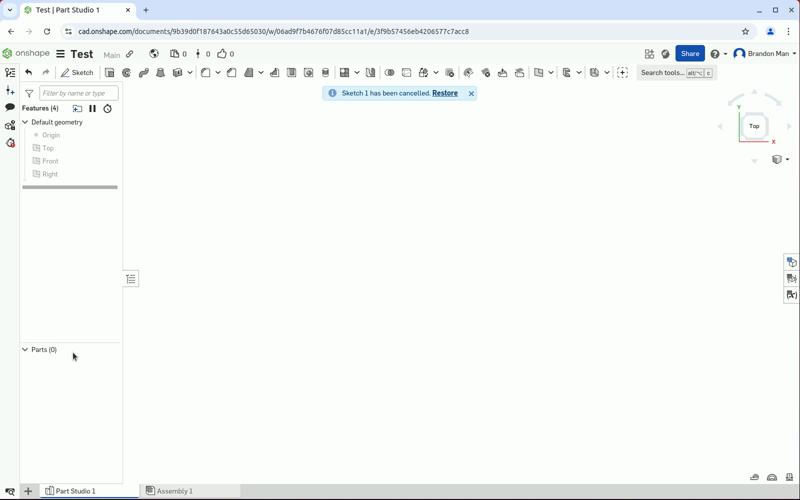
key(space)
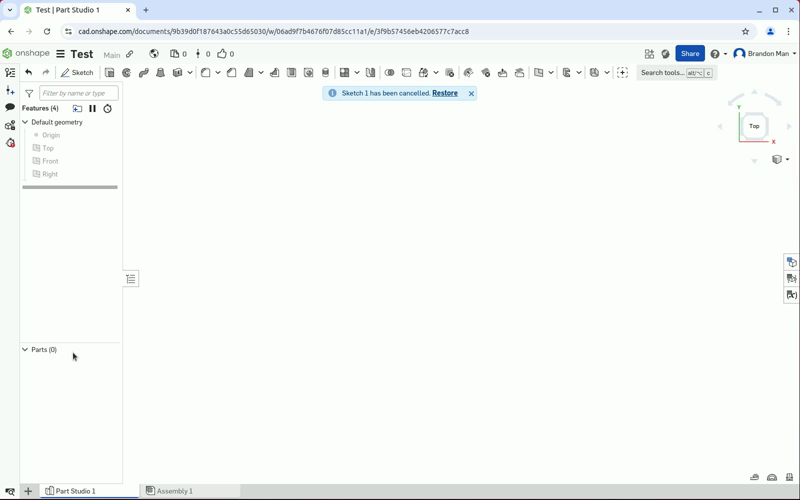
key_down(shift)
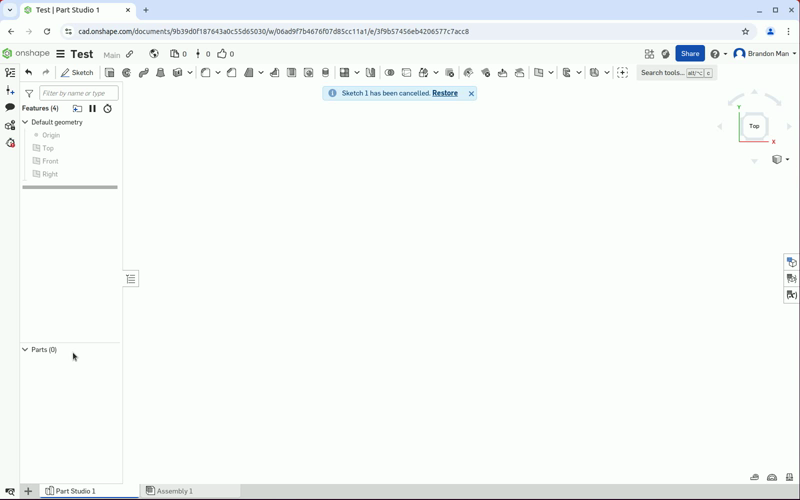
key(up)
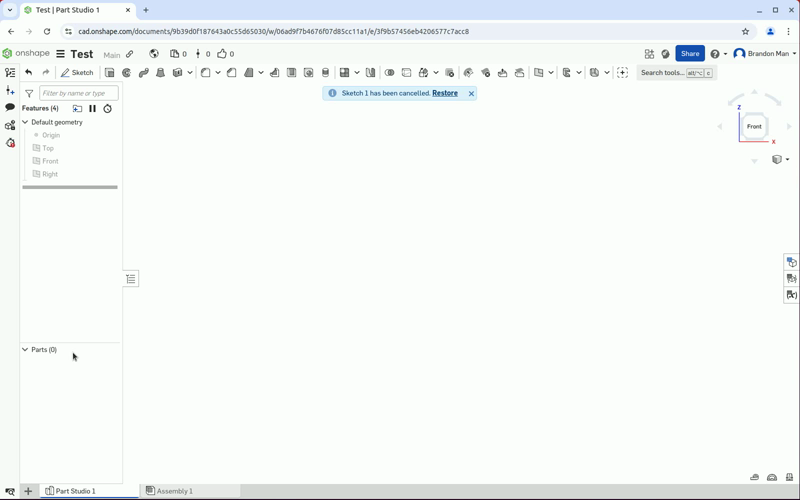
key_up(shift)
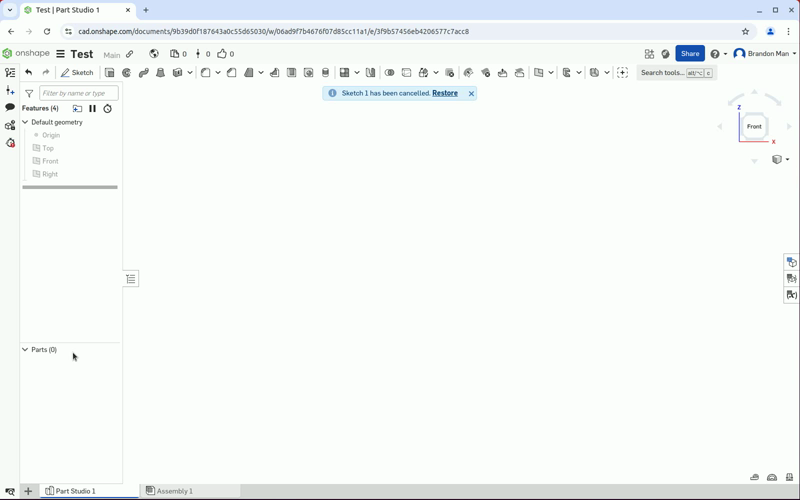
mouse_move(73, 352)
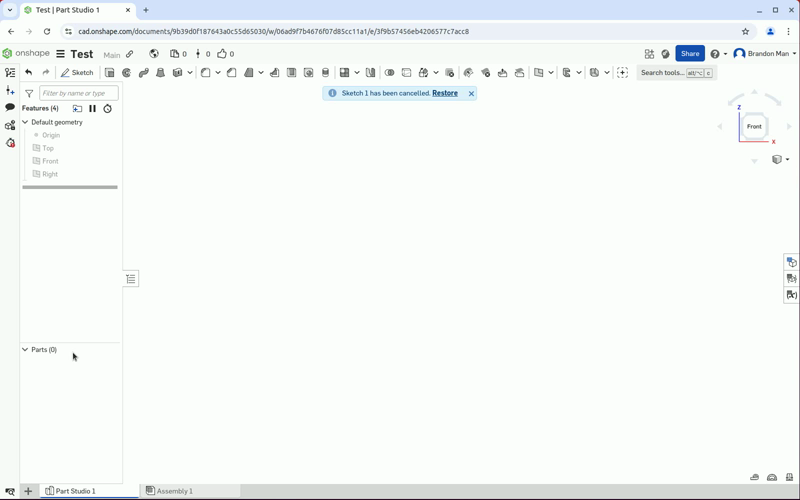
key(shift+y)
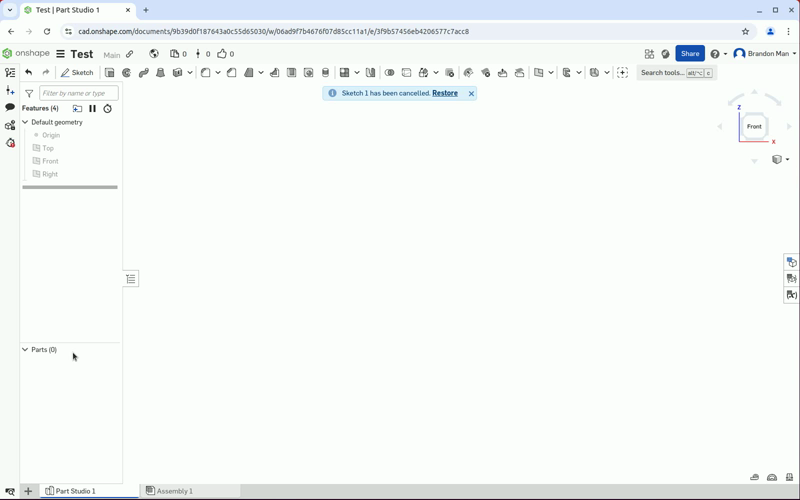
key(shift+s)
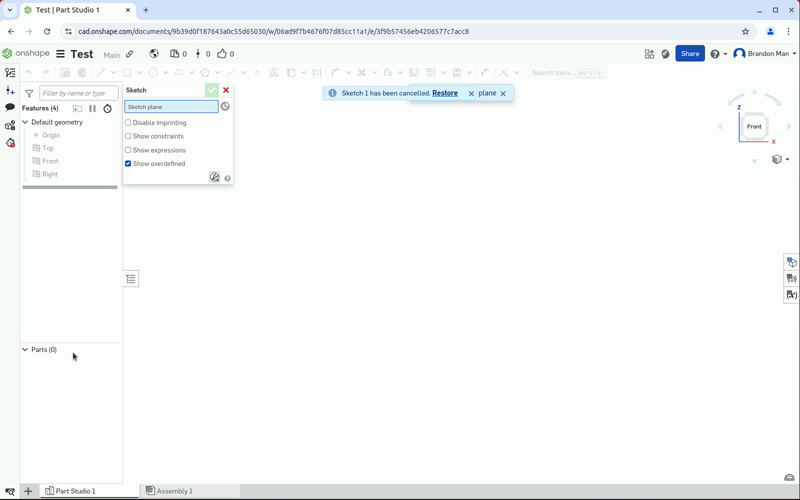
mouse_move(73, 163)
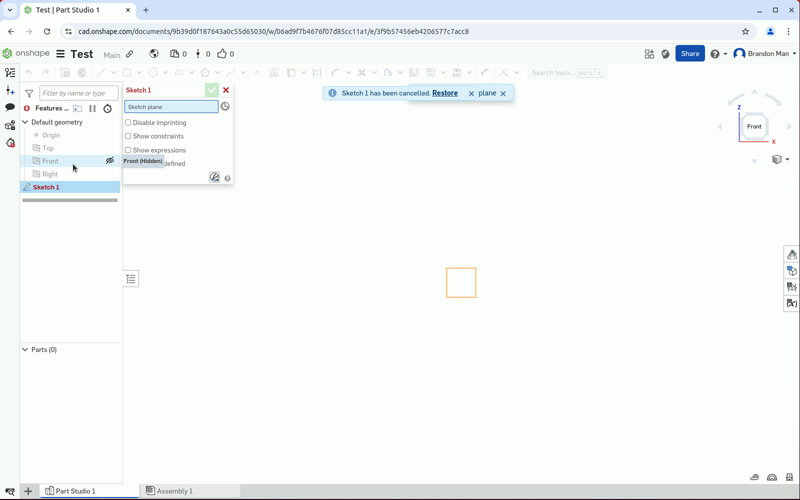
click(73, 163)
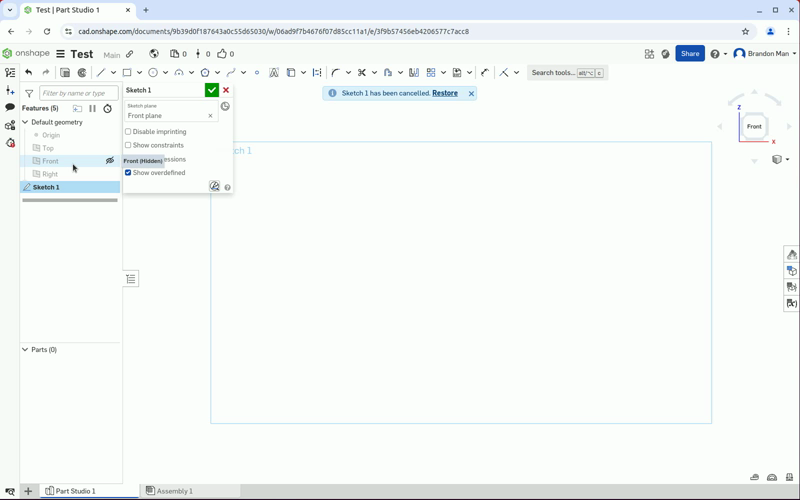
mouse_move(73, 352)
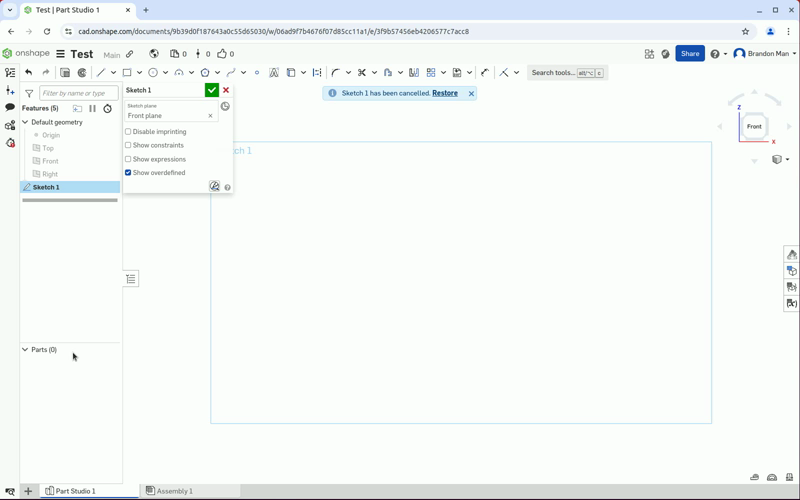
key(y)
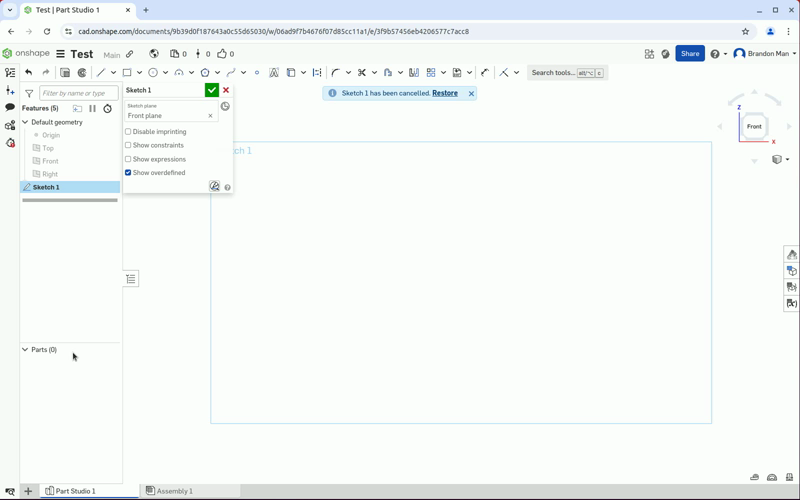
key(c)
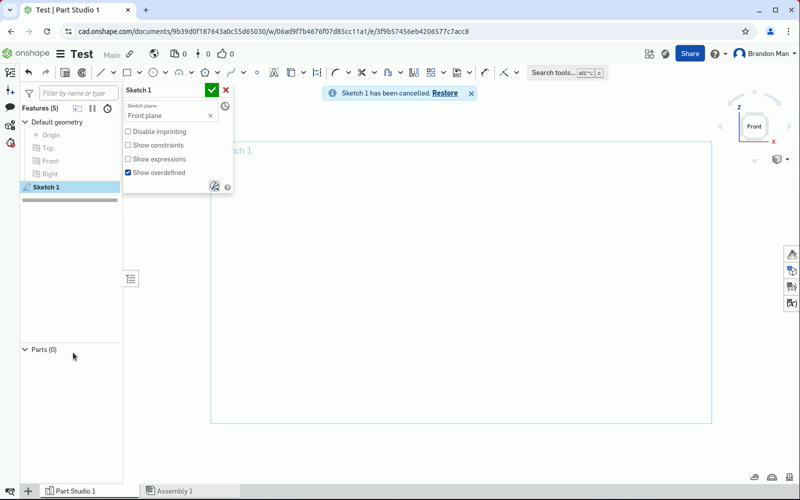
key_down(shift)
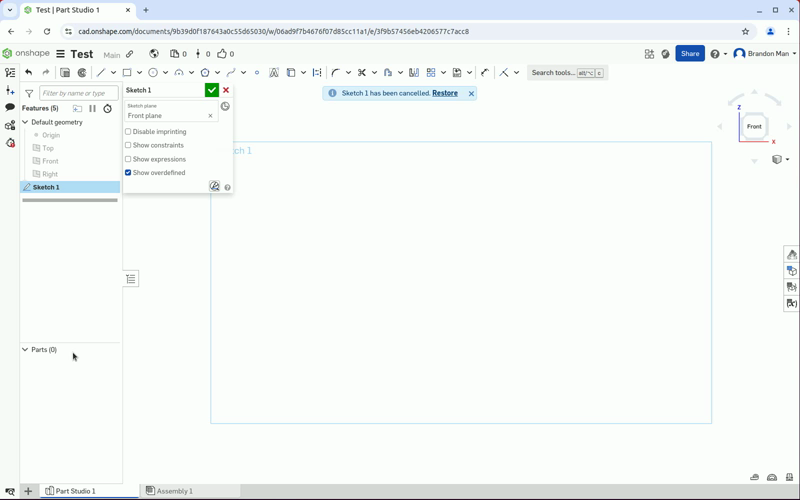
mouse_move(440, 263)
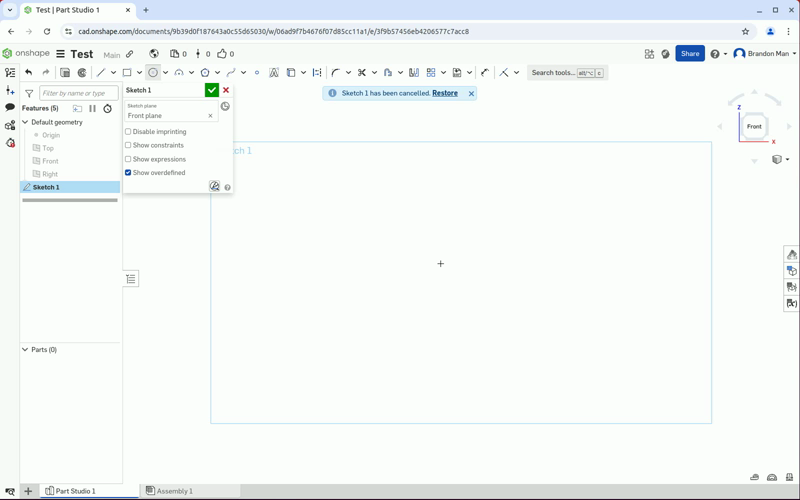
click(440, 263)
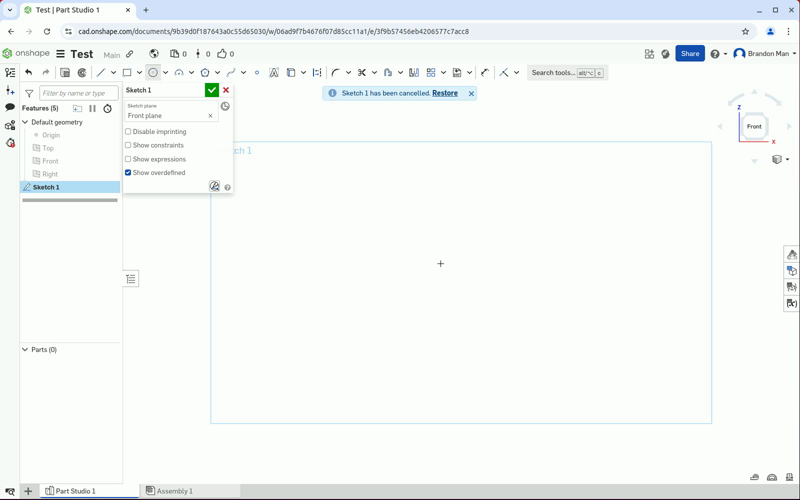
key_up(shift)
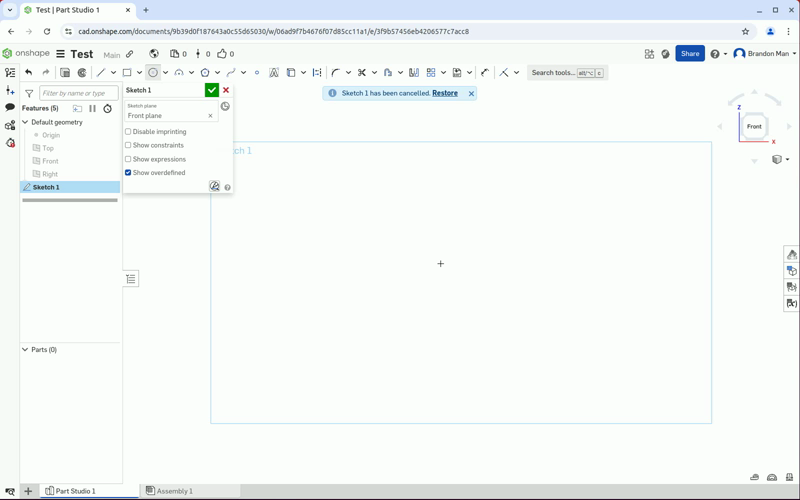
mouse_move(533, 263)
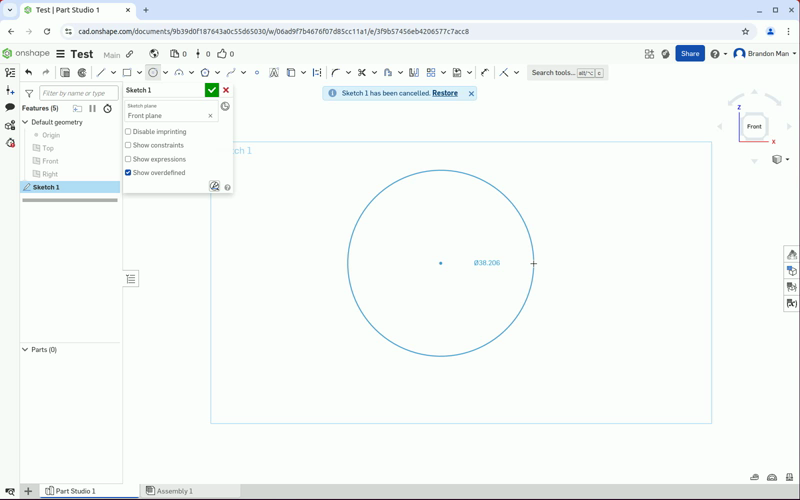
click(533, 263)
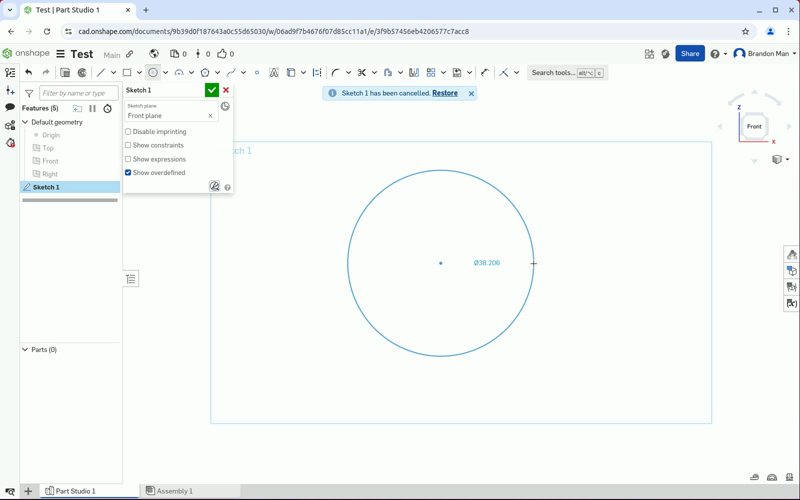
key(esc)
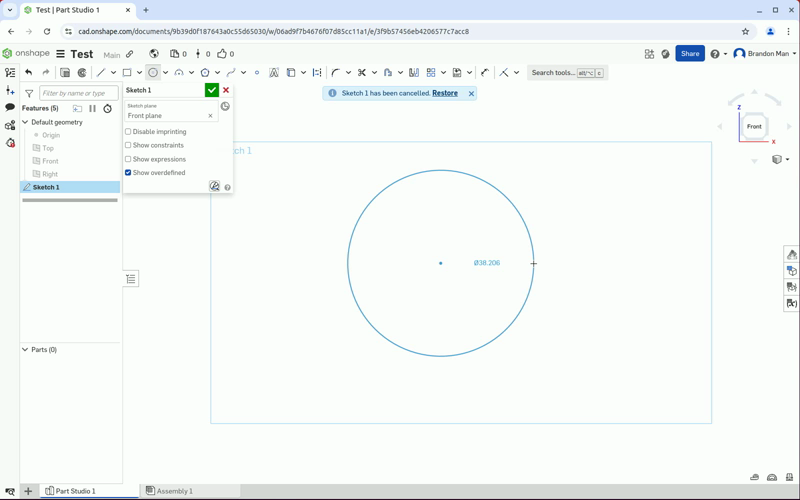
mouse_move(467, 197)
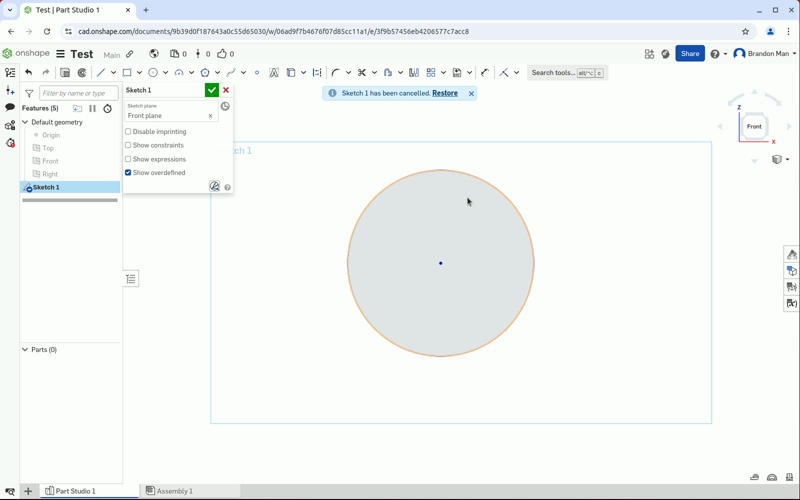
click(467, 197)
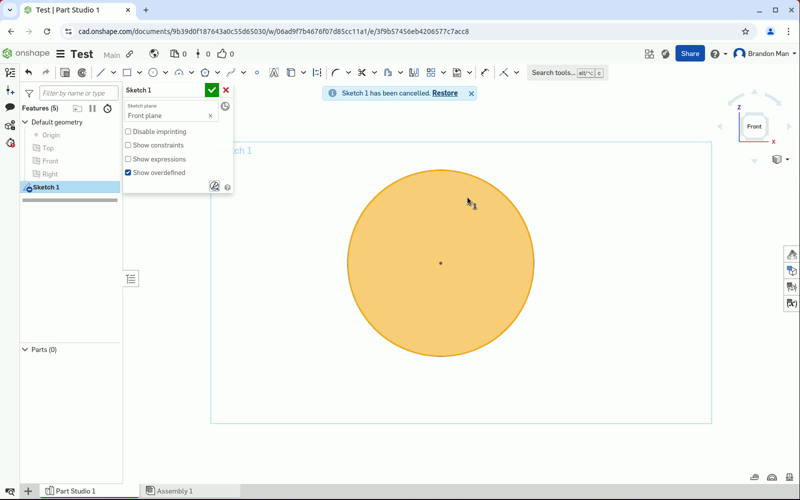
mouse_move(73, 352)
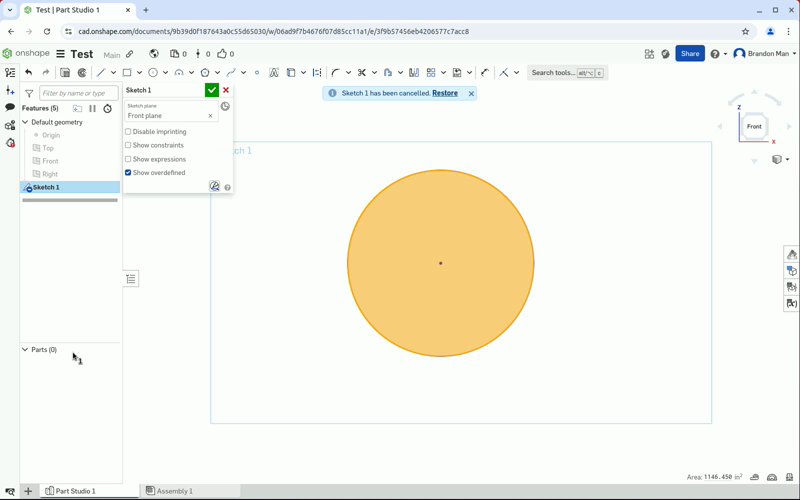
key(shift+y)
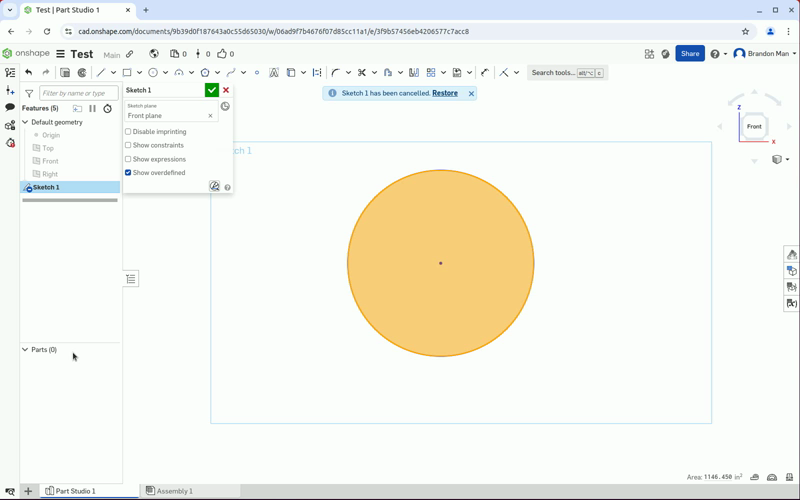
key(shift+e)
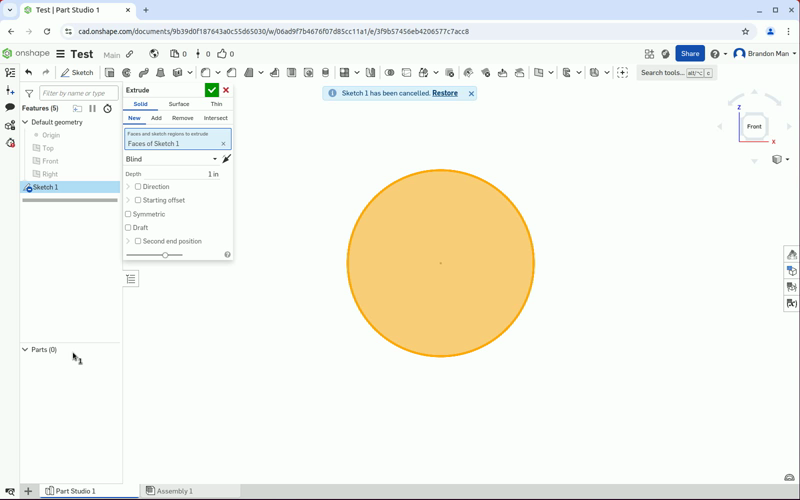
mouse_move(143, 106)
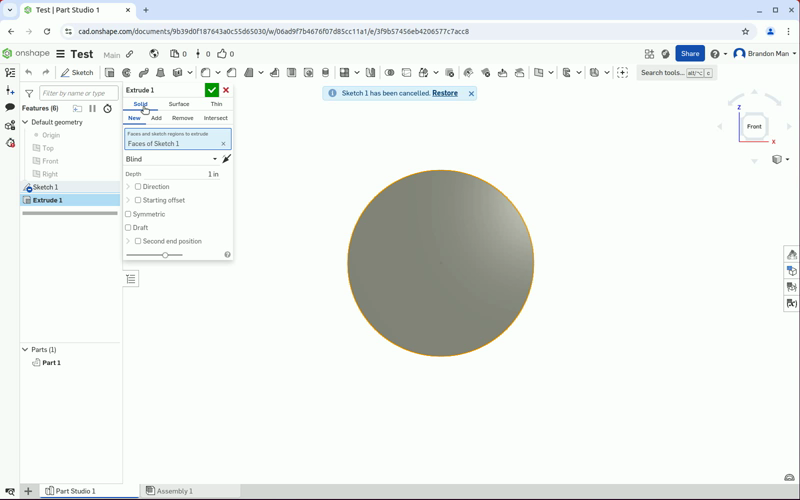
click(143, 106)
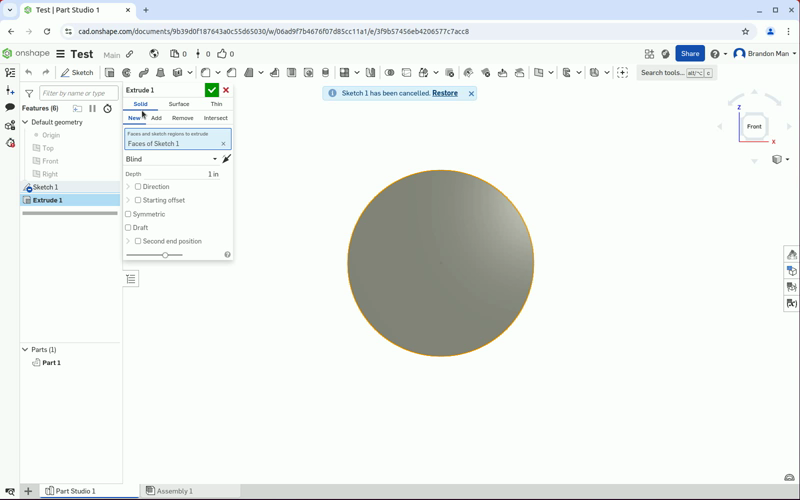
mouse_move(137, 120)
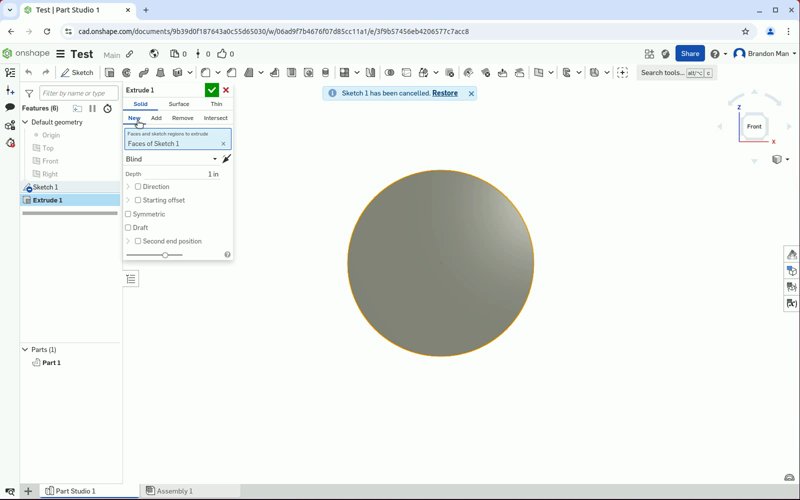
click(137, 120)
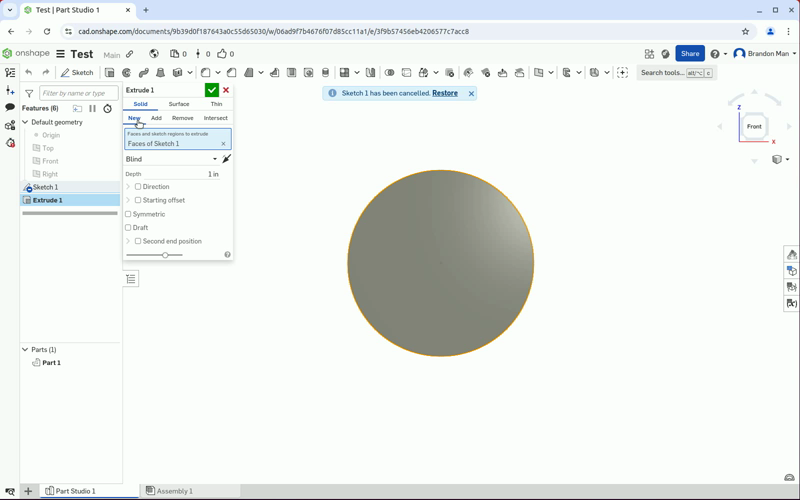
key(tab, 4)
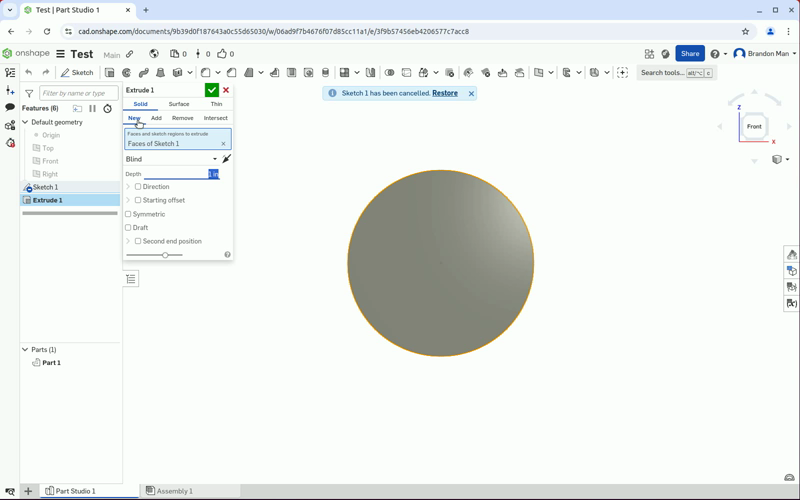
text(6.74)
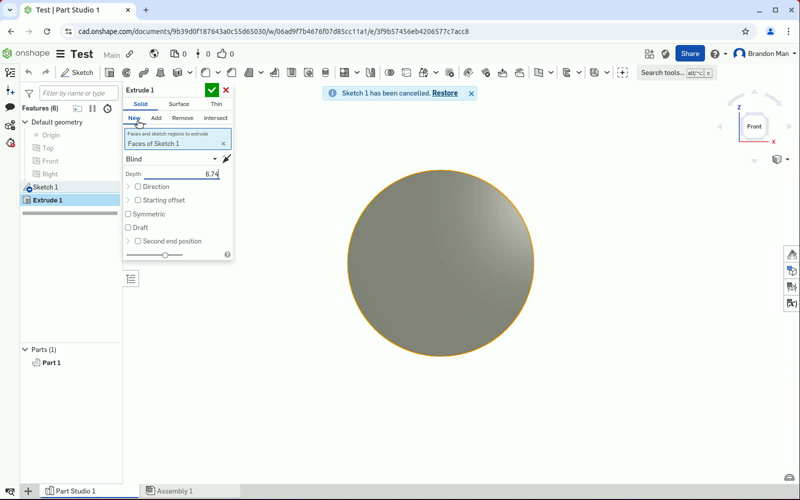
key(enter)
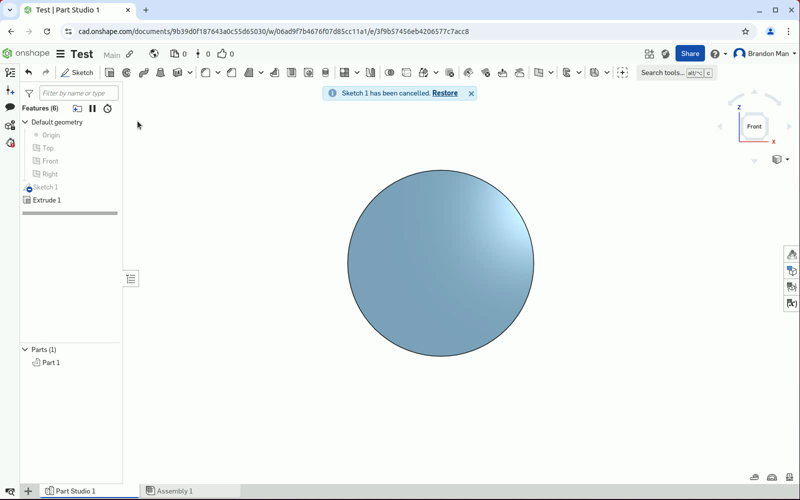
key(shift+h)
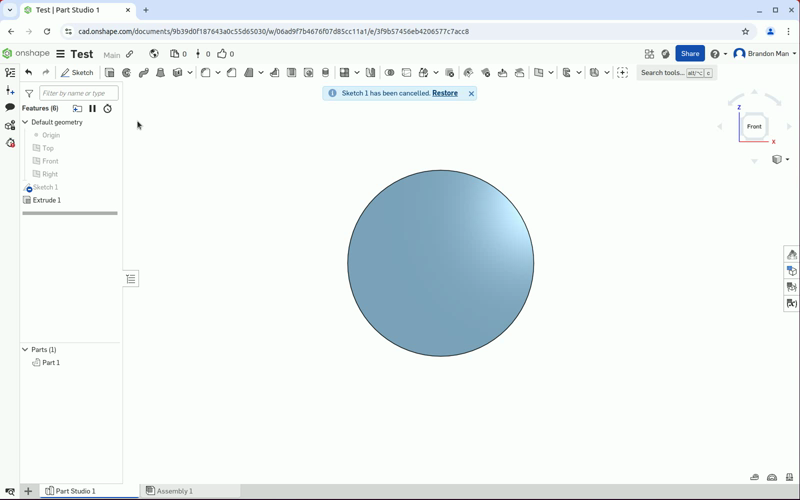
key(shift+h)
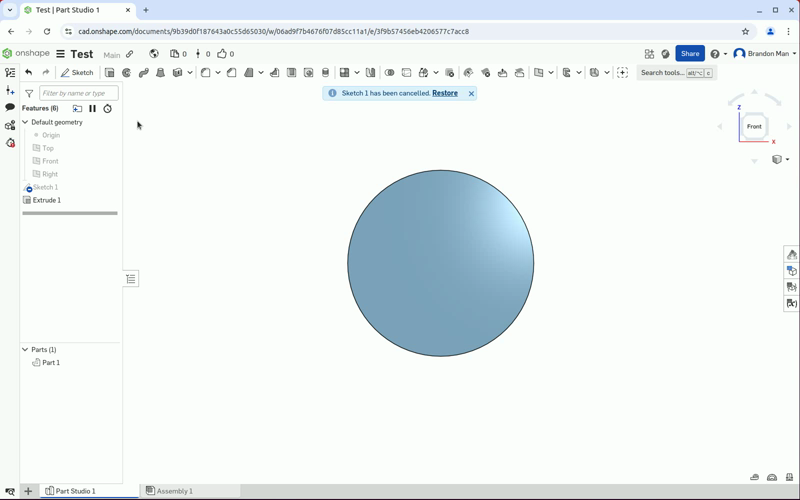
mouse_move(73, 189)
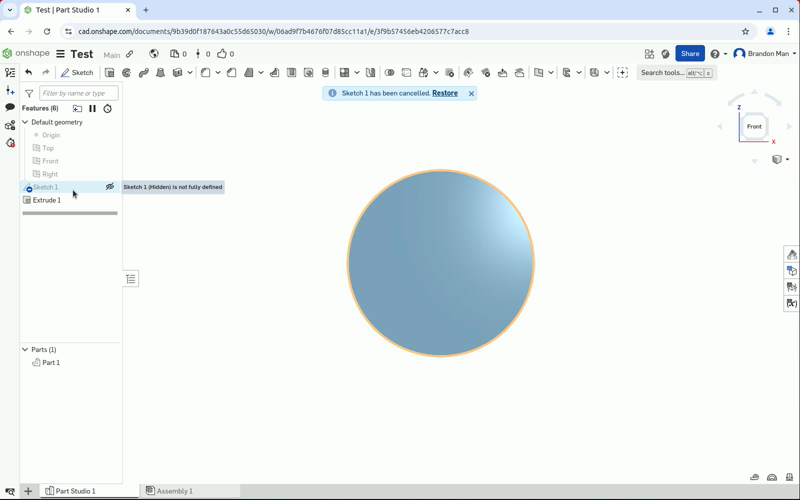
click(73, 189)
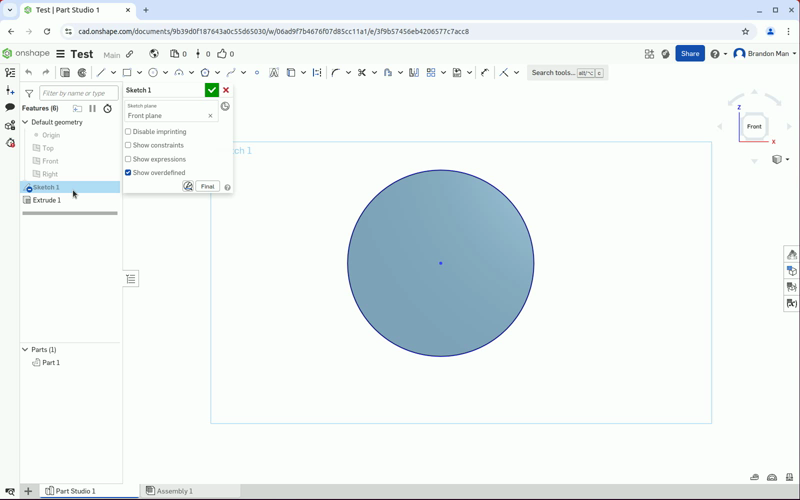
mouse_move(229, 92)
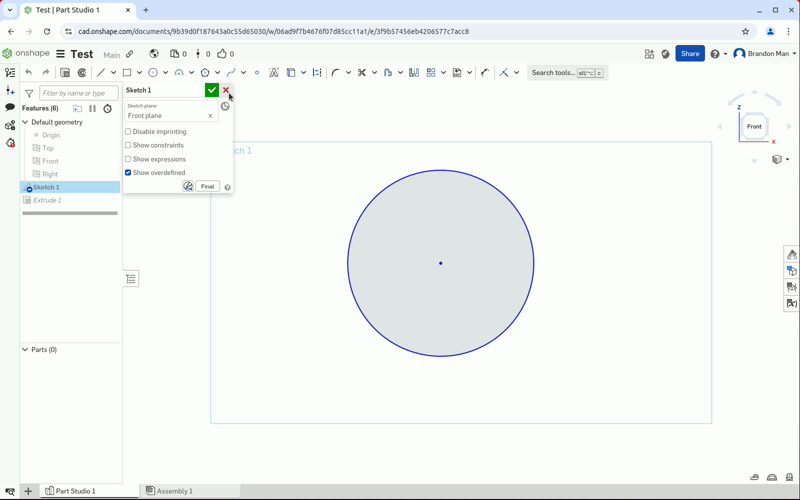
click(229, 92)
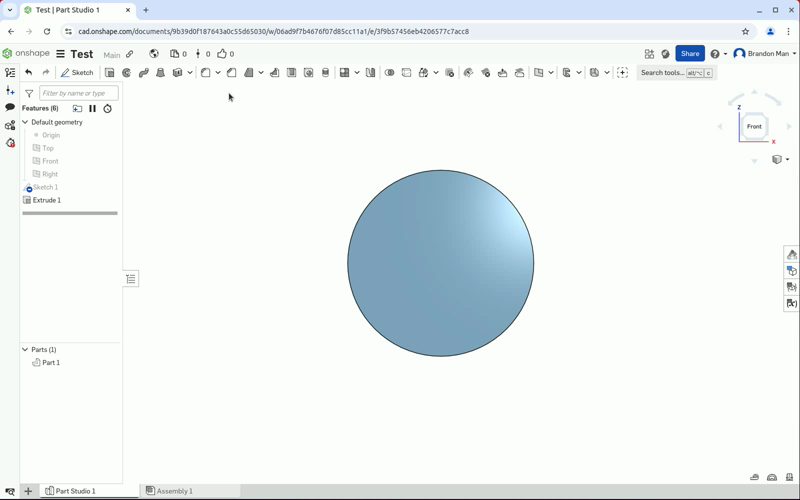
mouse_move(541, 75)
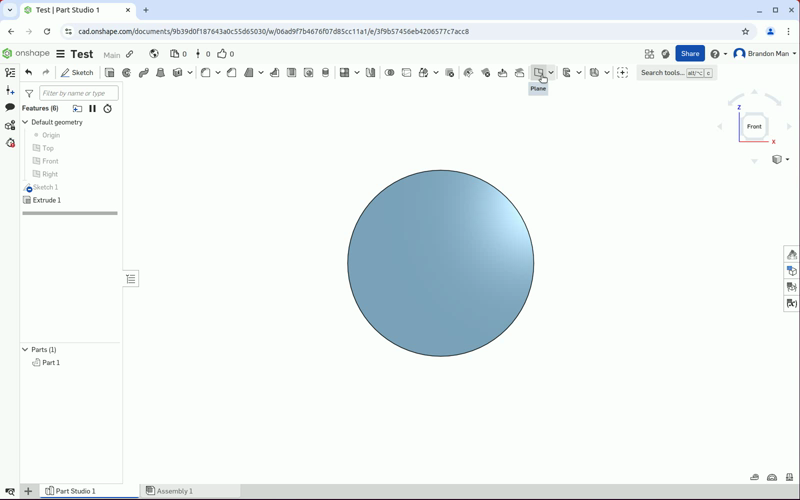
click(541, 75)
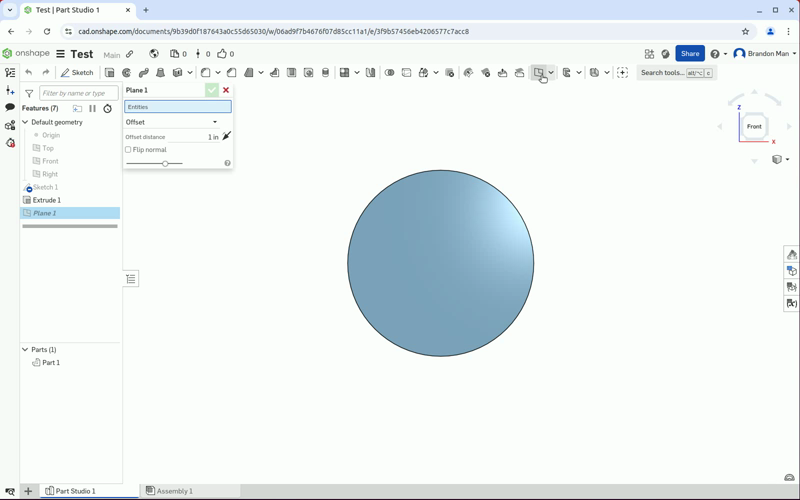
mouse_move(73, 163)
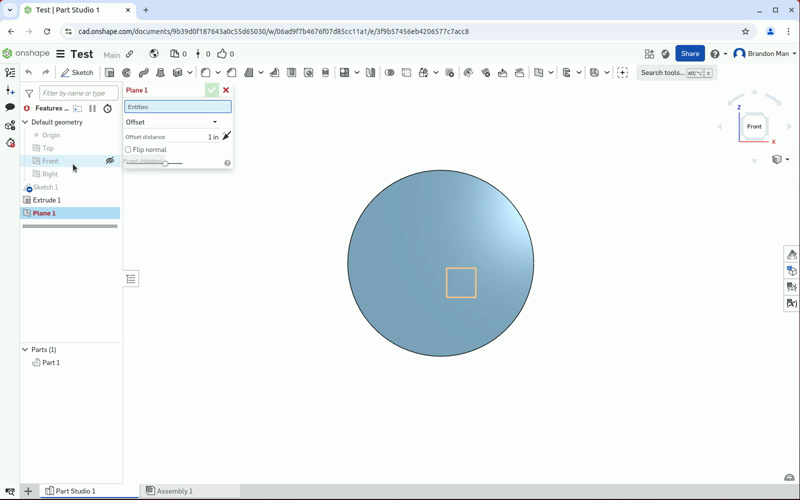
click(73, 163)
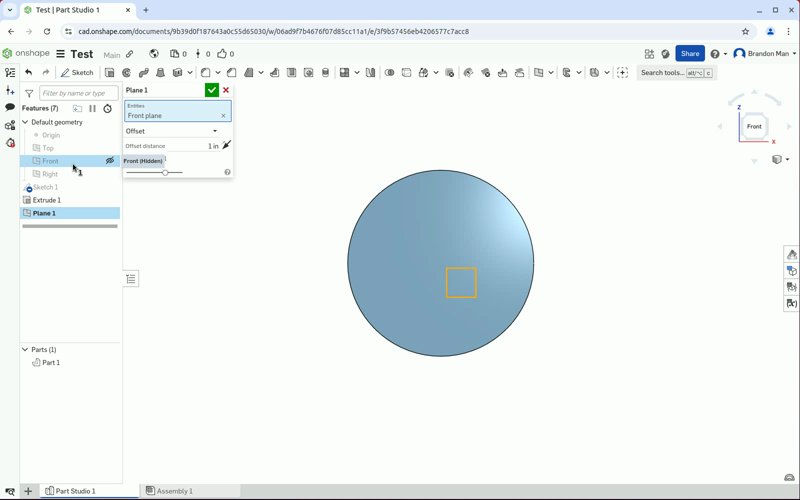
key(tab, 2)
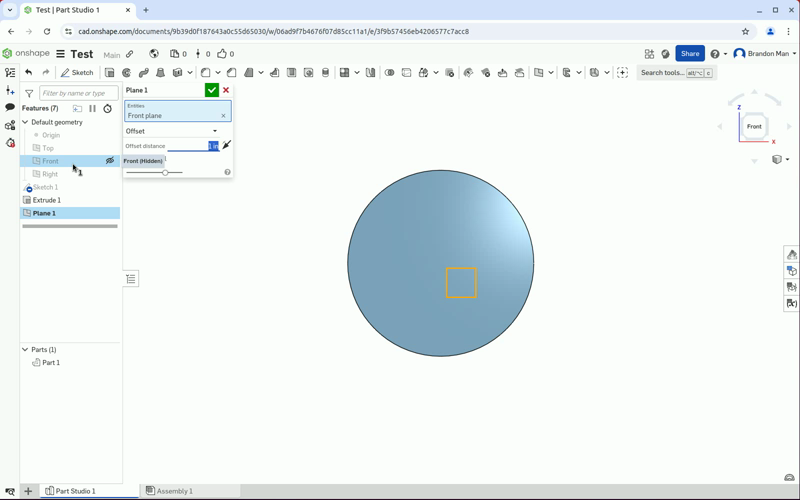
text(6.748)
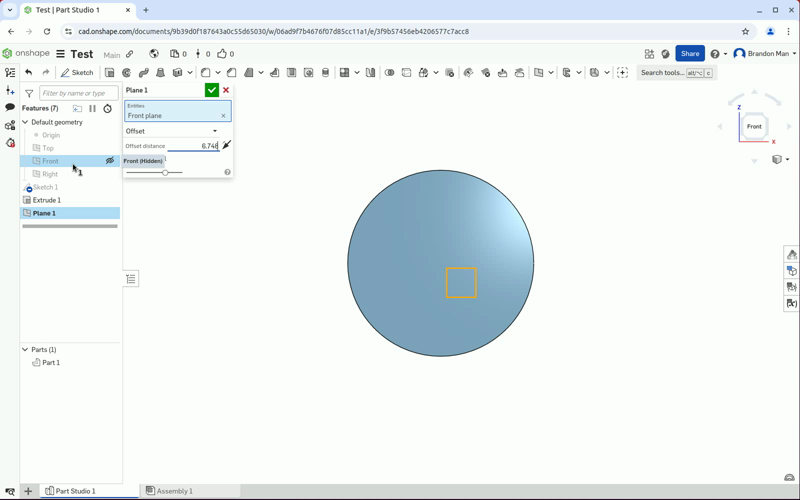
key(enter, 2)
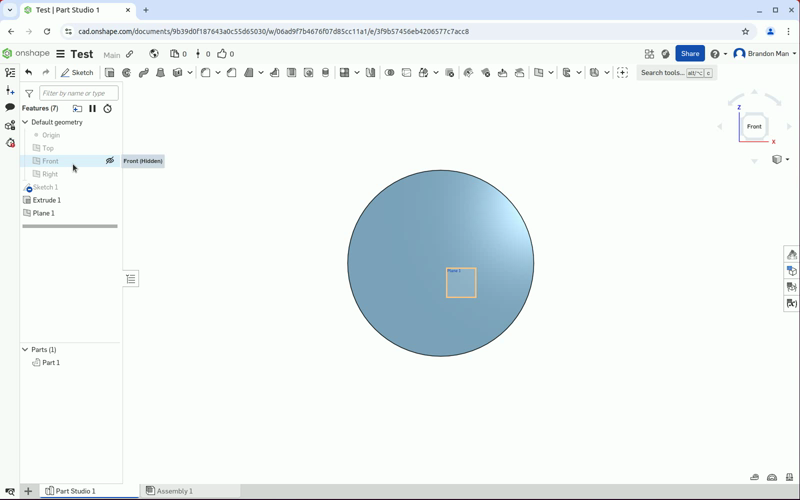
key(shift+s)
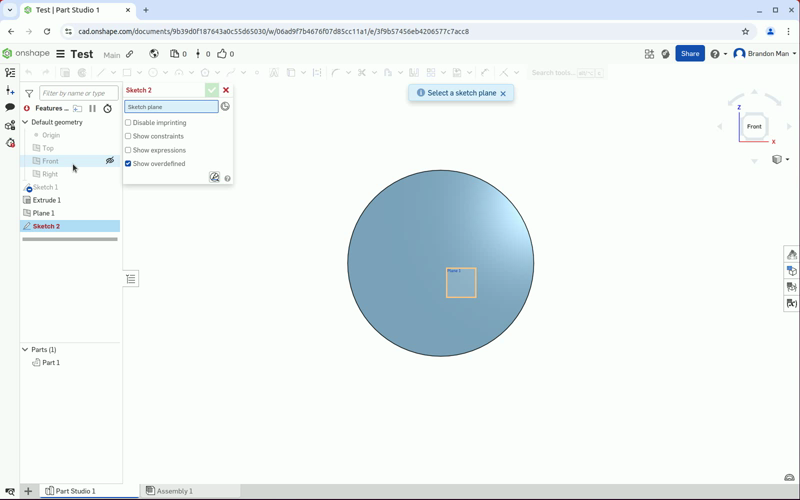
mouse_move(73, 215)
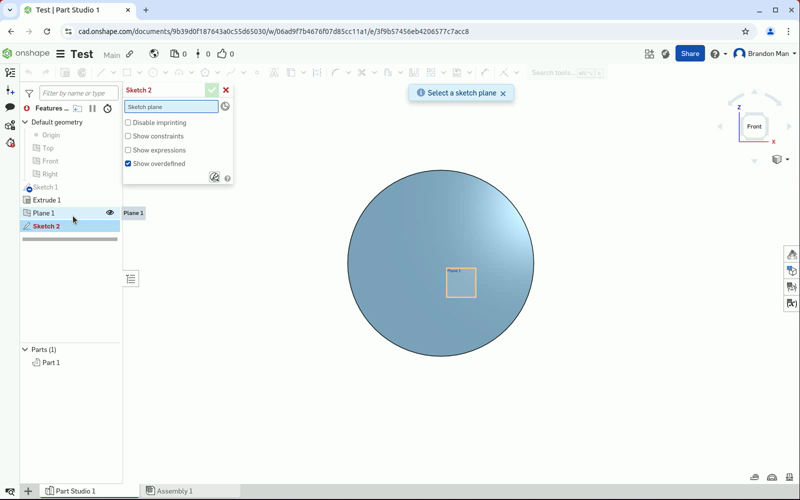
click(73, 215)
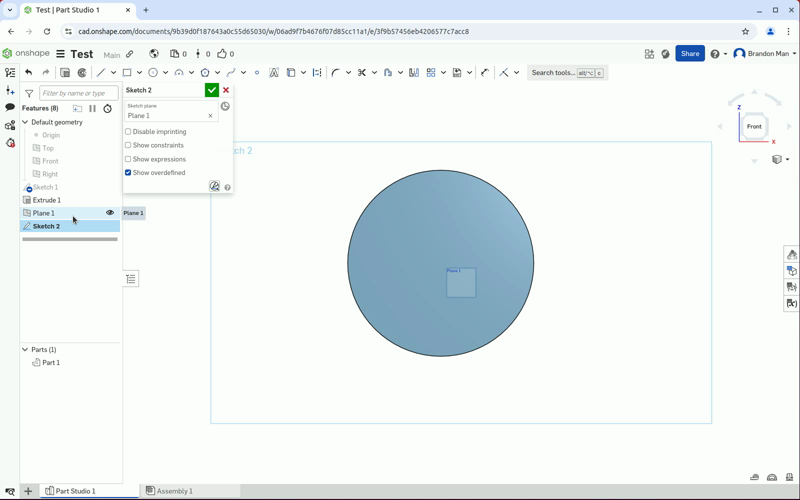
mouse_move(73, 352)
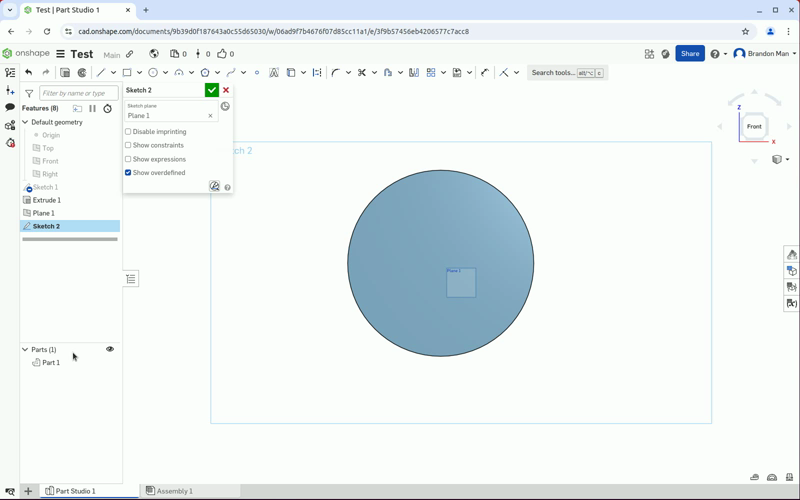
key(y)
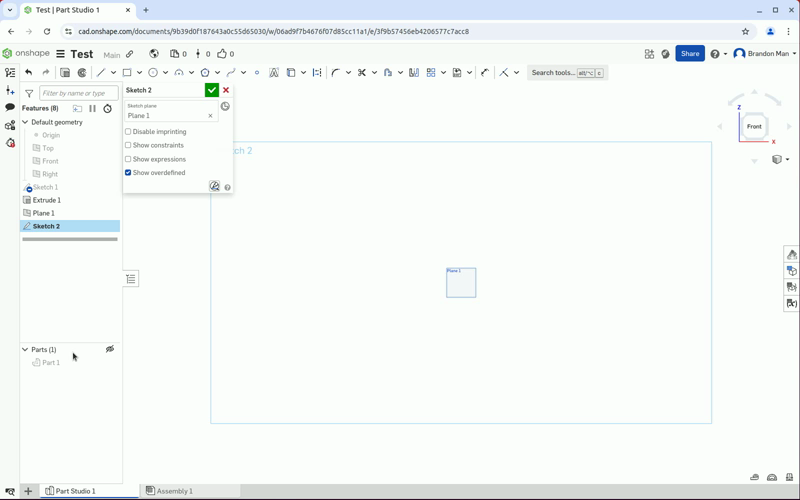
key(c)
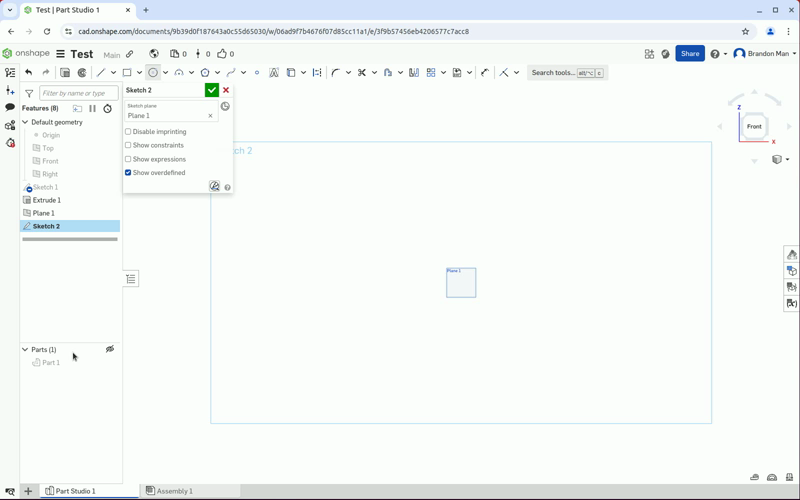
key_down(shift)
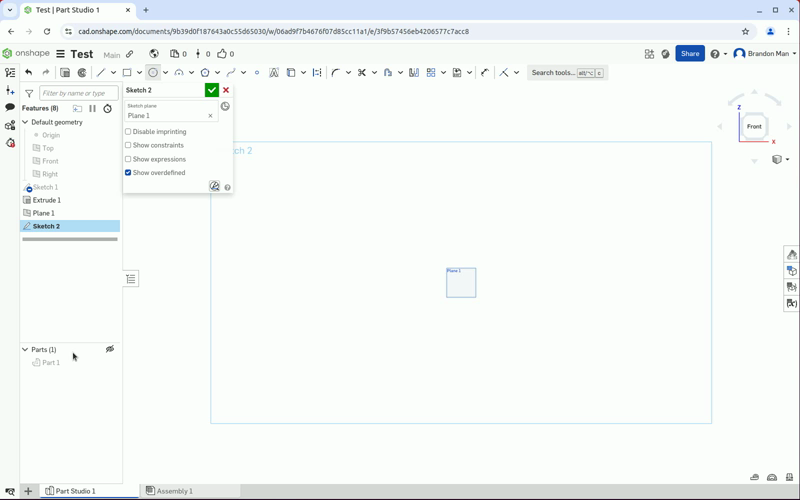
mouse_move(414, 224)
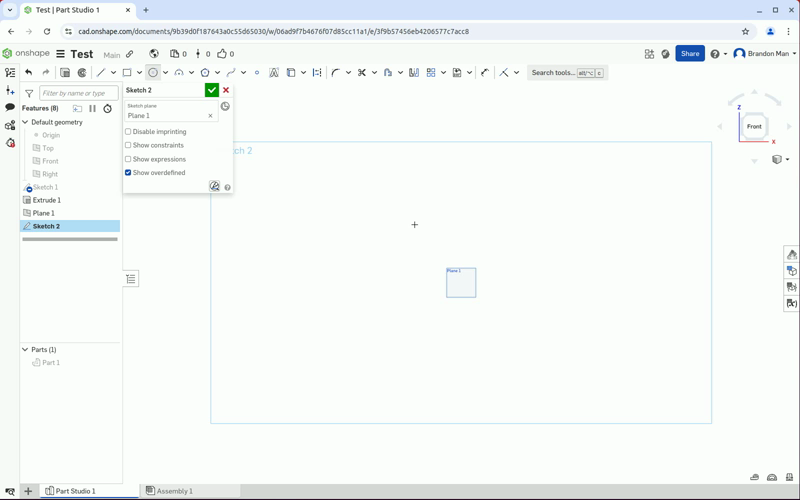
click(414, 224)
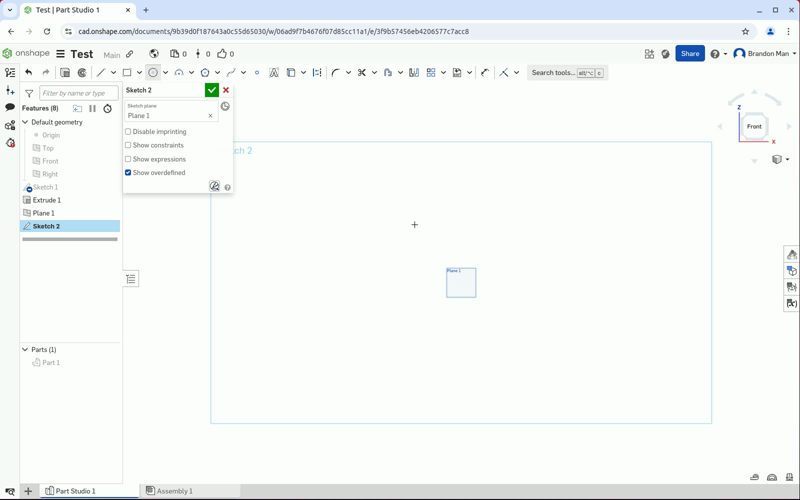
key_up(shift)
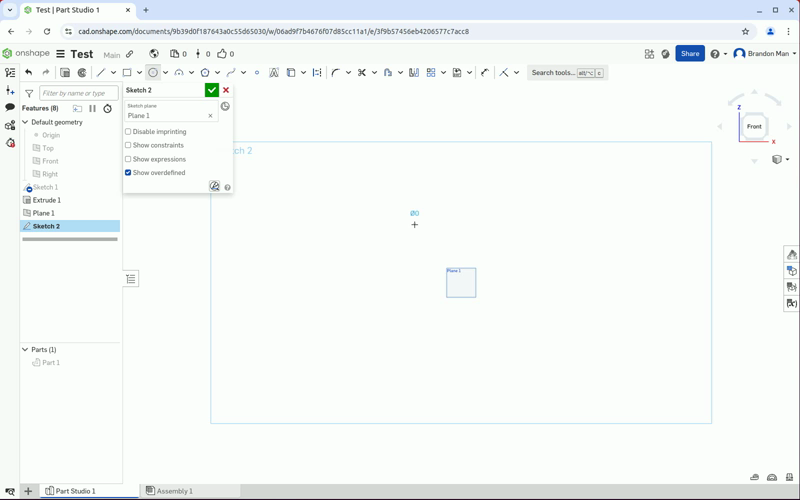
mouse_move(430, 224)
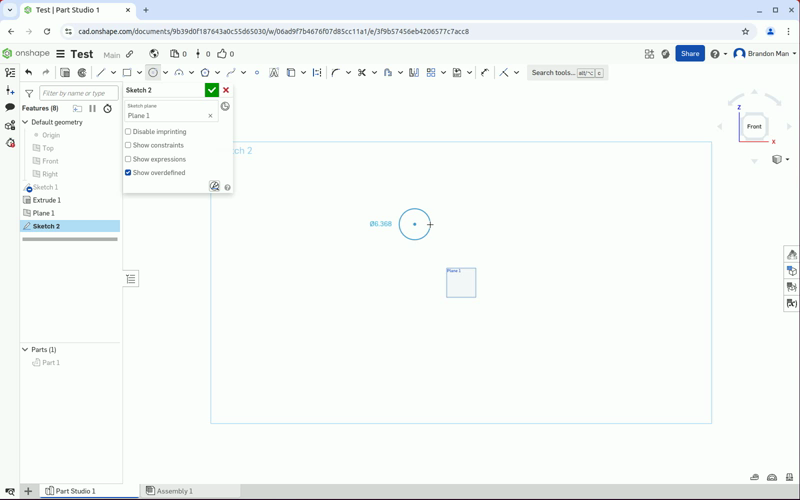
click(430, 224)
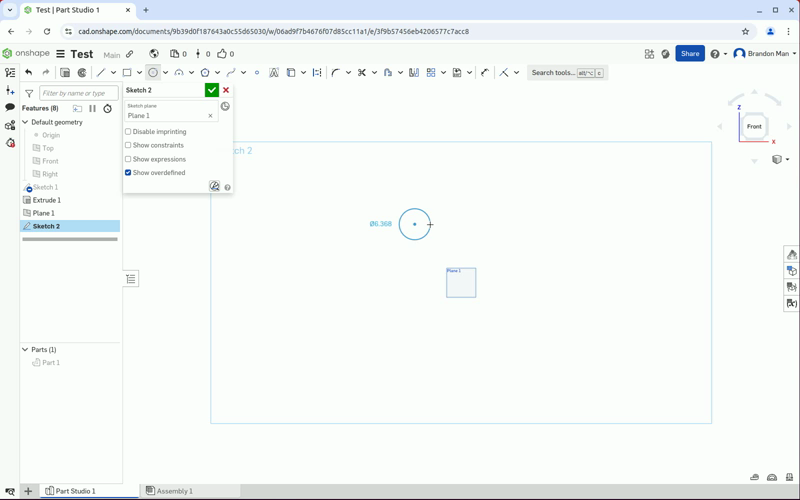
key(esc)
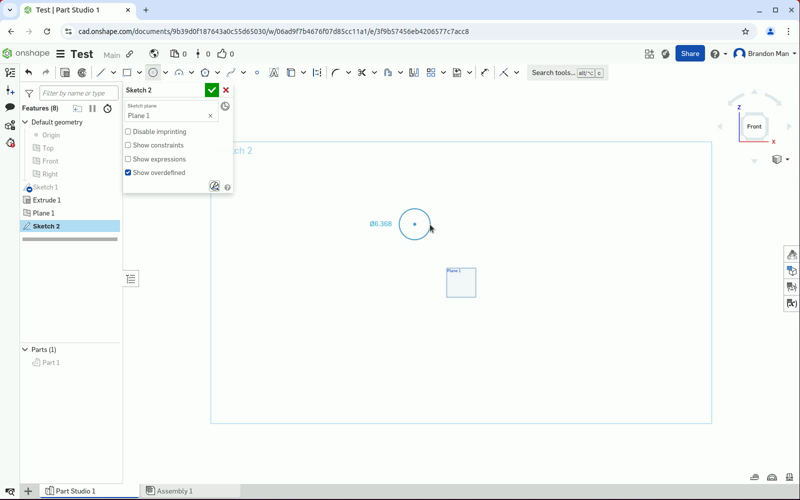
mouse_move(412, 239)
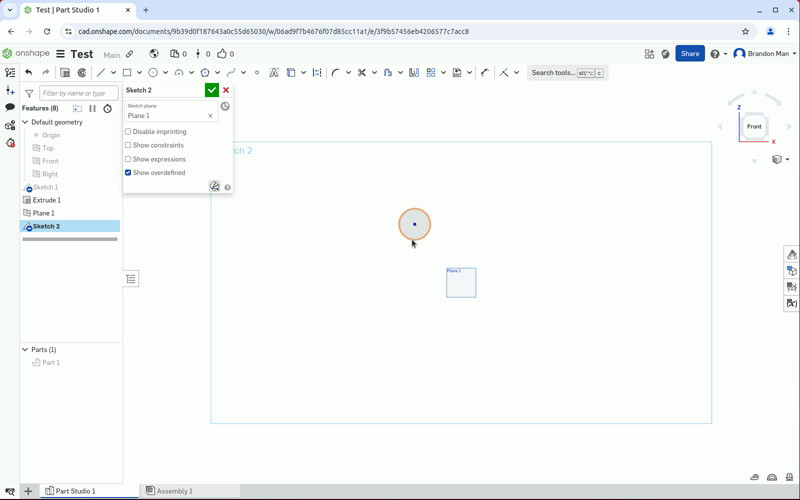
scroll(6)
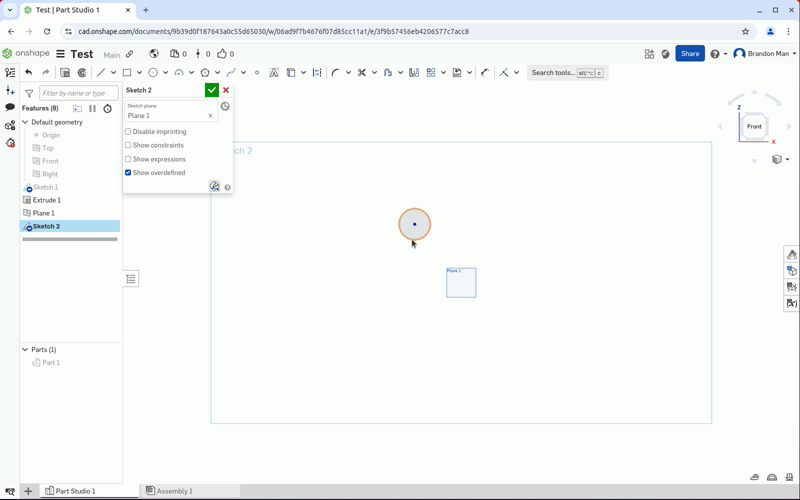
scroll(6)
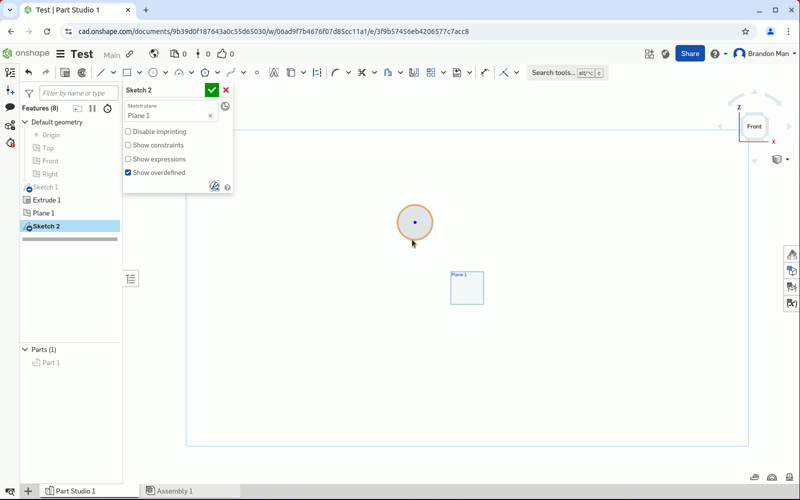
scroll(6)
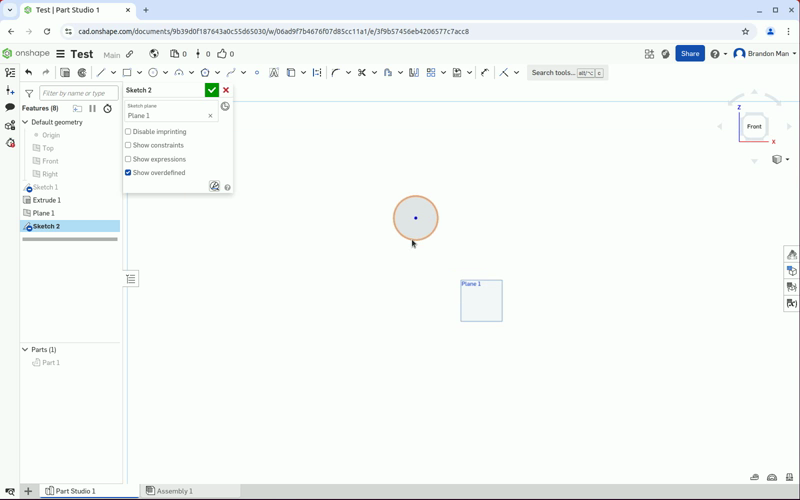
scroll(6)
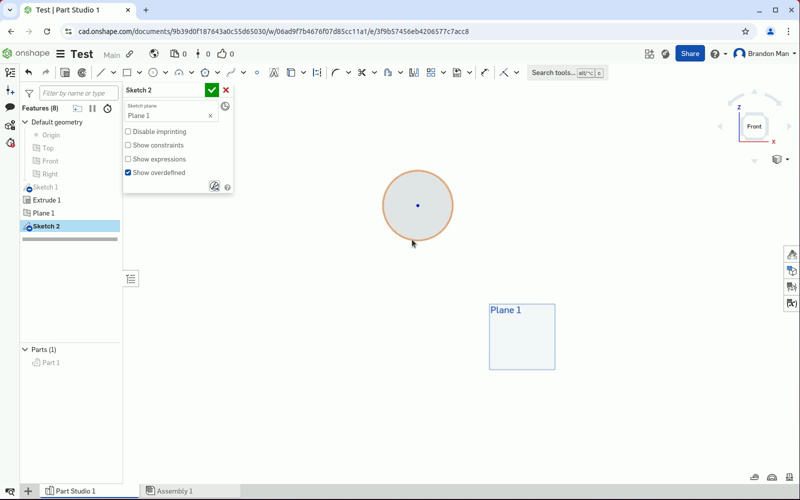
scroll(6)
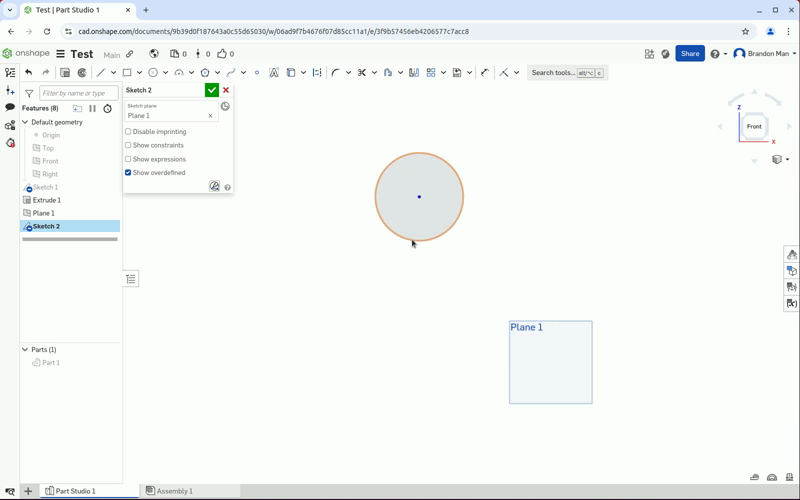
scroll(6)
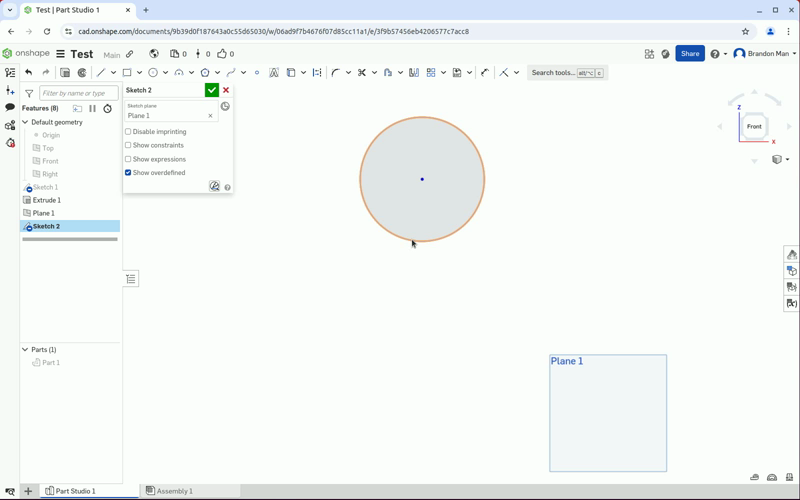
scroll(6)
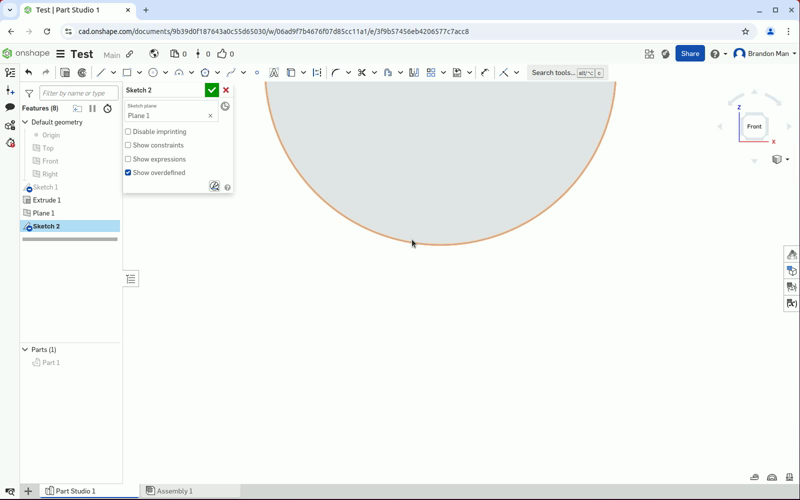
click(412, 239)
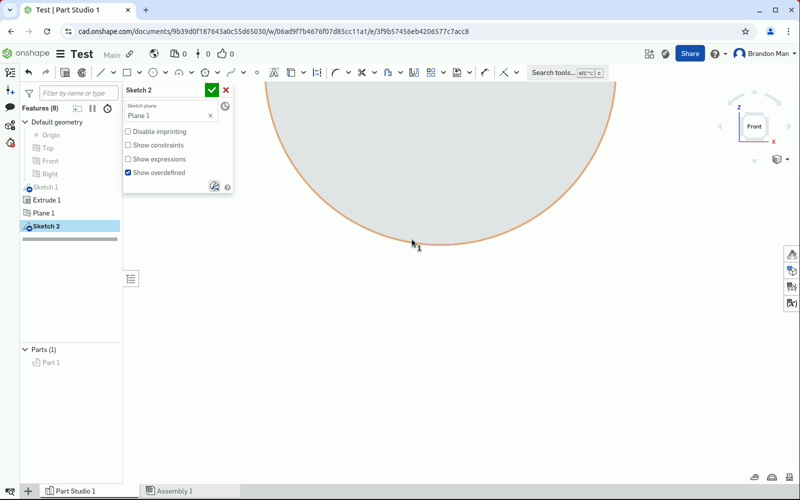
scroll(-6)
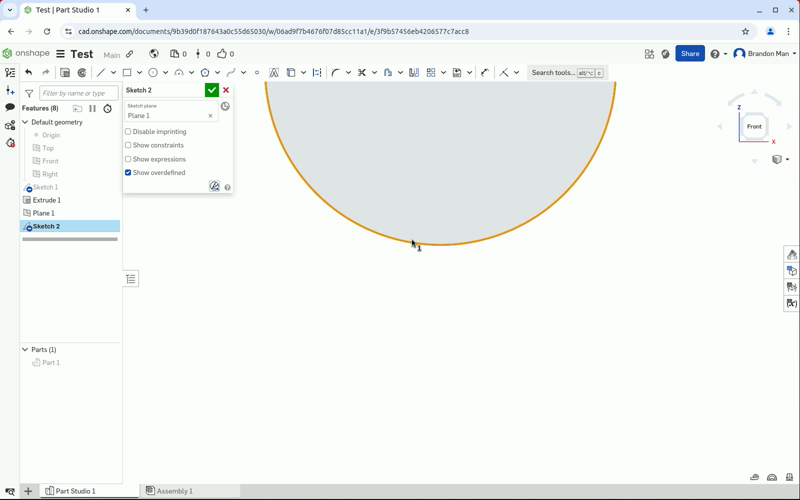
scroll(-6)
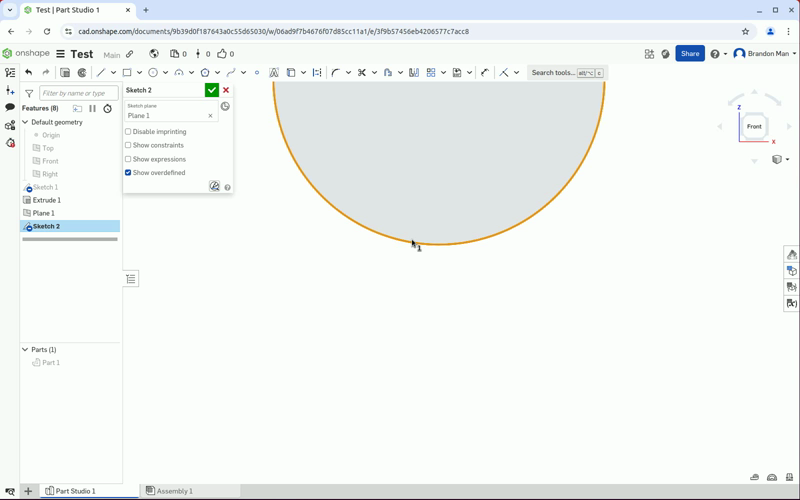
scroll(-6)
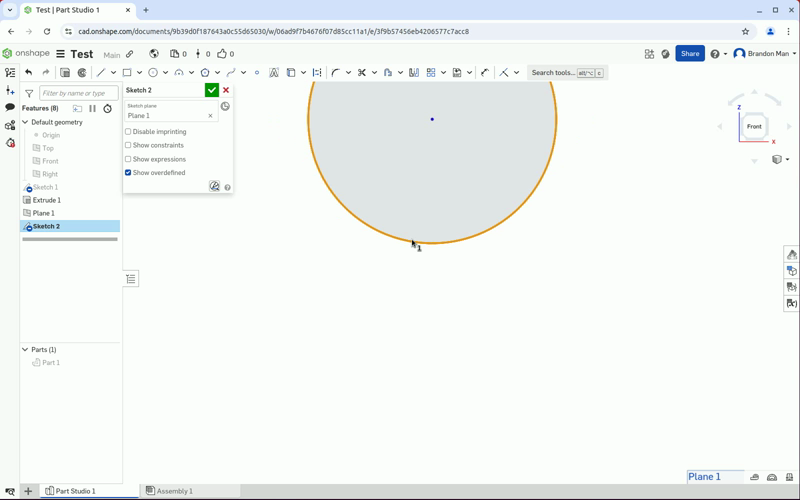
scroll(-6)
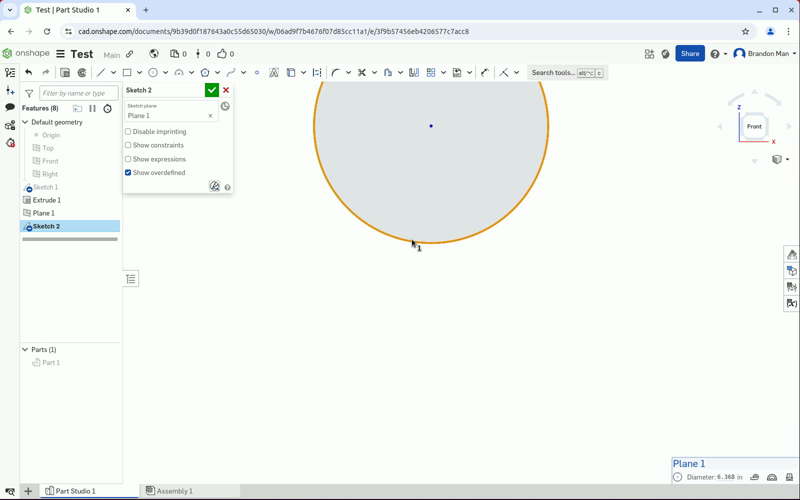
scroll(-6)
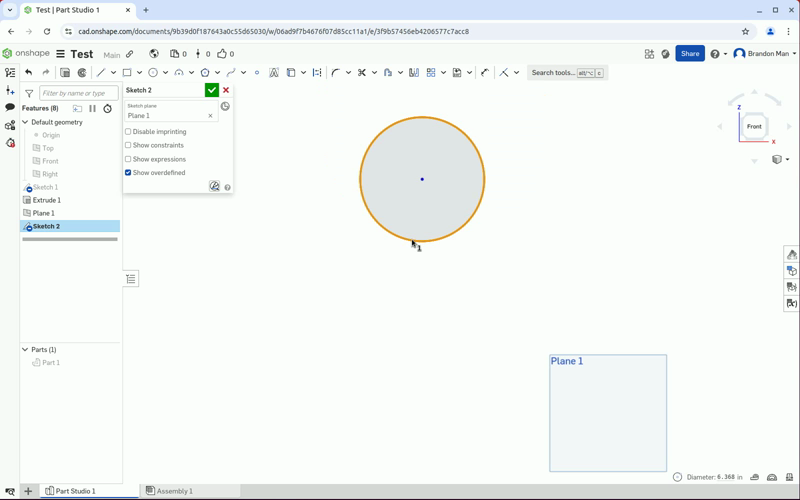
scroll(-6)
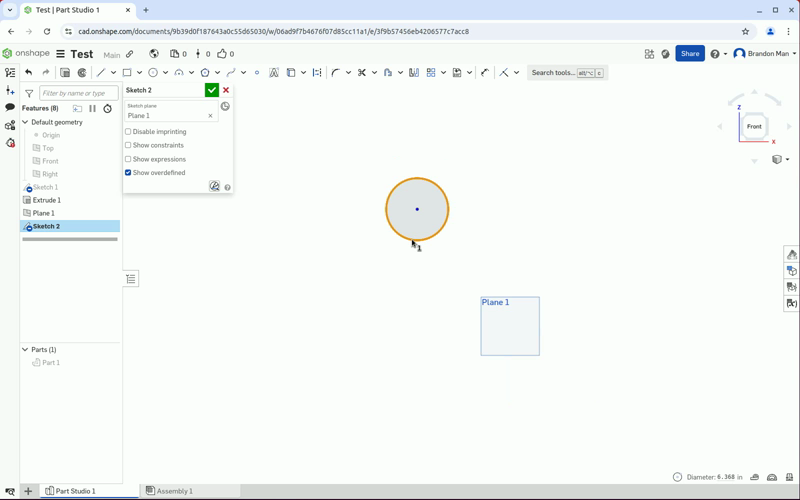
scroll(-6)
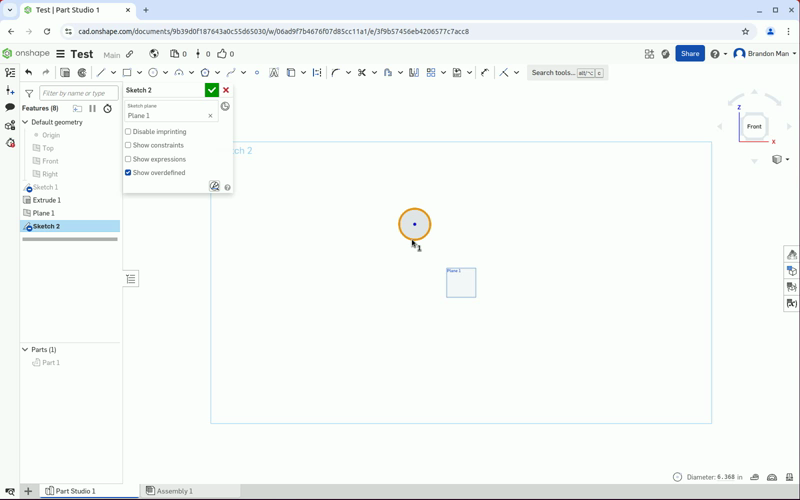
mouse_move(73, 352)
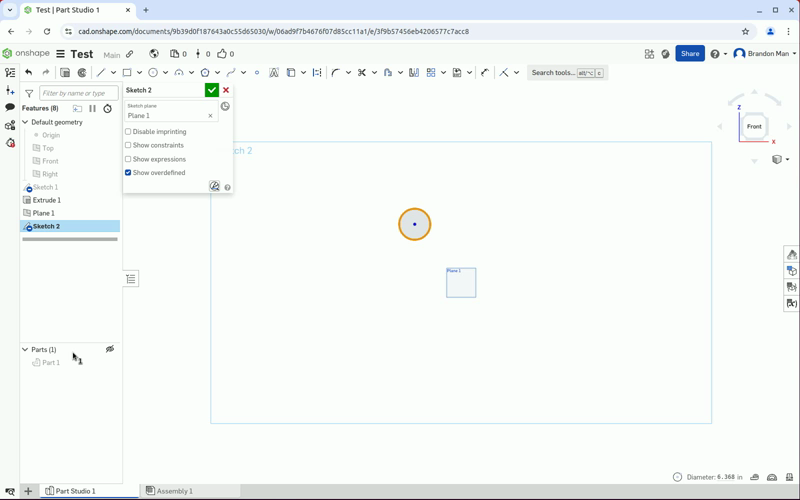
key(shift+y)
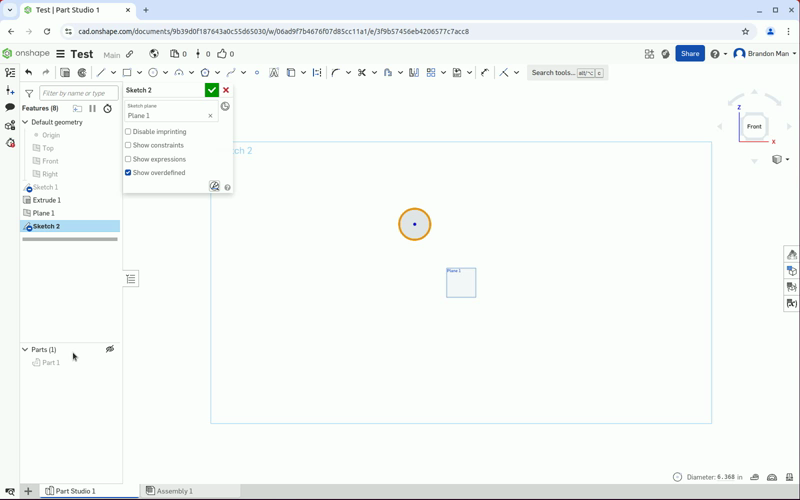
key(shift+e)
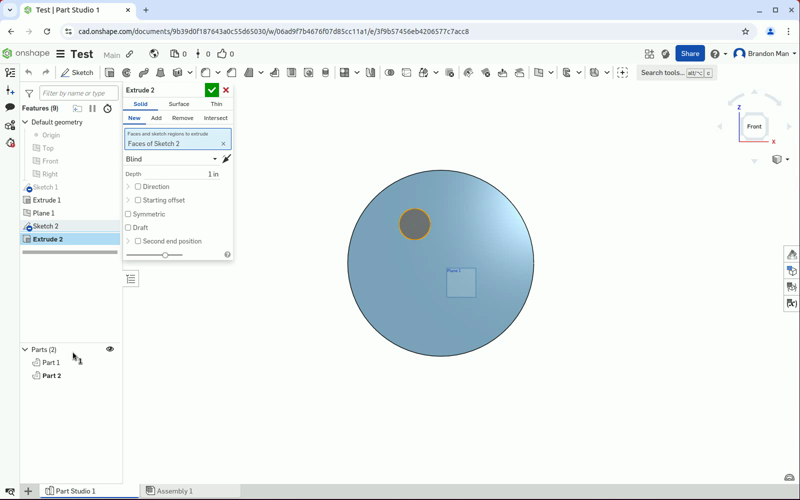
mouse_move(143, 106)
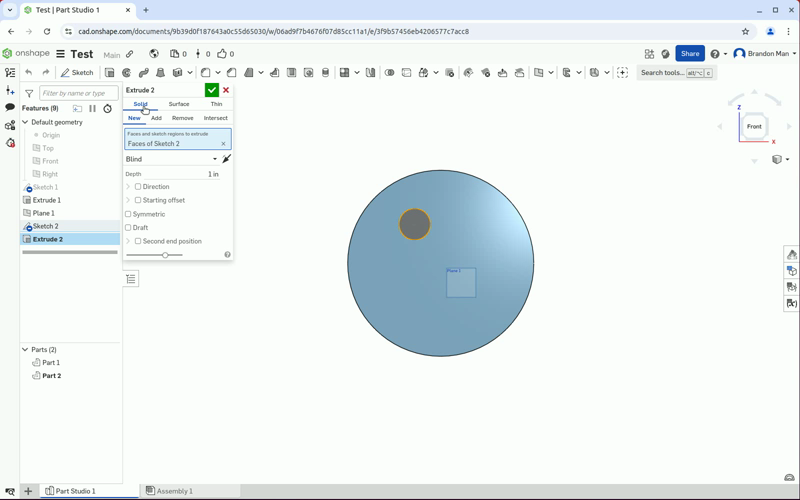
click(143, 106)
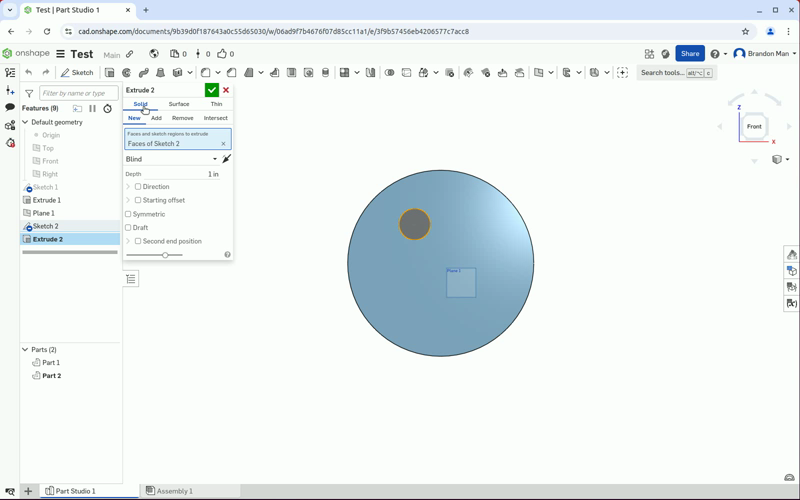
mouse_move(186, 120)
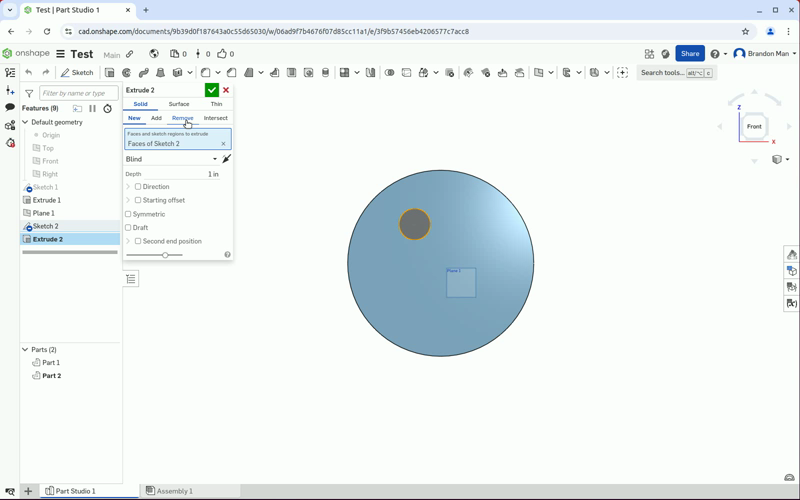
click(186, 120)
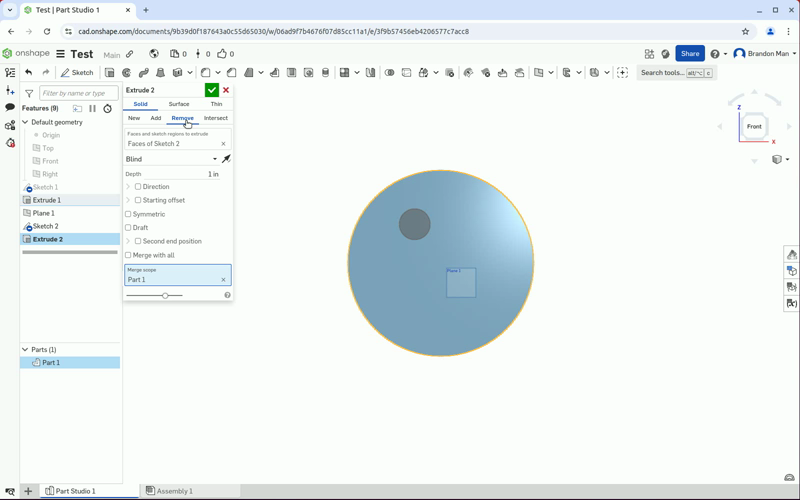
key(tab, 4)
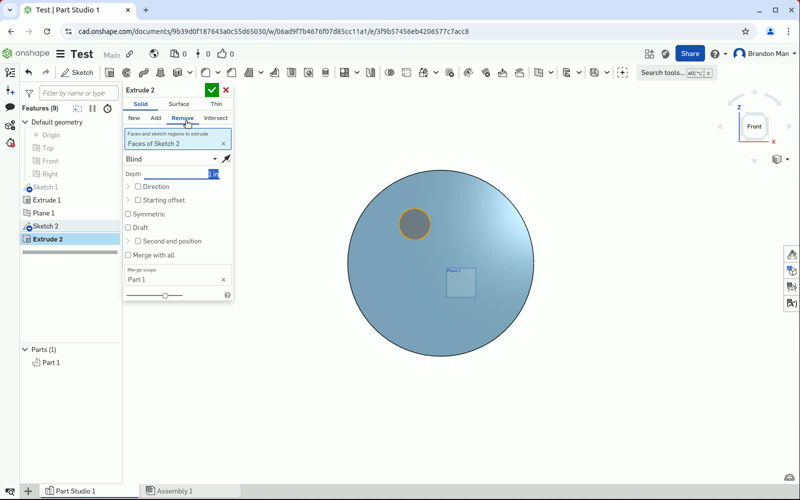
text(20.701)
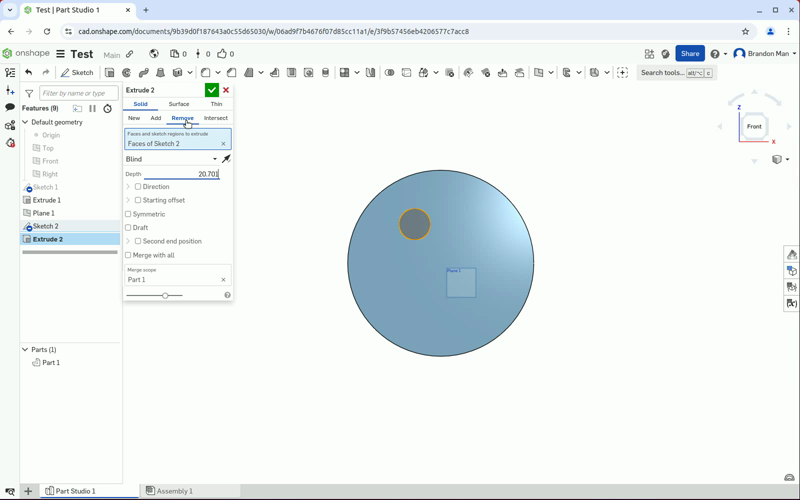
key(tab, 6)
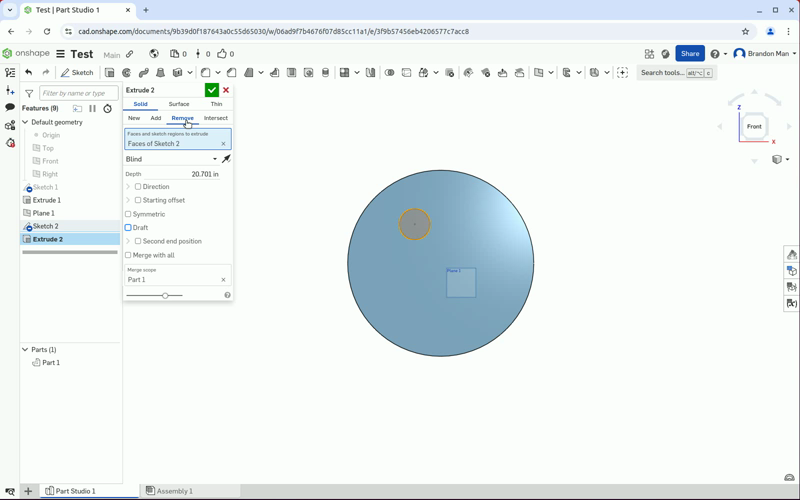
key(space)
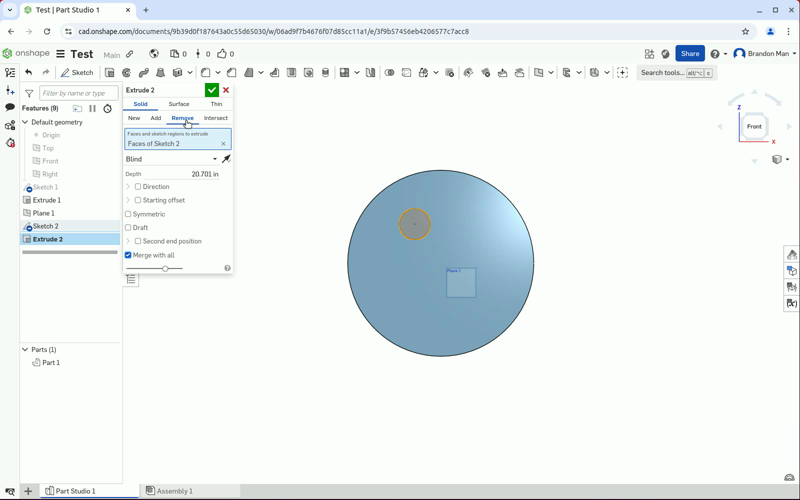
key(enter)
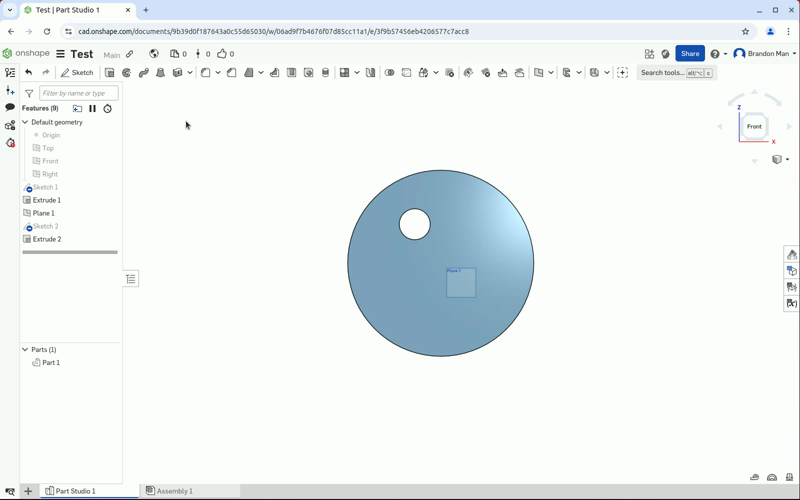
key(shift+h)
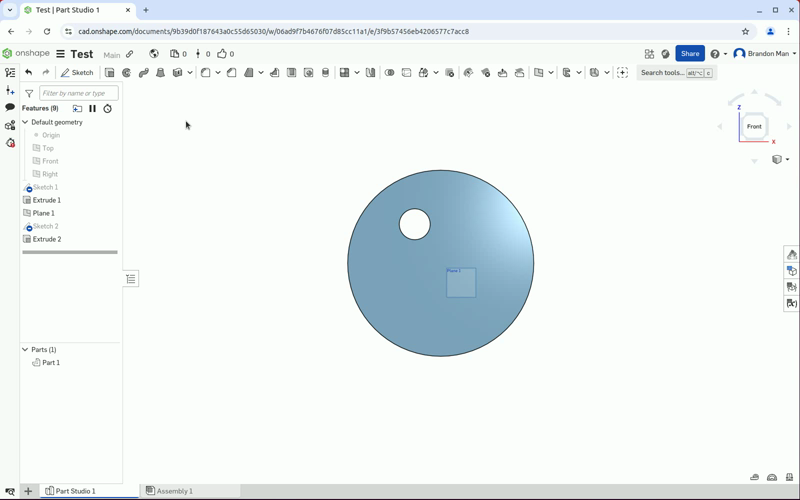
key(shift+h)
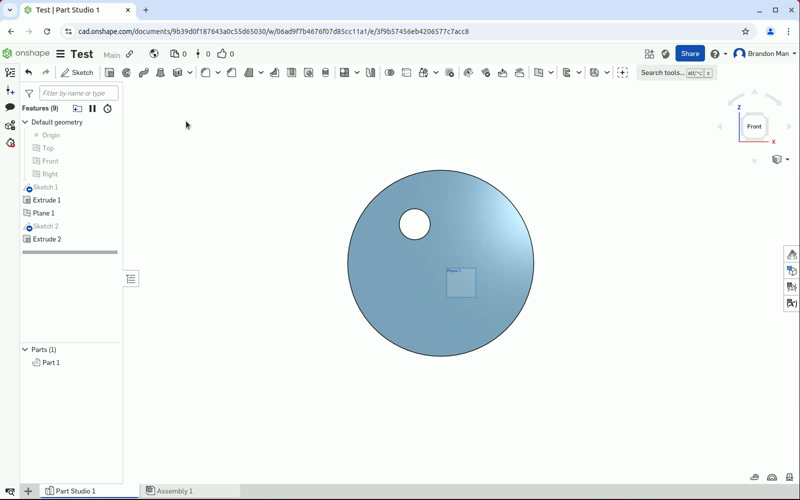
mouse_move(73, 189)
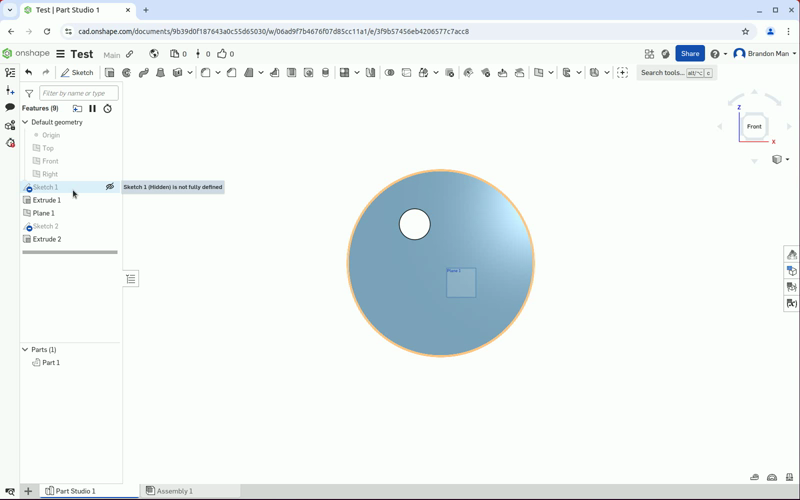
click(73, 189)
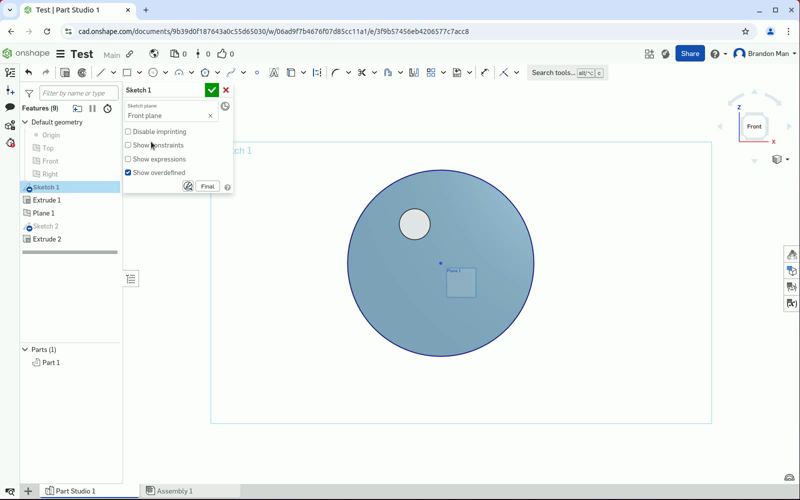
mouse_move(229, 92)
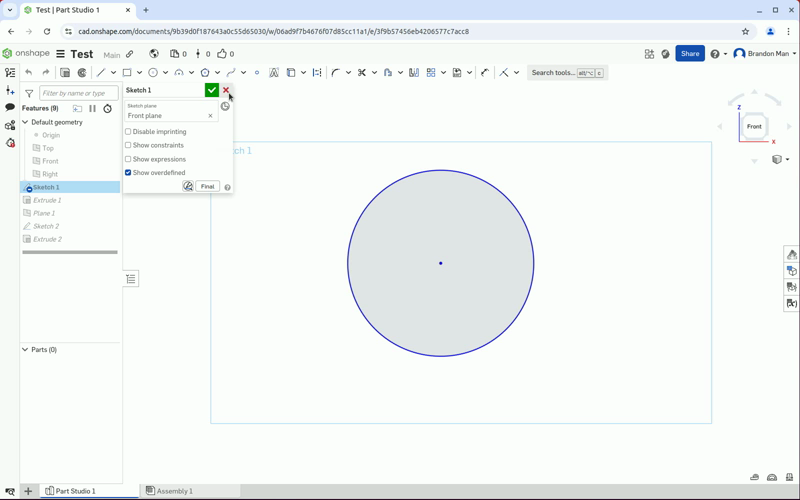
click(229, 92)
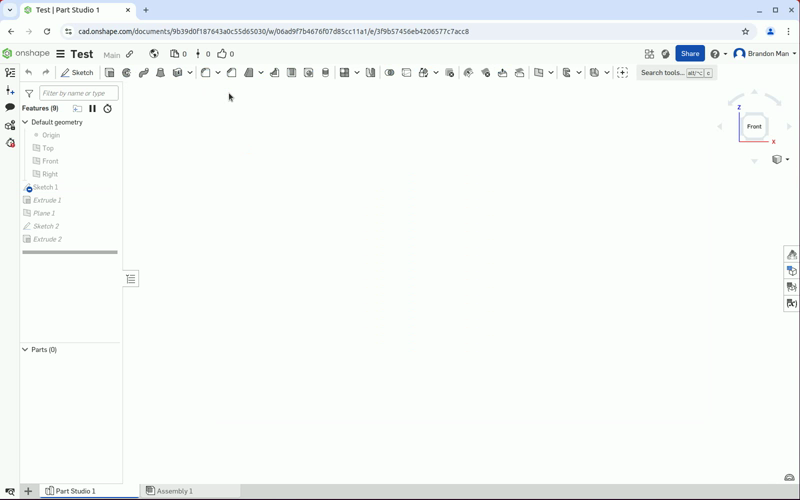
key(shift+s)
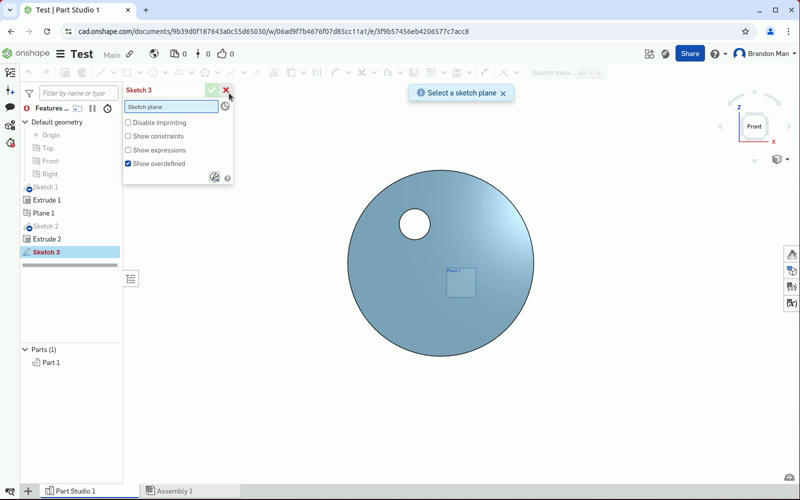
mouse_move(73, 215)
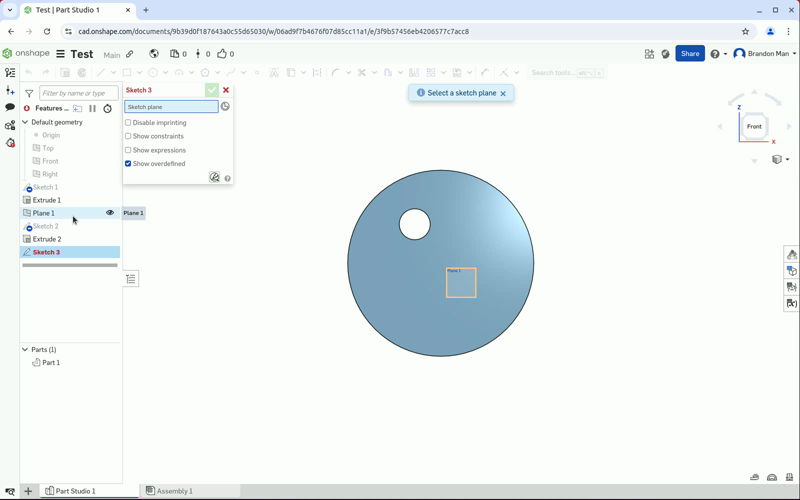
click(73, 215)
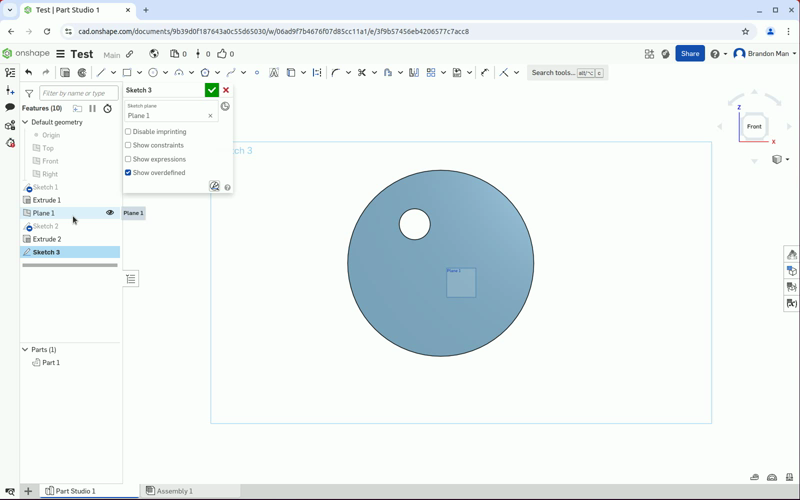
mouse_move(73, 352)
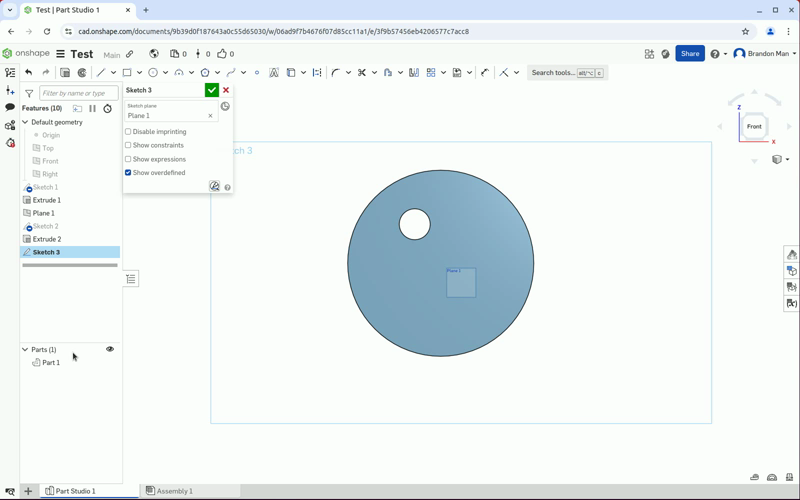
key(y)
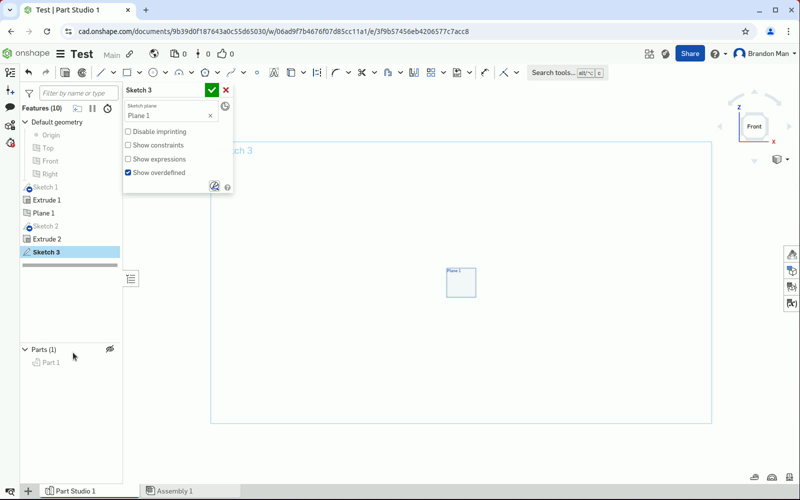
key(c)
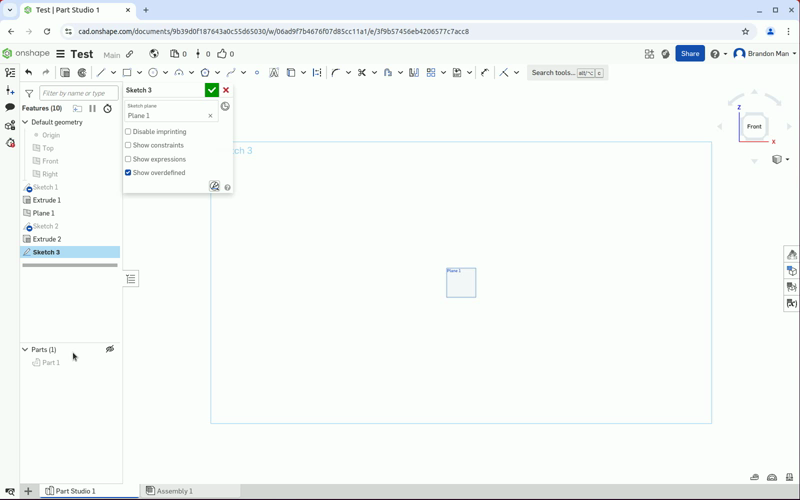
key_down(shift)
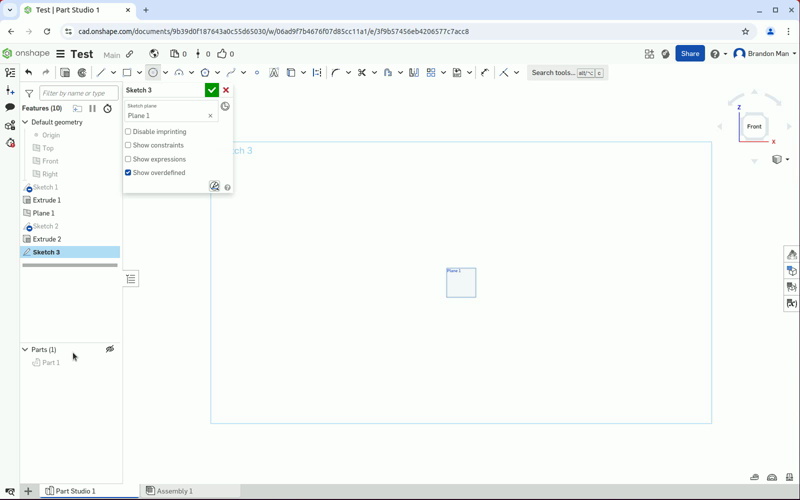
mouse_move(391, 276)
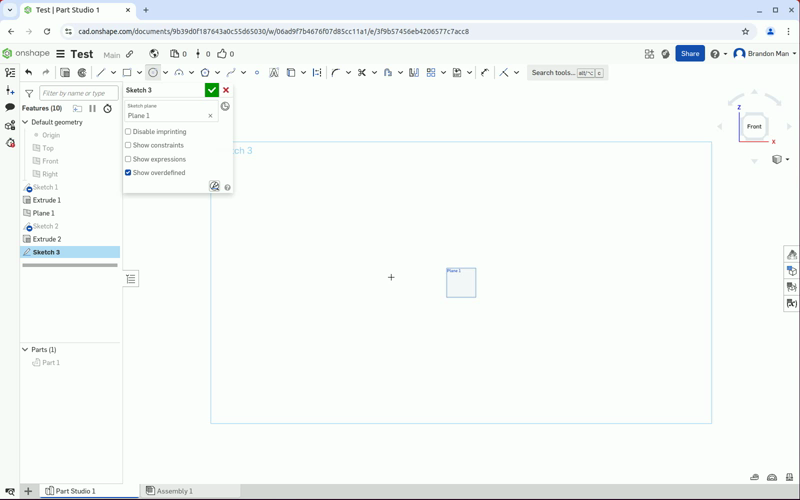
click(391, 276)
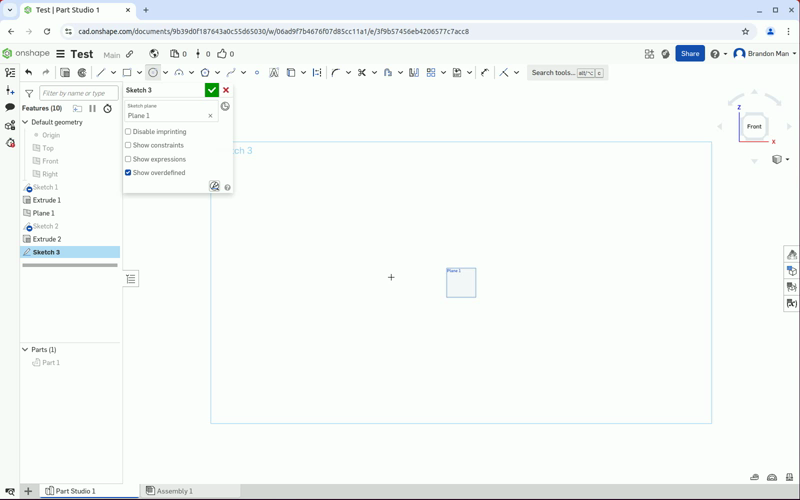
key_up(shift)
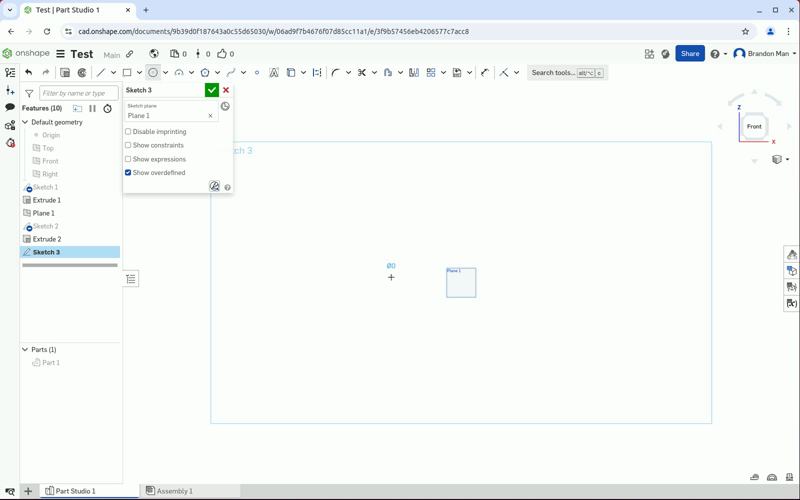
mouse_move(407, 276)
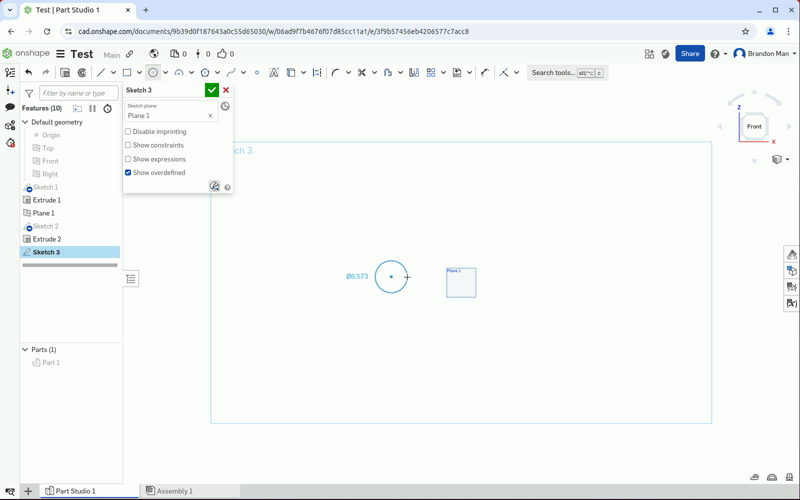
click(407, 276)
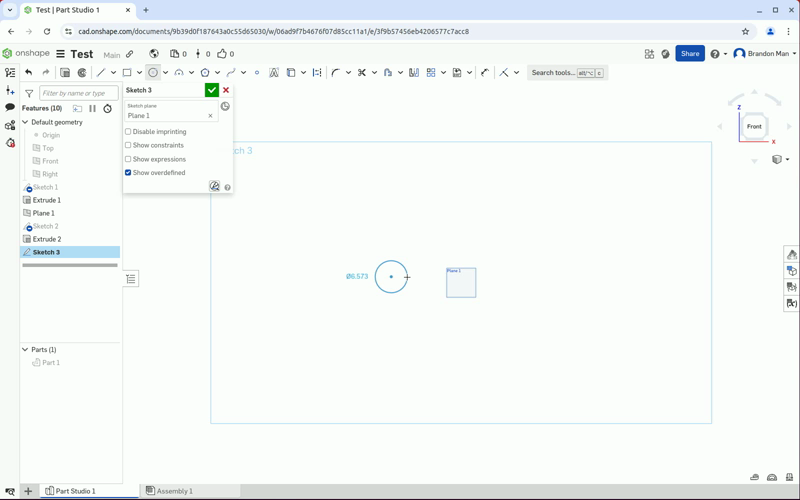
key(esc)
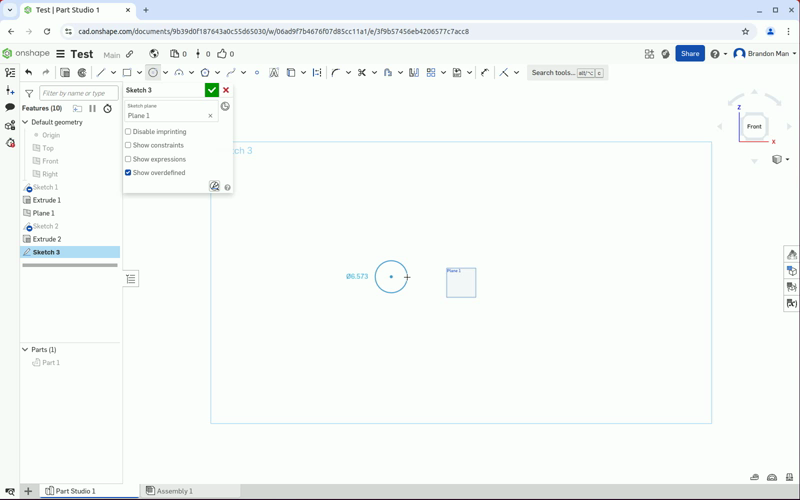
mouse_move(399, 271)
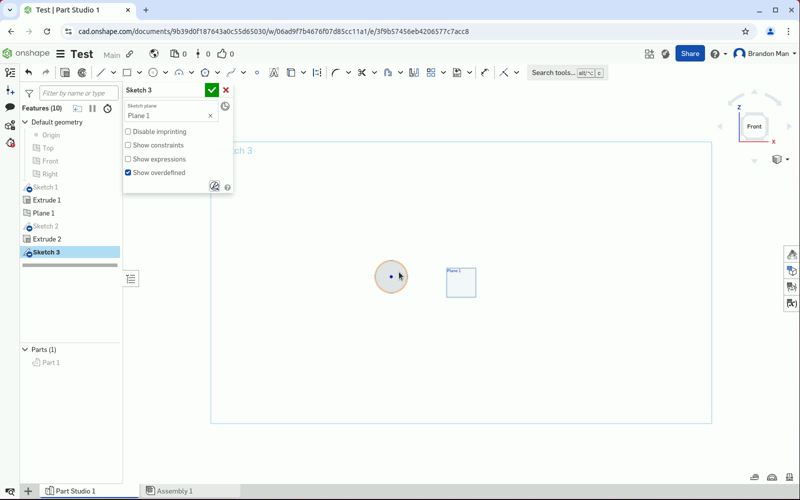
scroll(6)
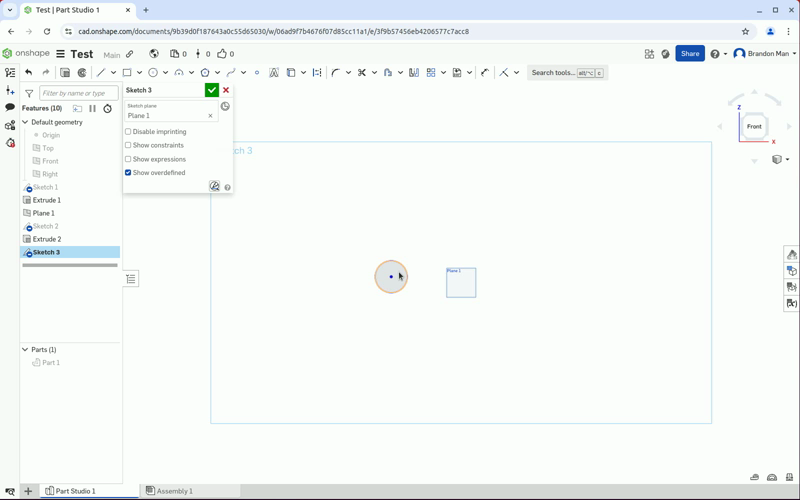
scroll(6)
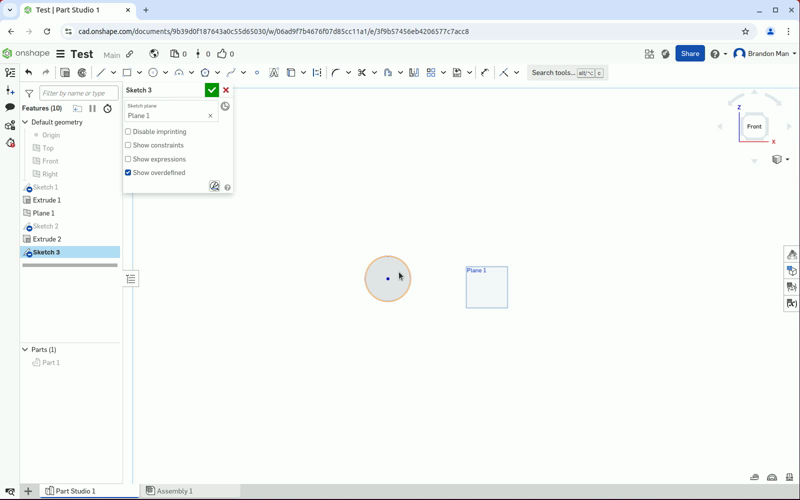
scroll(6)
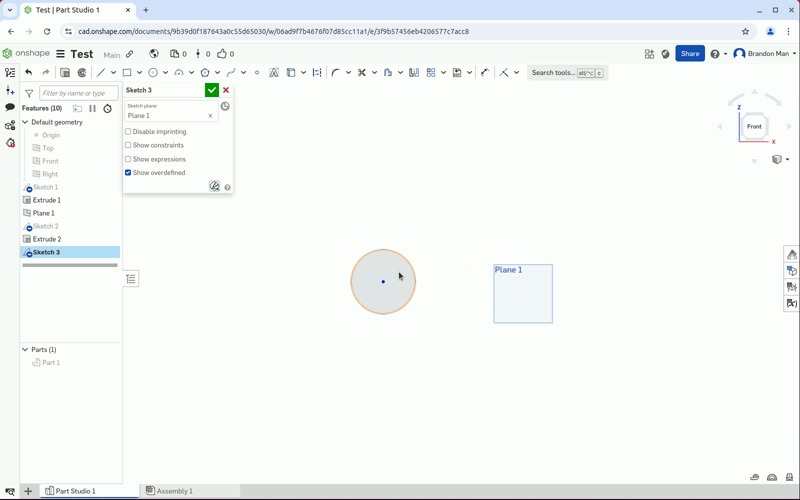
scroll(6)
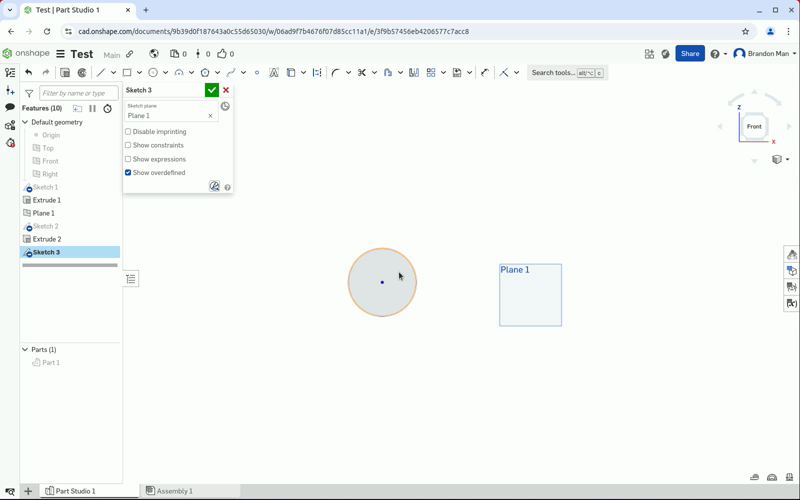
scroll(6)
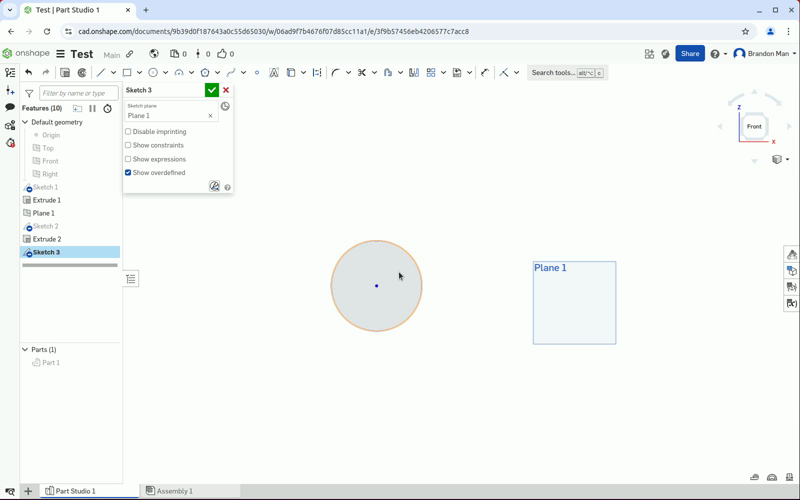
scroll(6)
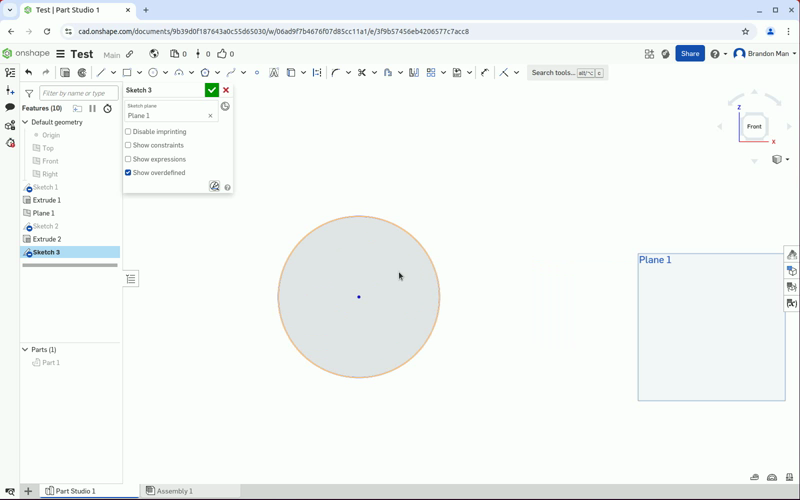
scroll(6)
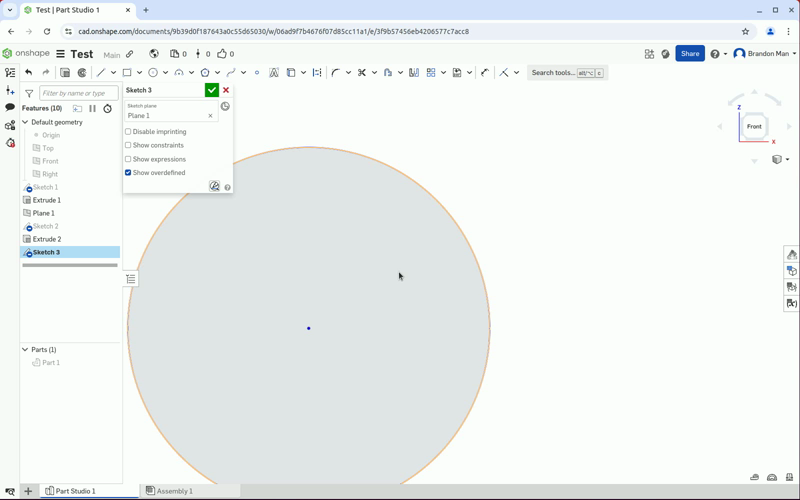
click(399, 271)
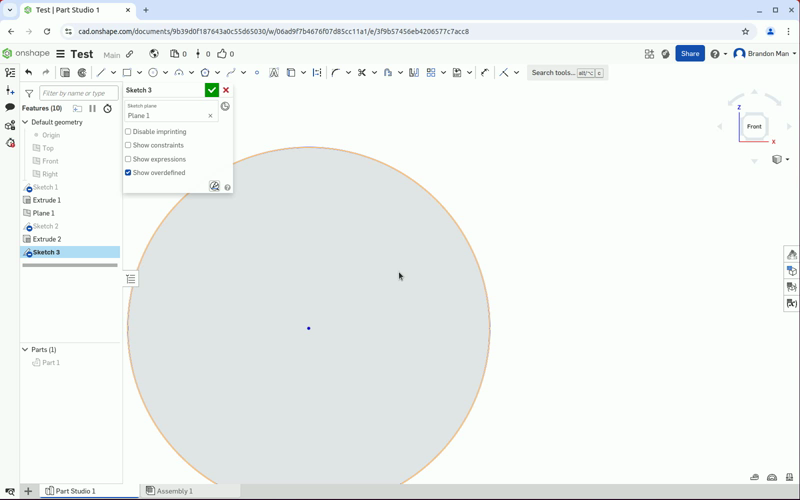
scroll(-6)
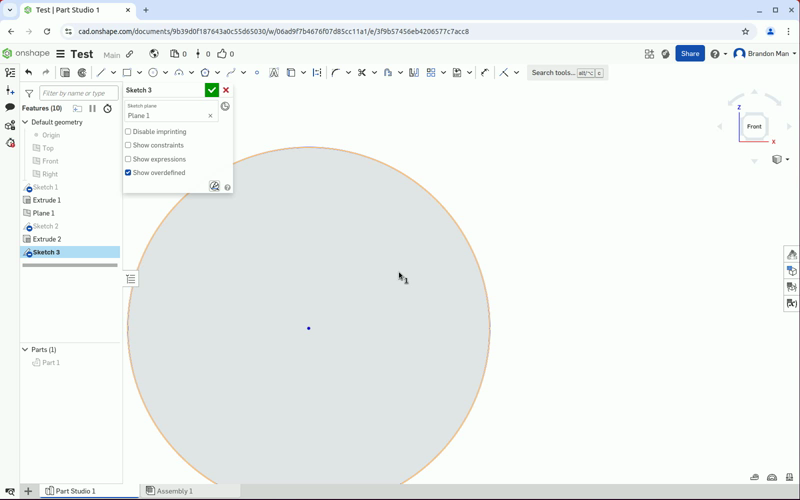
scroll(-6)
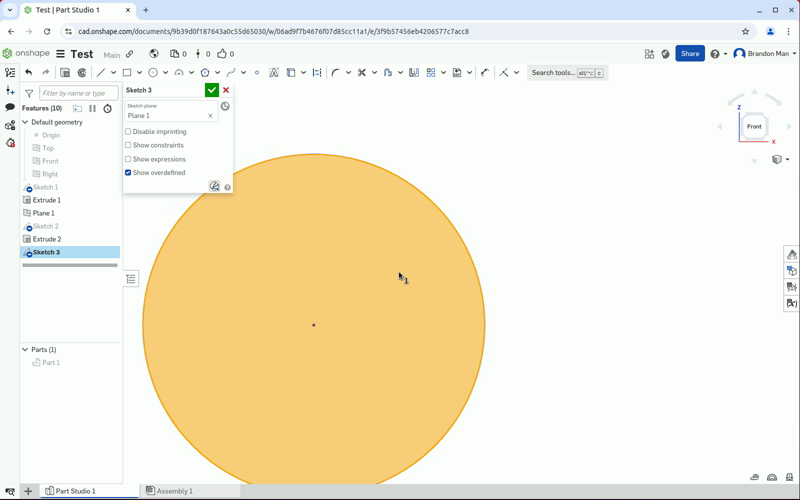
scroll(-6)
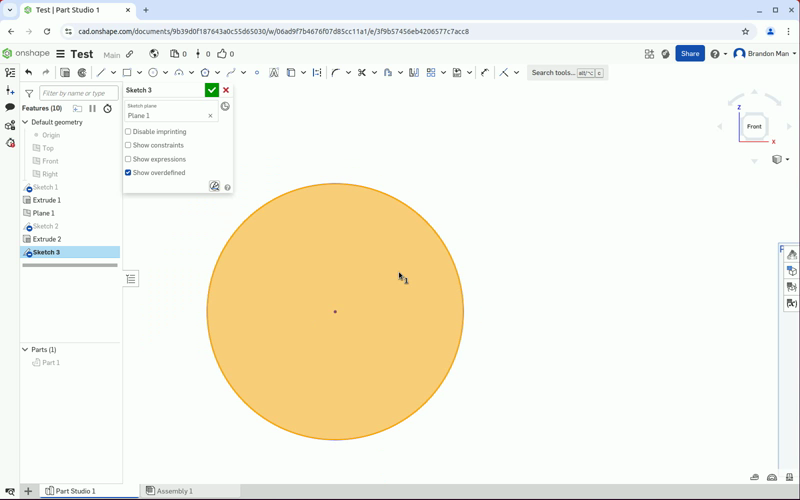
scroll(-6)
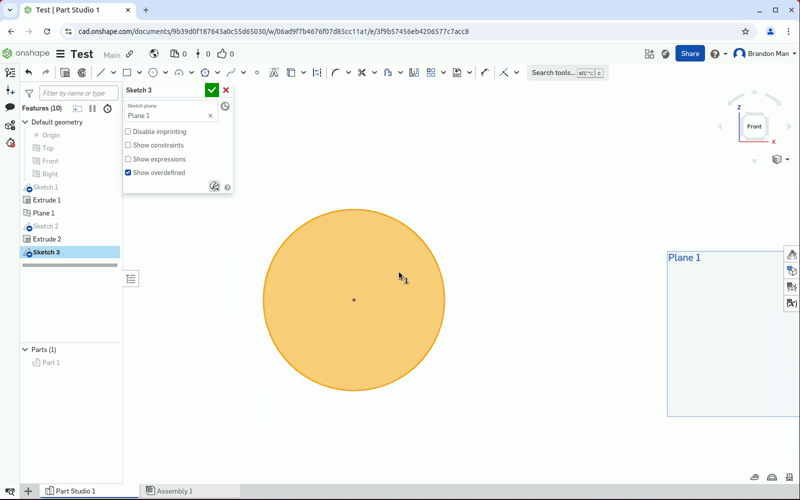
scroll(-6)
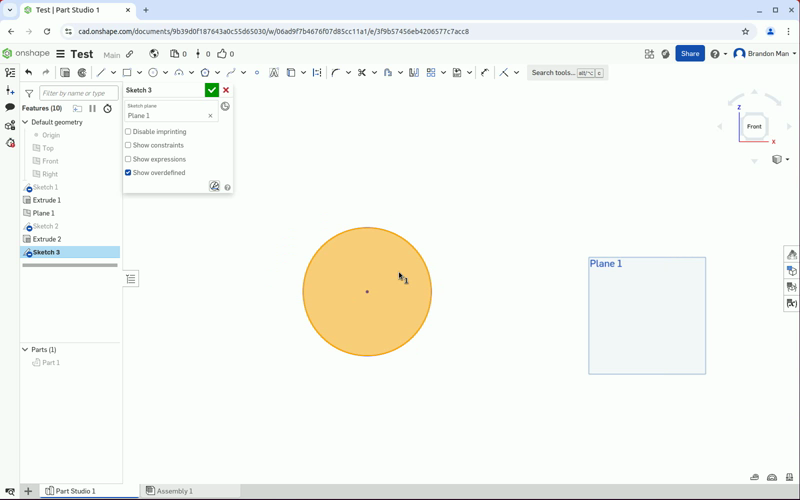
scroll(-6)
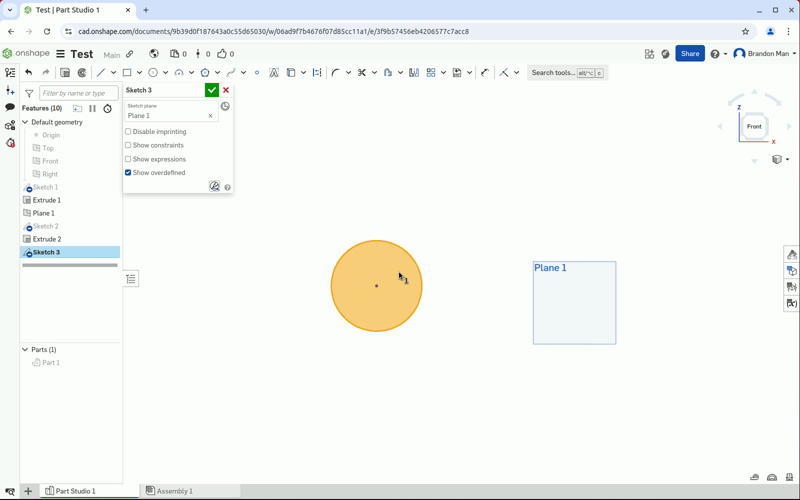
scroll(-6)
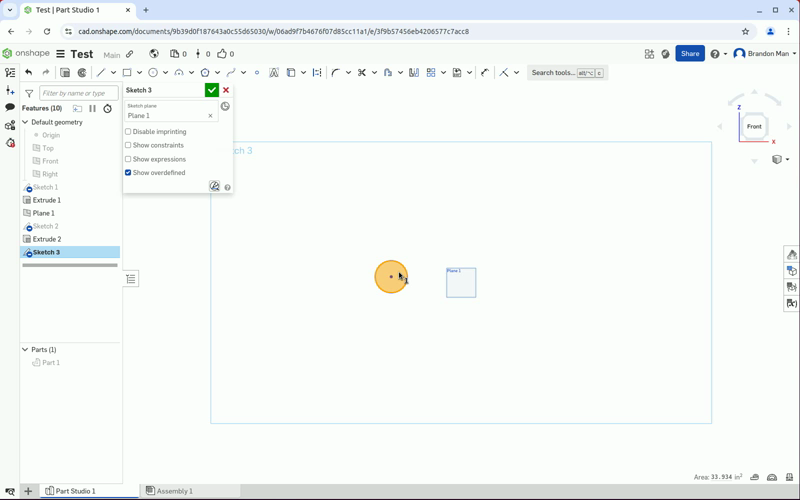
mouse_move(73, 352)
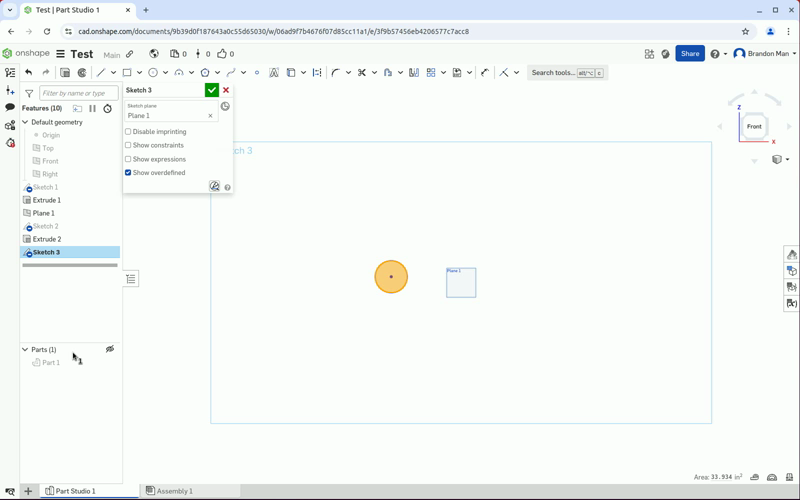
key(shift+y)
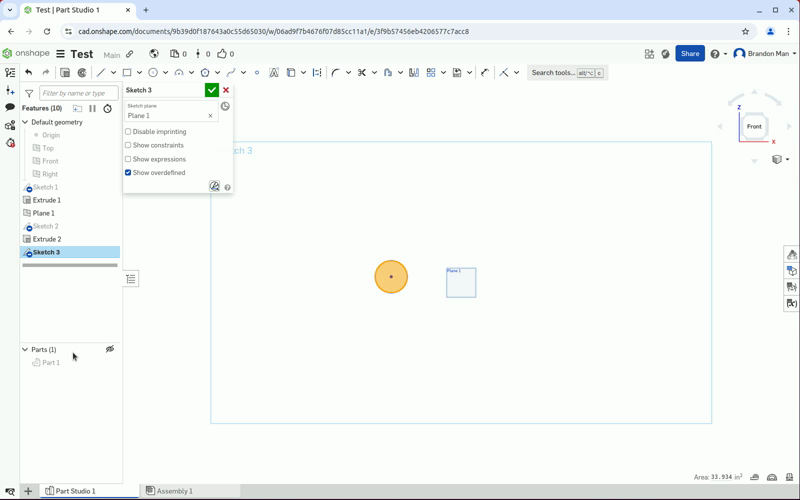
key(shift+e)
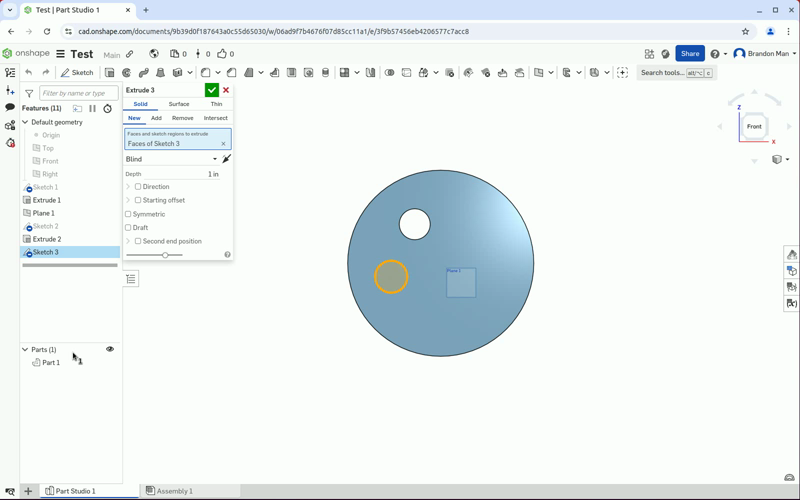
mouse_move(143, 106)
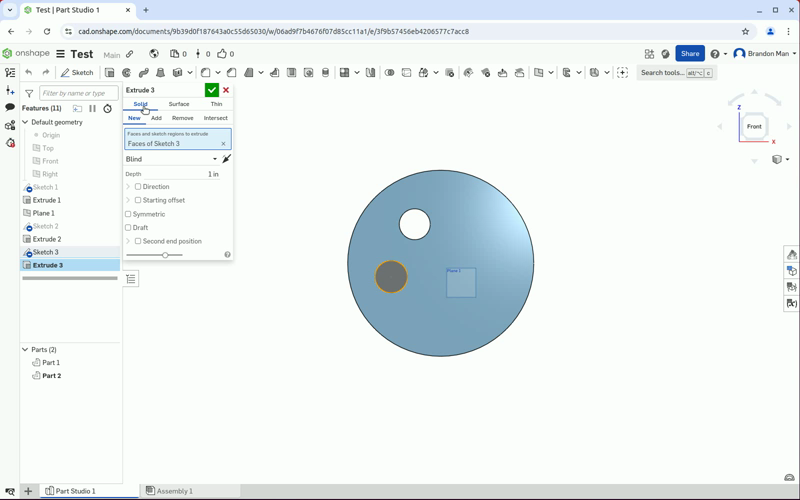
click(143, 106)
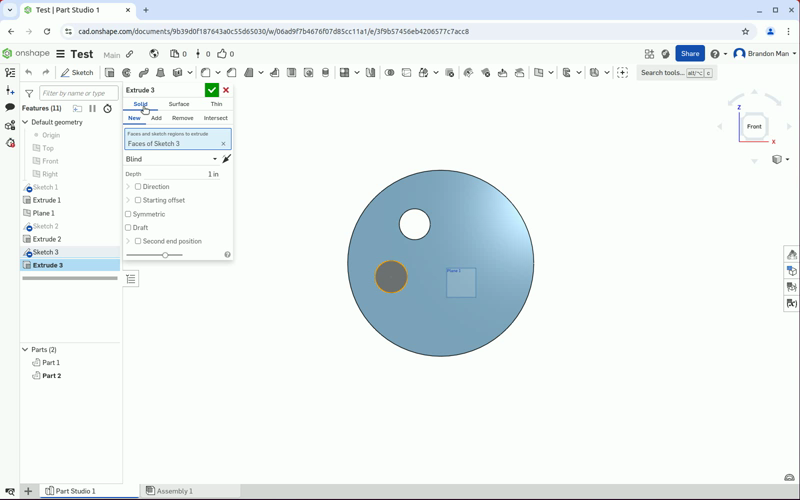
mouse_move(186, 120)
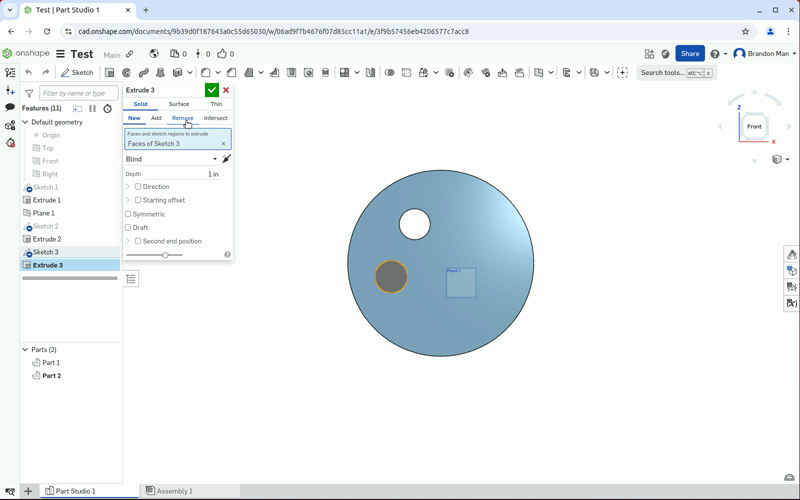
click(186, 120)
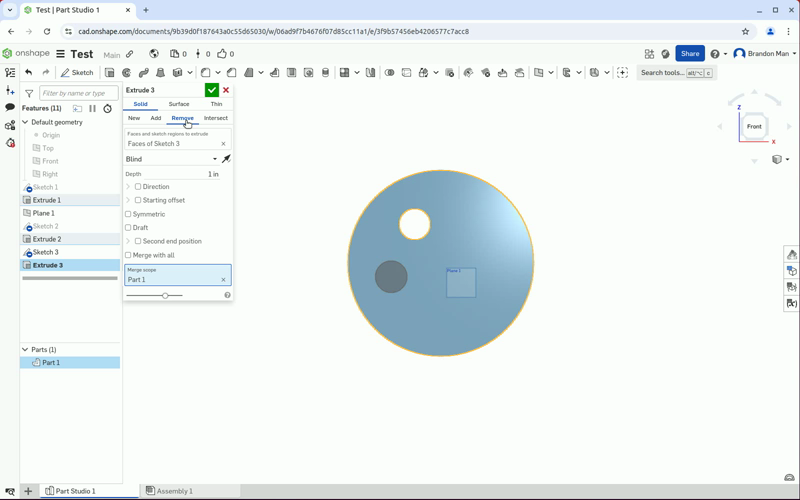
key(tab, 4)
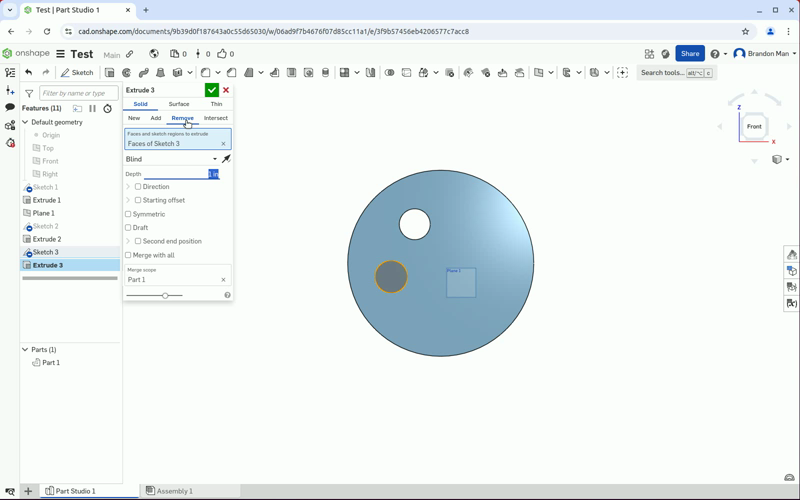
text(20.701)
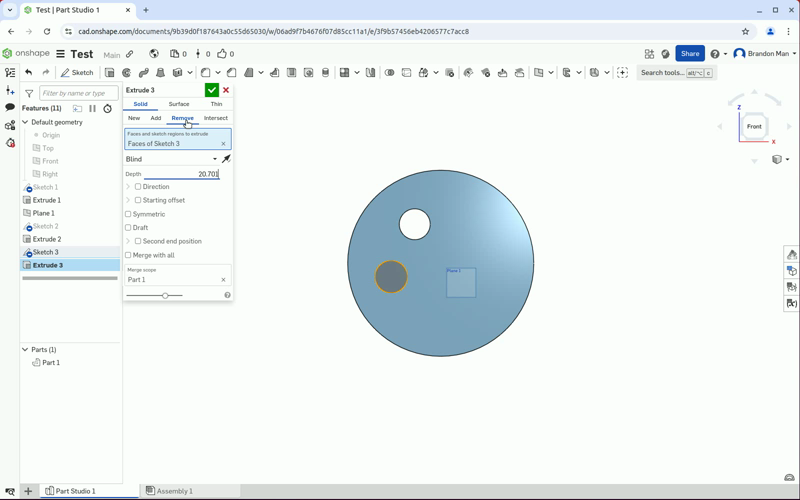
key(tab, 6)
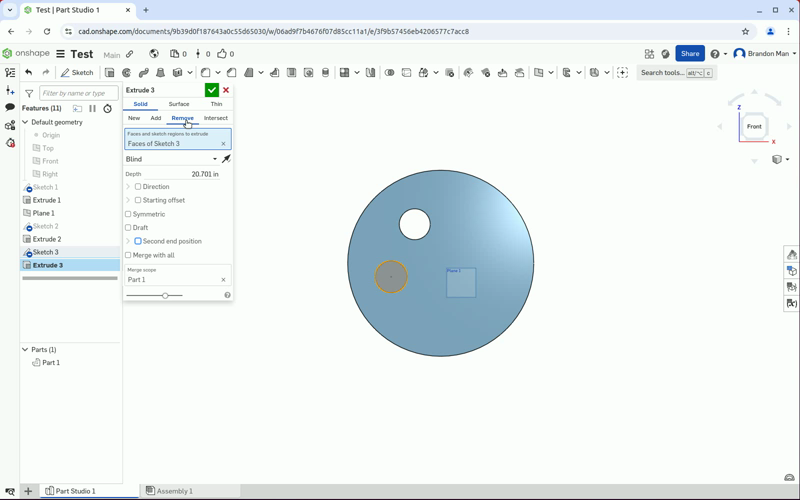
key(space)
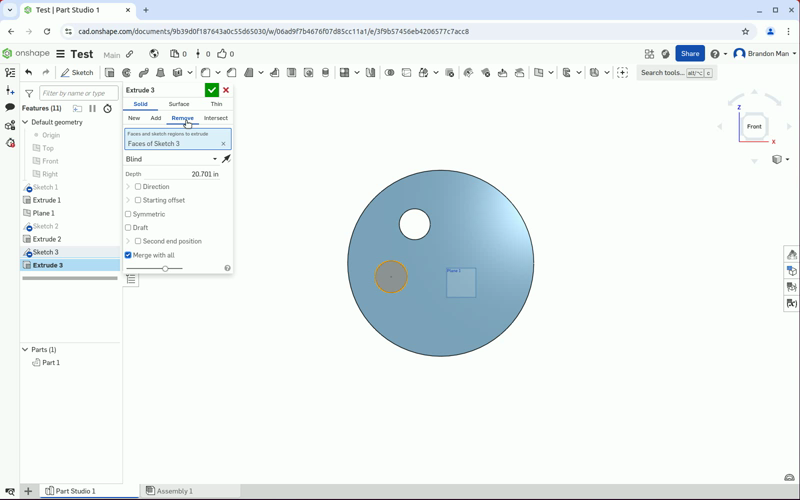
key(enter)
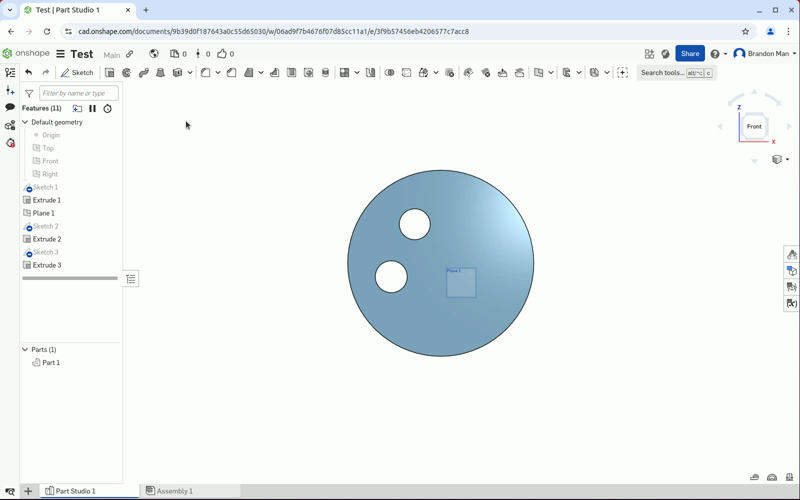
key(shift+h)
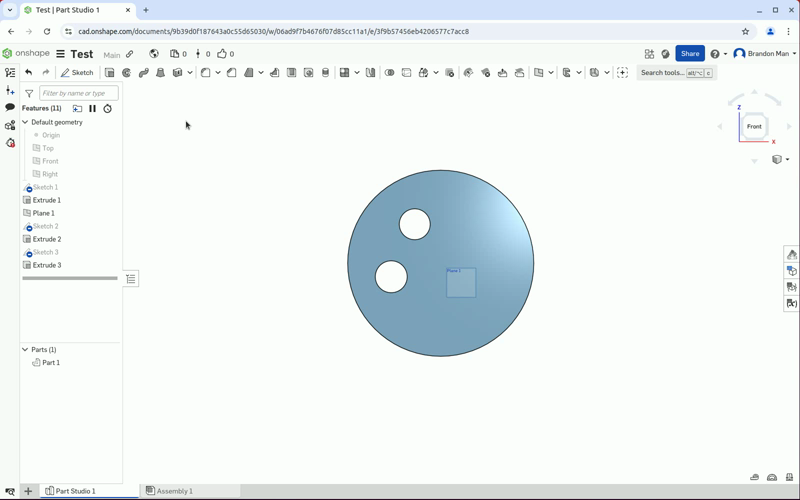
key(shift+h)
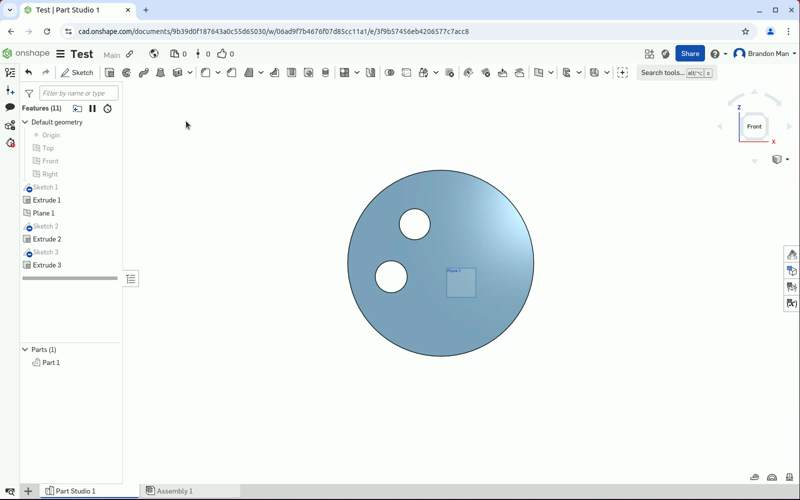
mouse_move(73, 189)
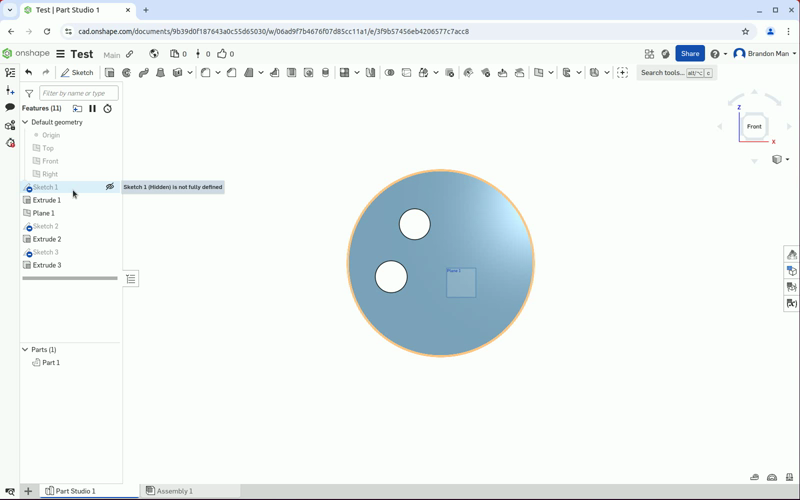
click(73, 189)
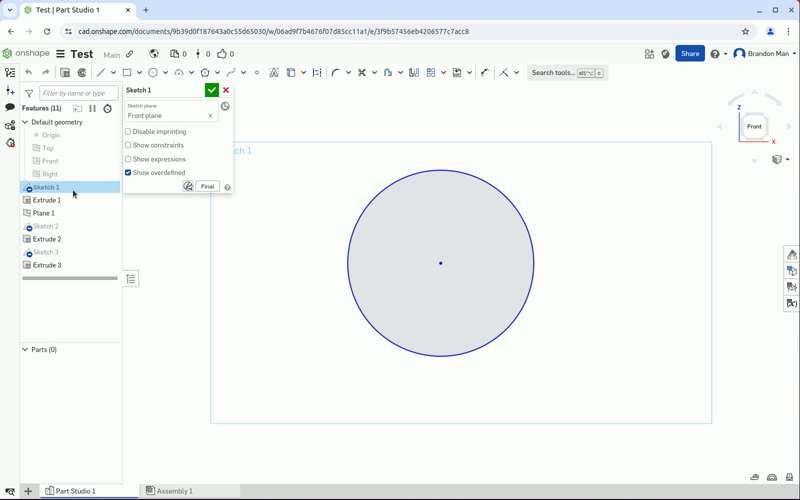
mouse_move(229, 92)
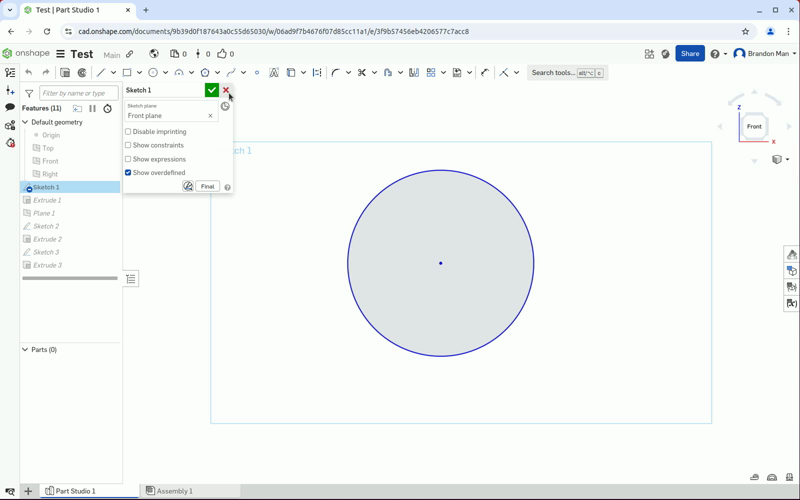
click(229, 92)
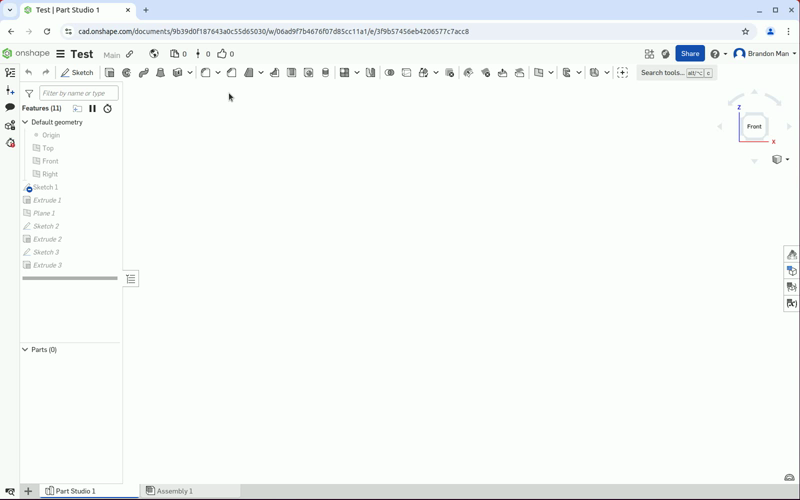
key(shift+s)
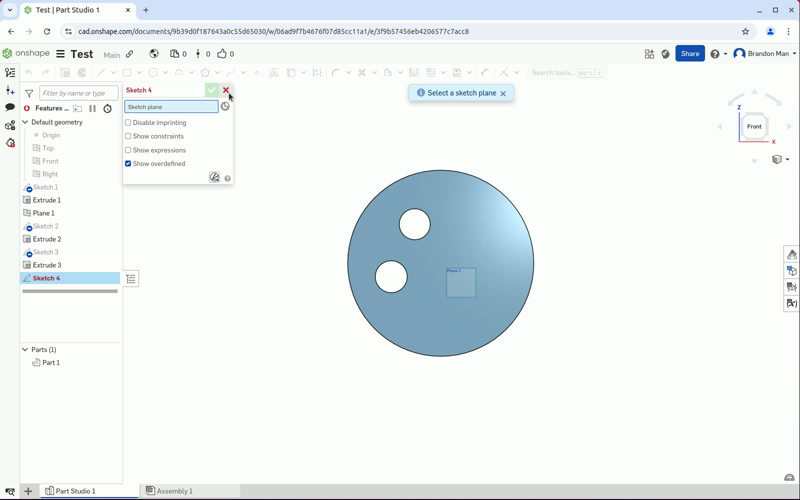
mouse_move(73, 215)
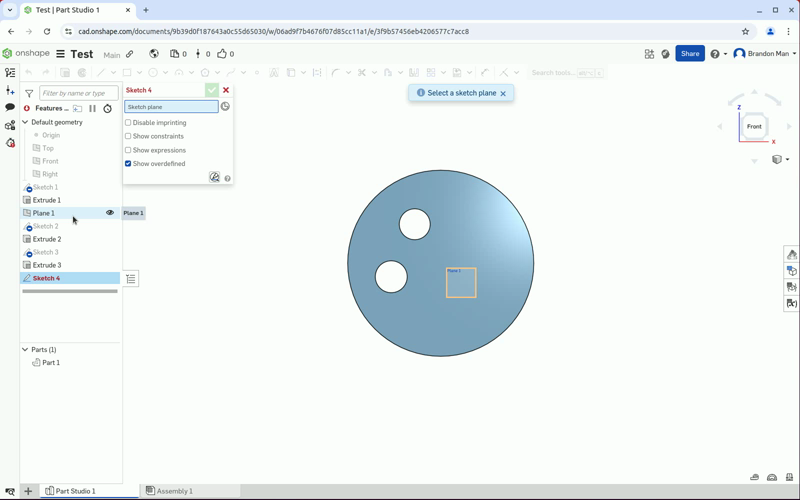
click(73, 215)
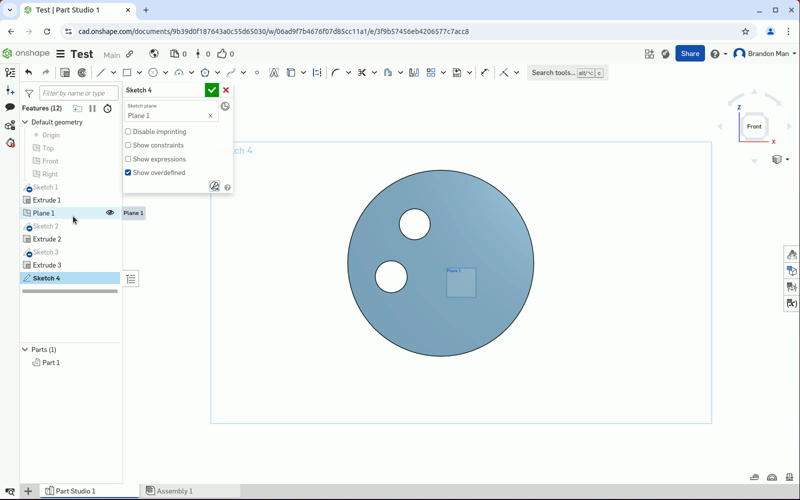
mouse_move(73, 352)
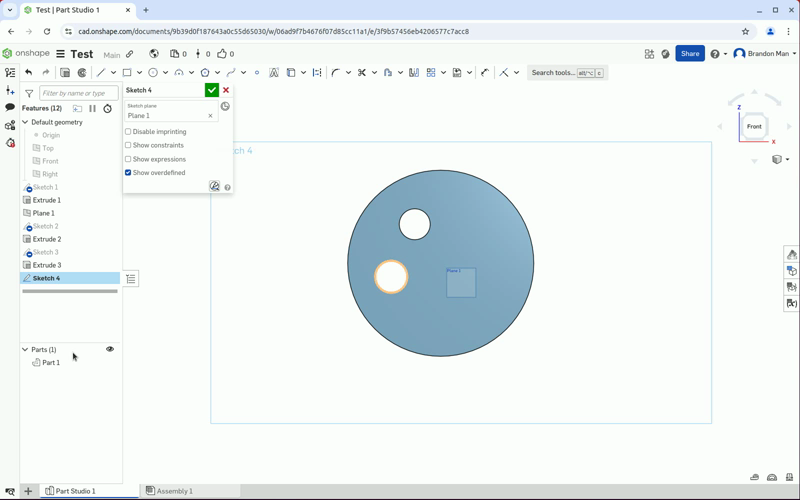
key(y)
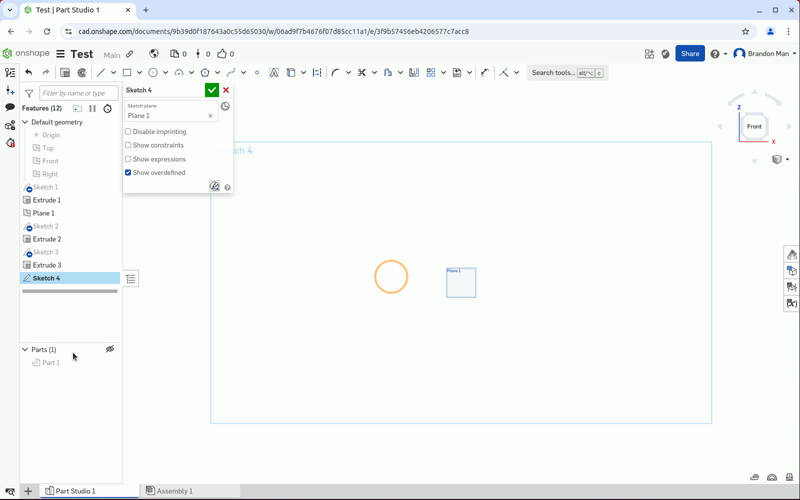
key(c)
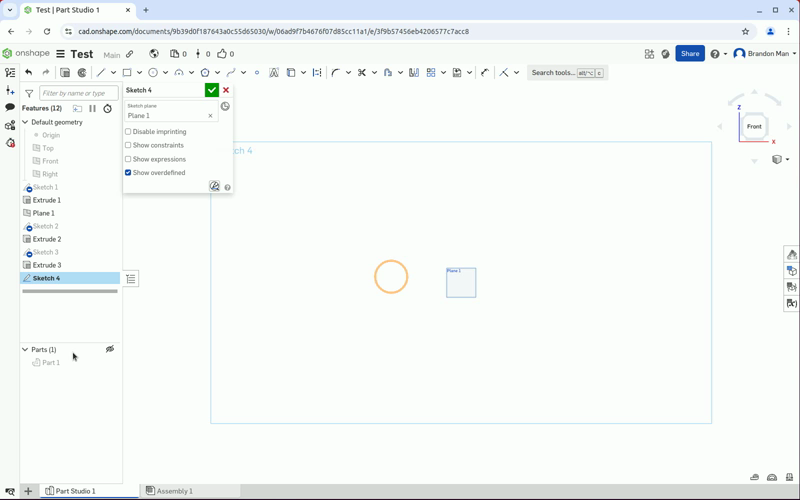
key_down(shift)
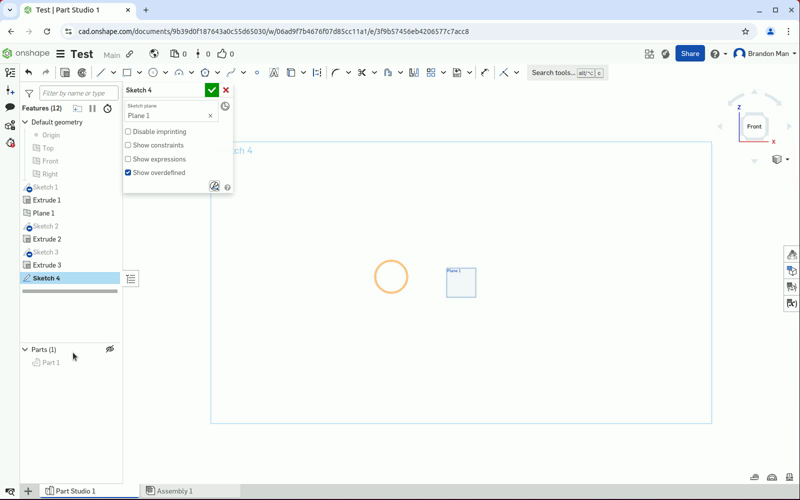
mouse_move(433, 315)
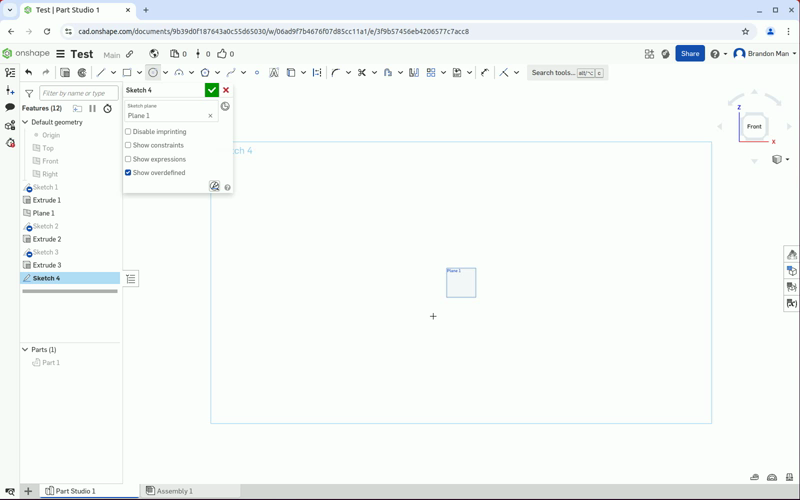
click(433, 315)
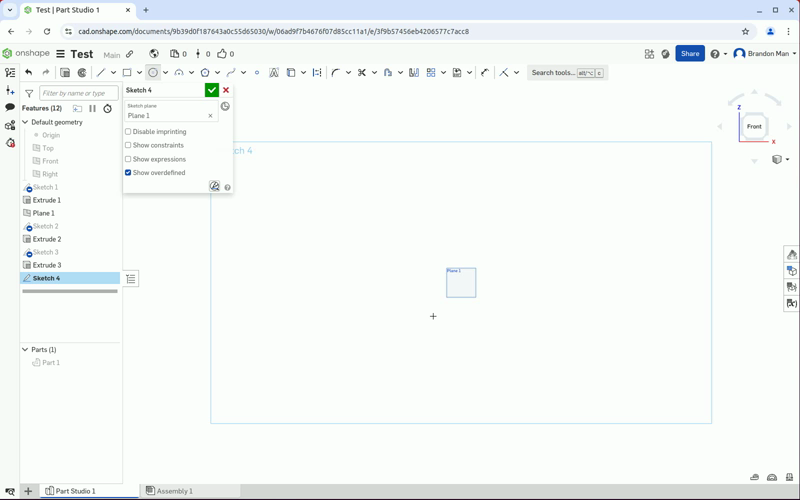
key_up(shift)
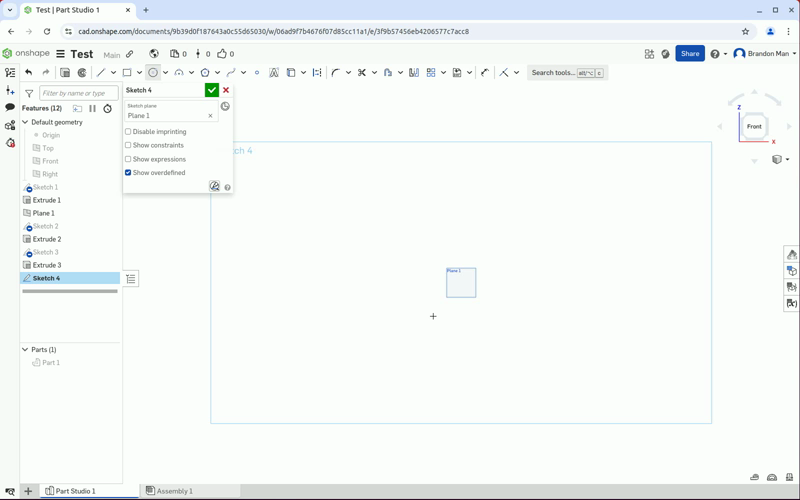
mouse_move(448, 315)
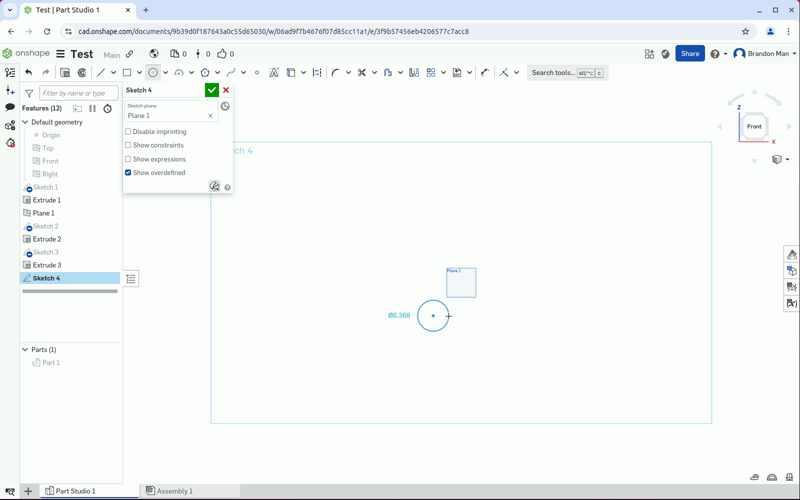
click(448, 315)
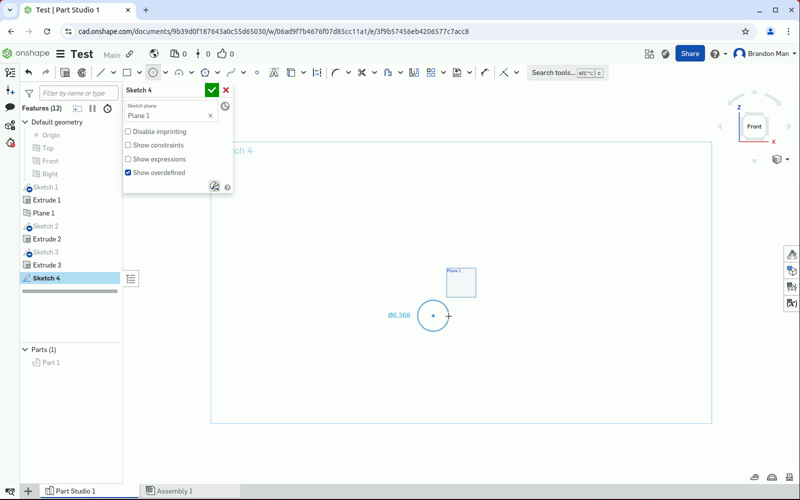
key(esc)
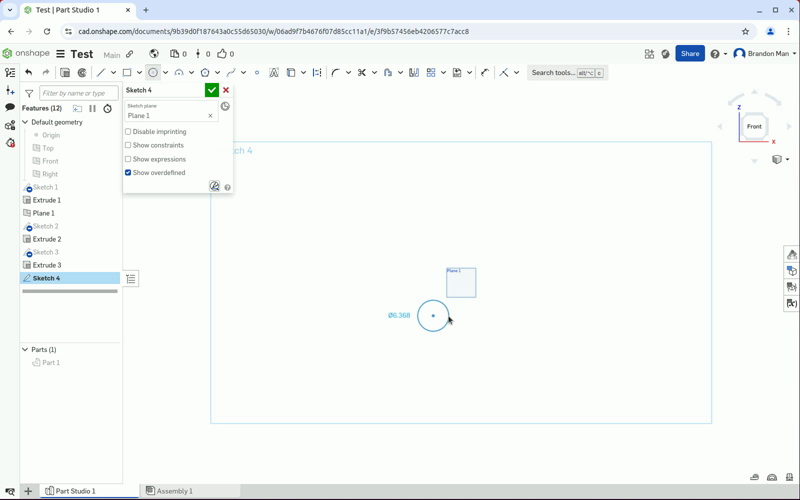
mouse_move(440, 317)
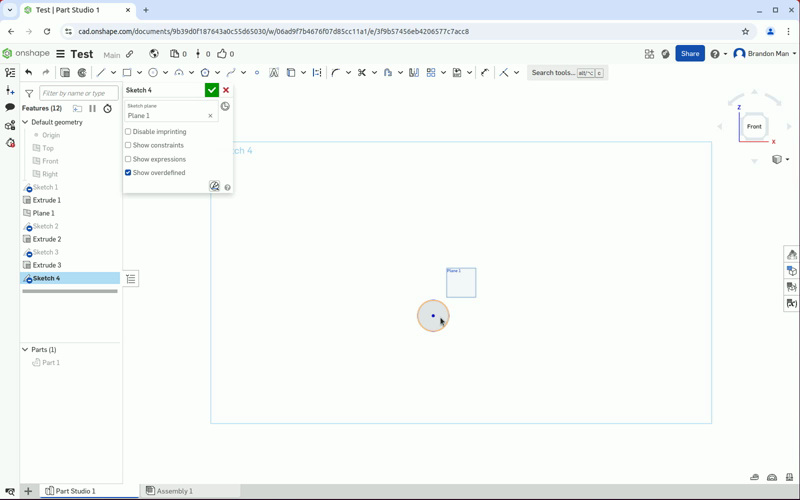
scroll(6)
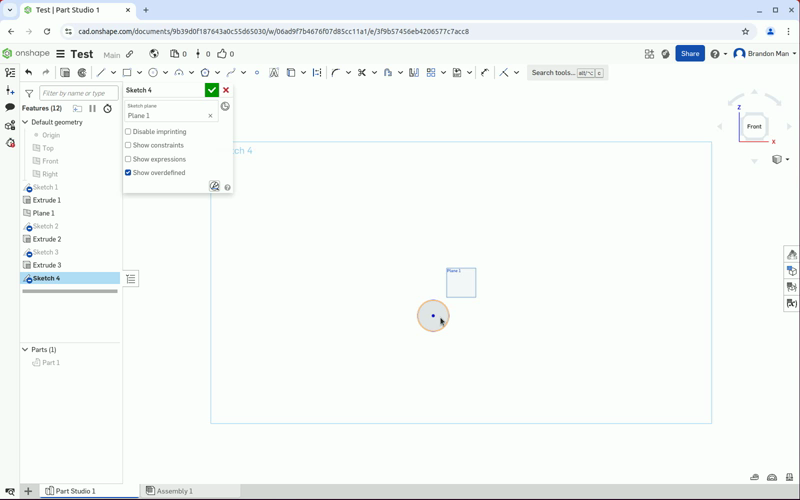
scroll(6)
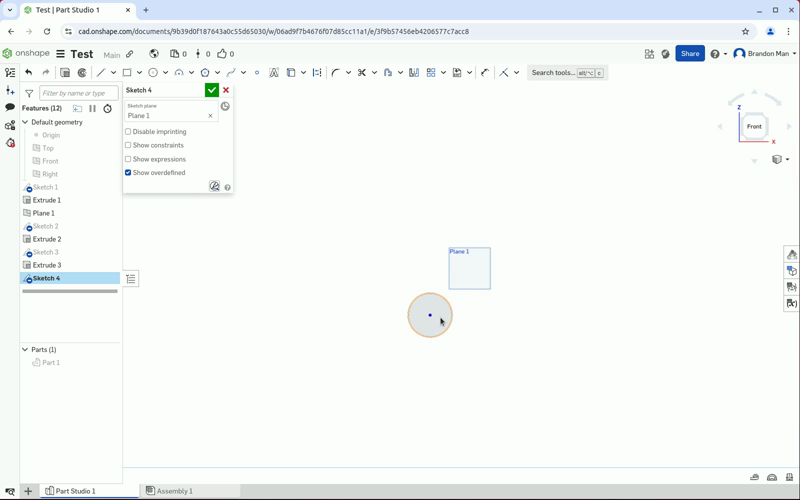
scroll(6)
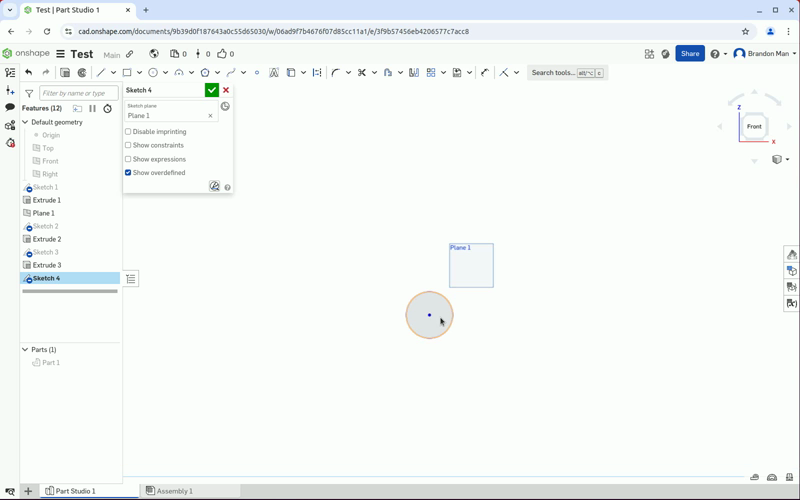
scroll(6)
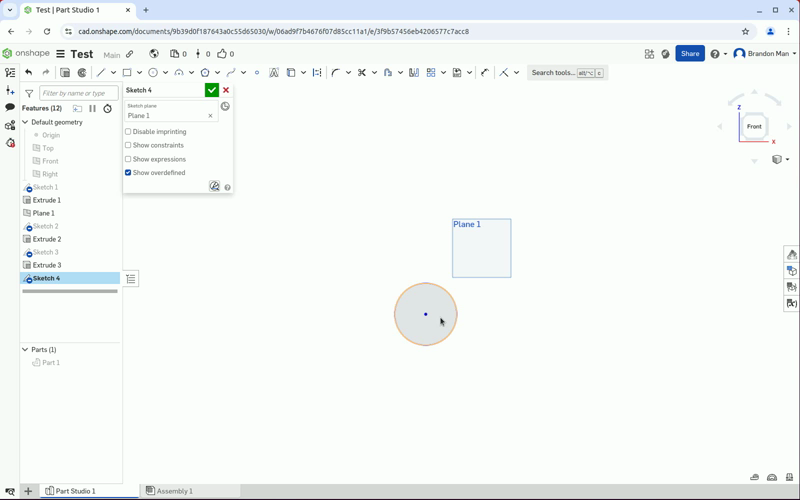
scroll(6)
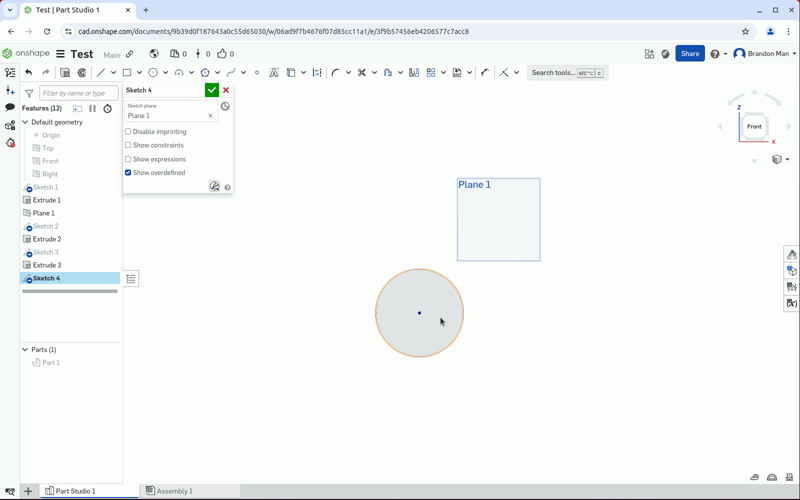
scroll(6)
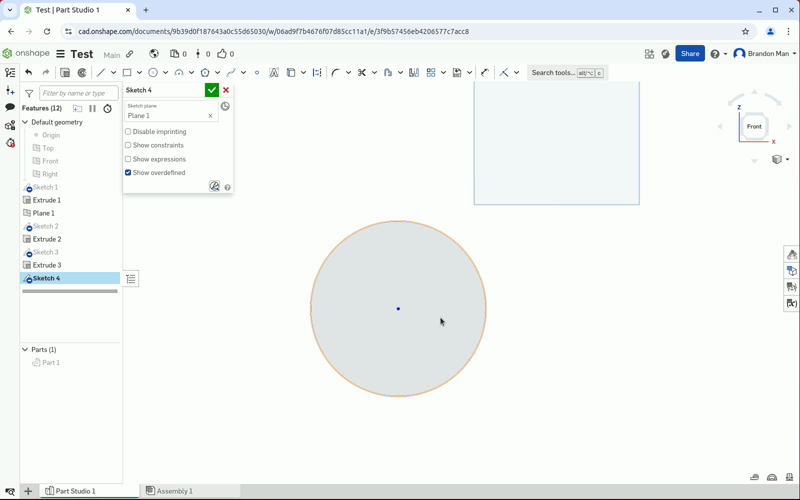
scroll(6)
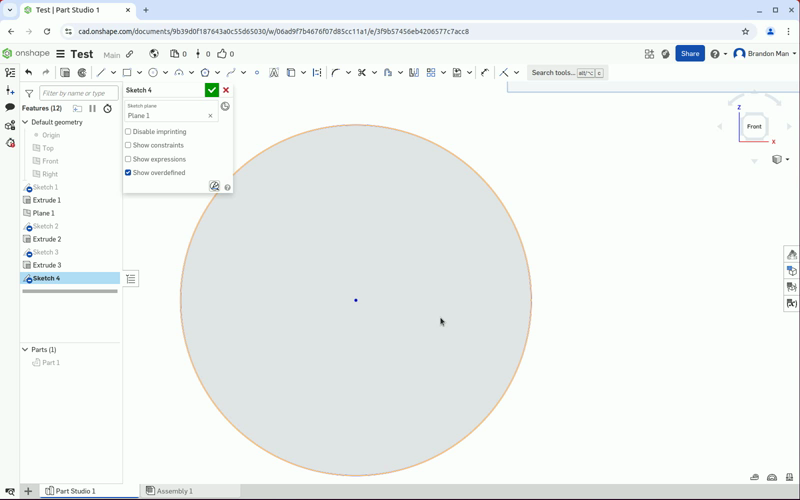
click(440, 317)
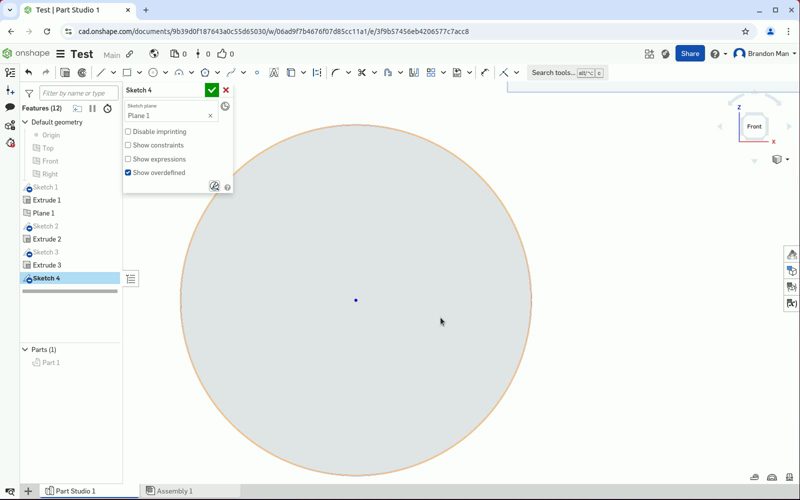
scroll(-6)
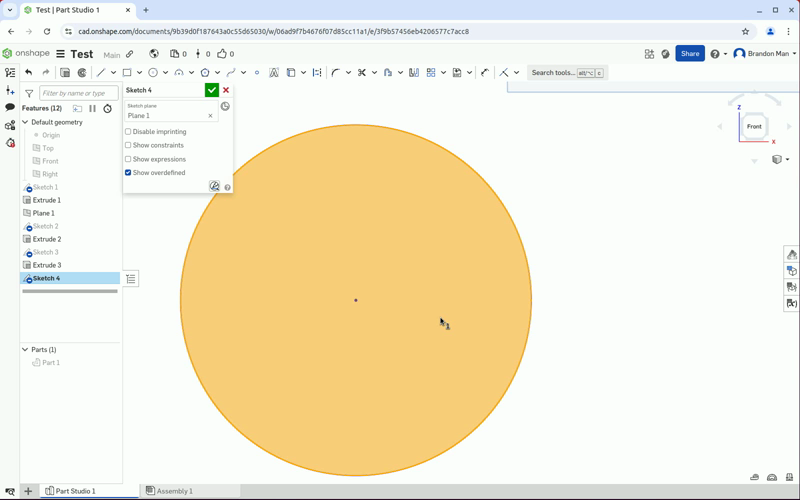
scroll(-6)
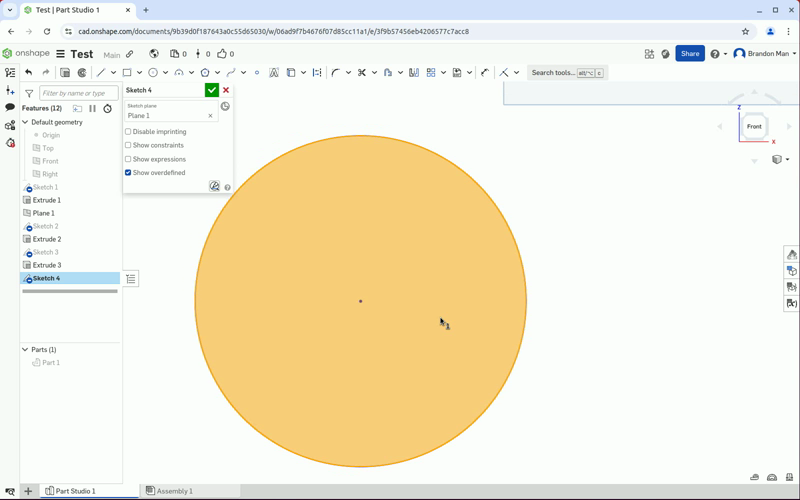
scroll(-6)
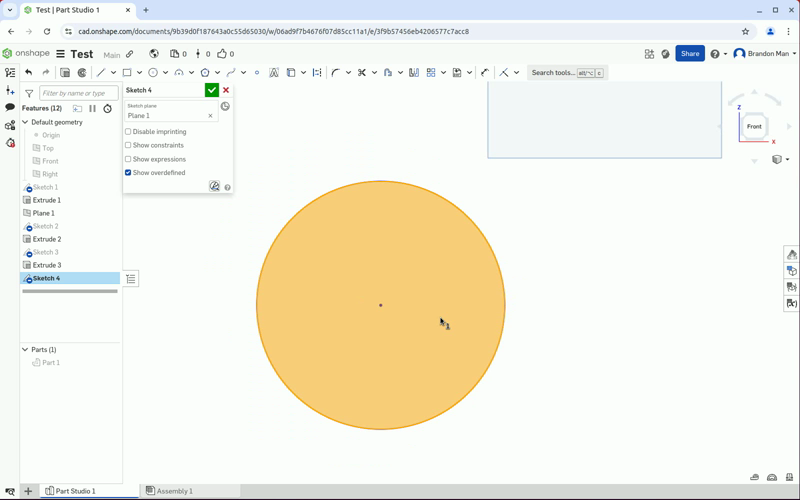
scroll(-6)
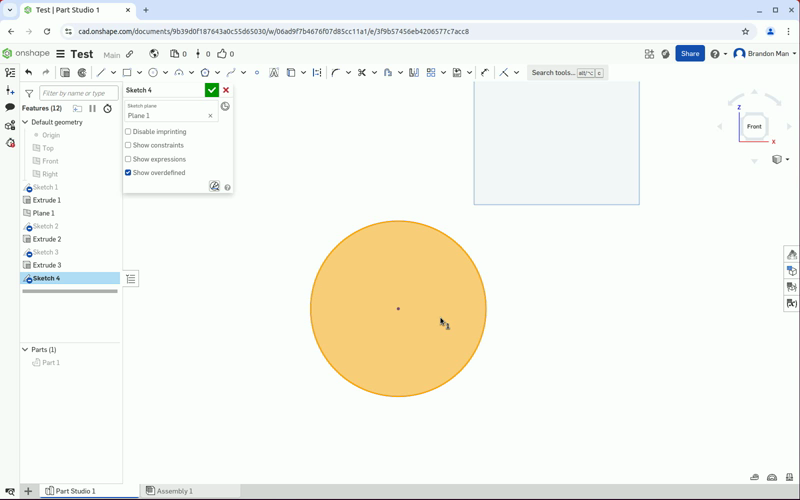
scroll(-6)
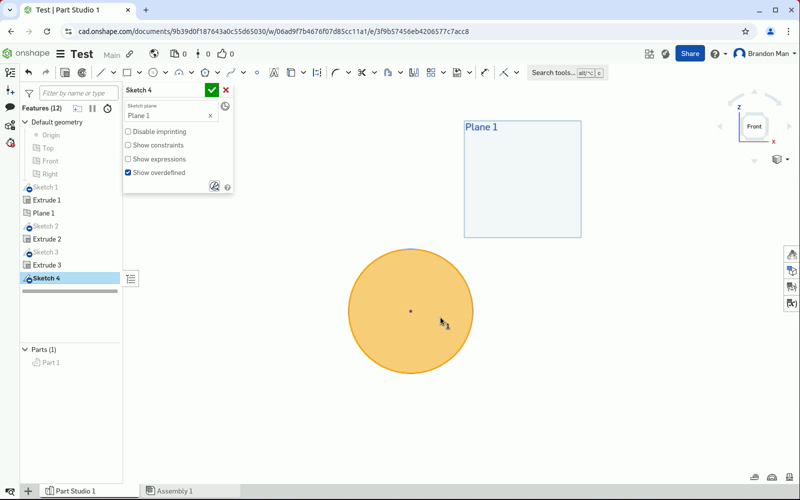
scroll(-6)
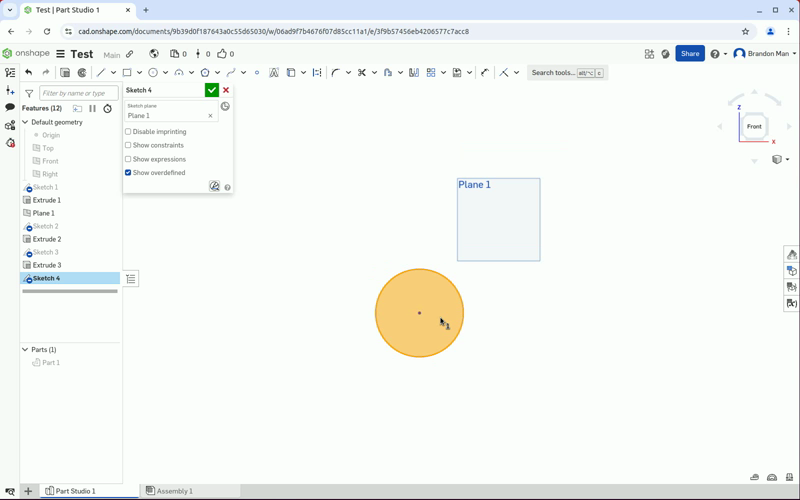
scroll(-6)
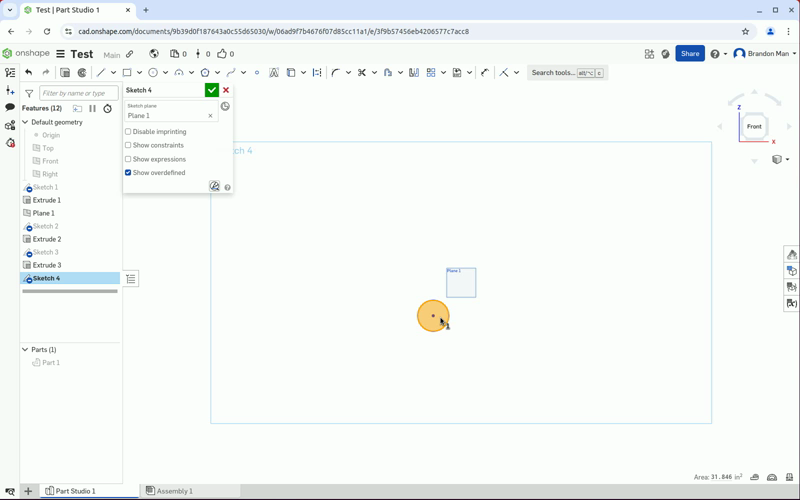
mouse_move(73, 352)
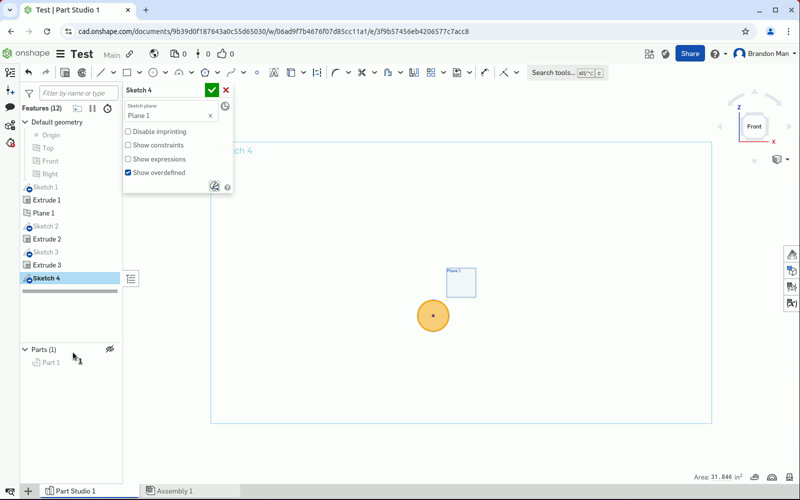
key(shift+y)
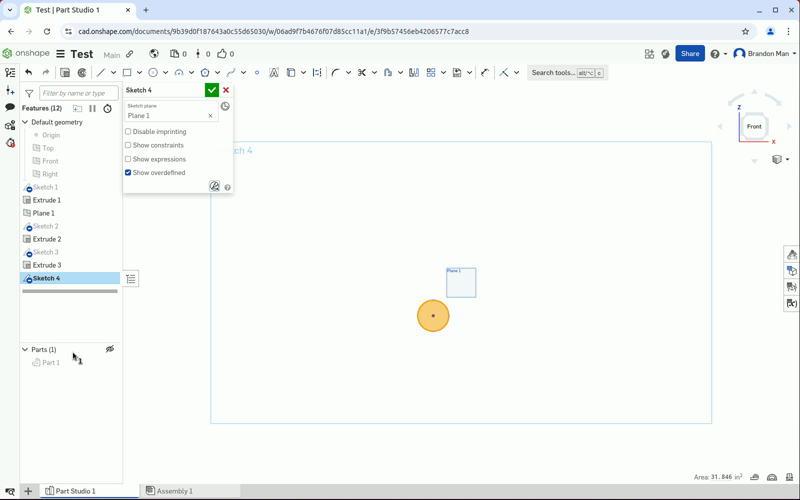
key(shift+e)
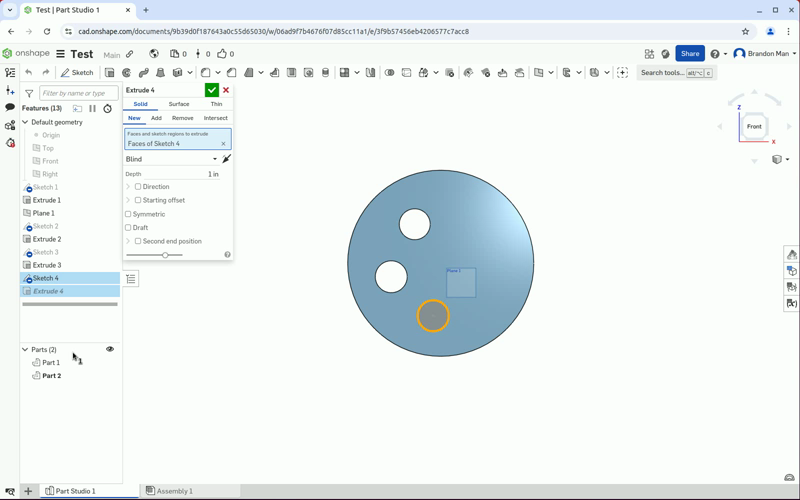
mouse_move(143, 106)
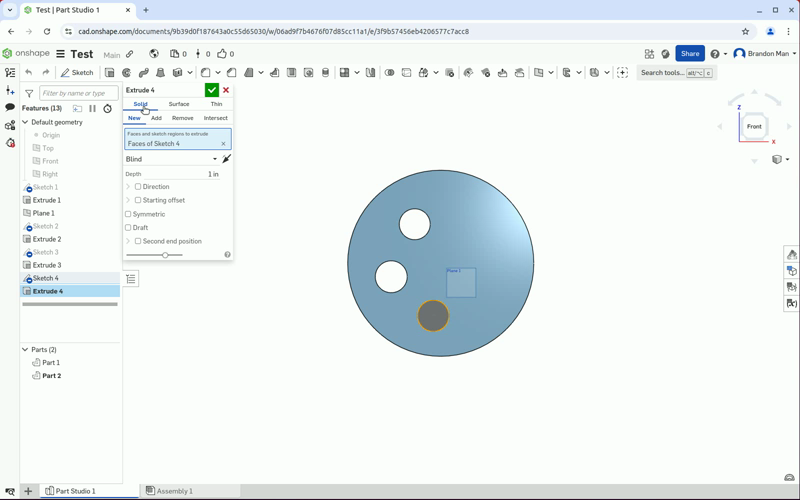
click(143, 106)
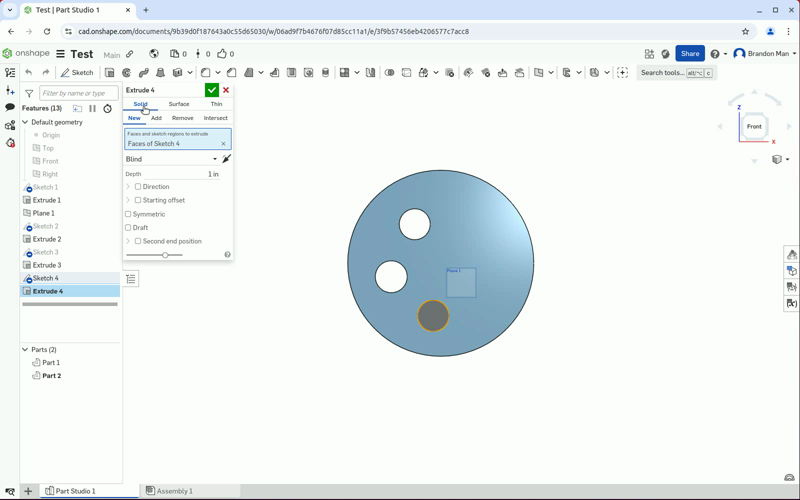
mouse_move(186, 120)
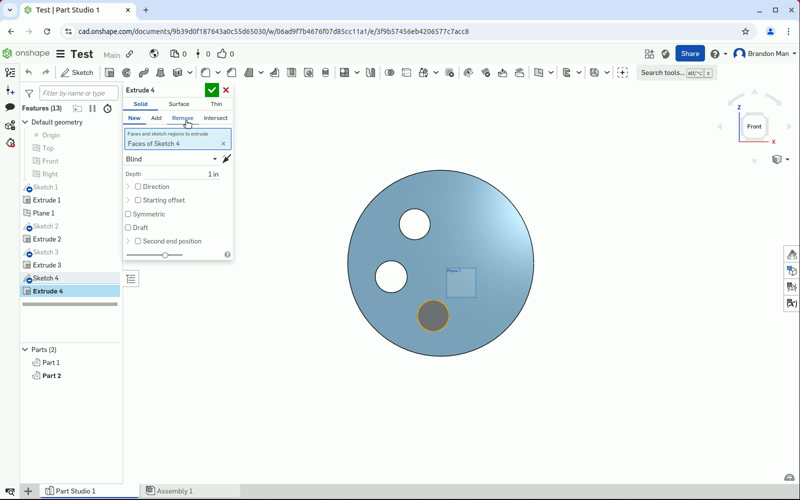
click(186, 120)
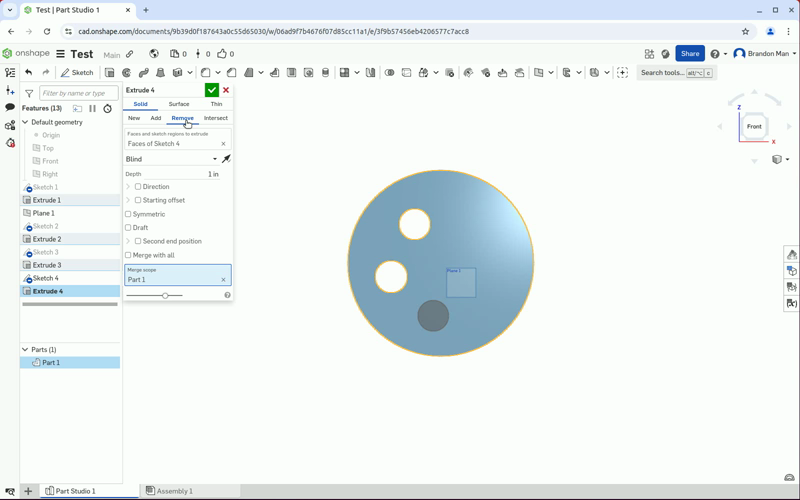
key(tab, 4)
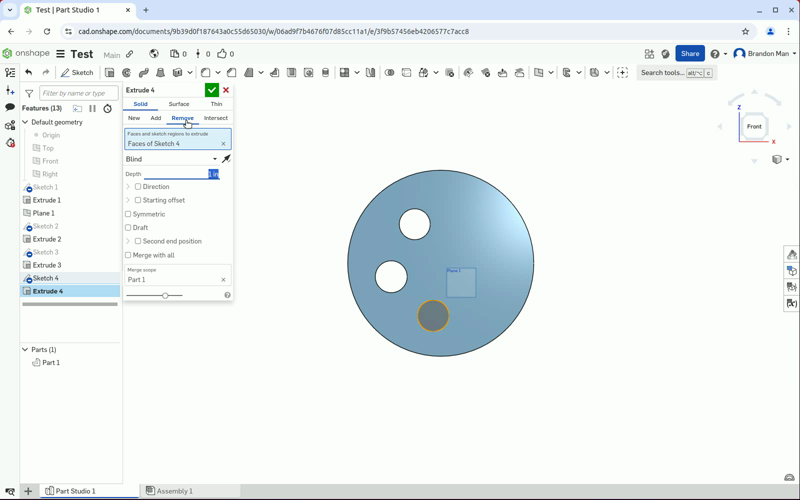
text(20.701)
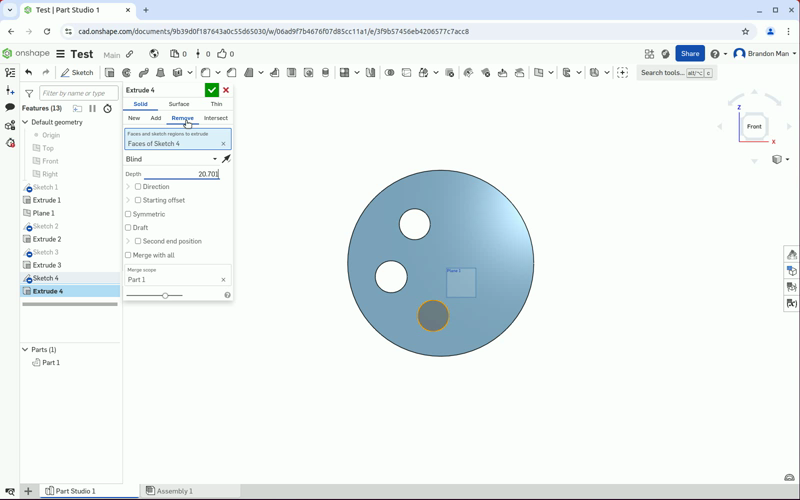
key(tab, 6)
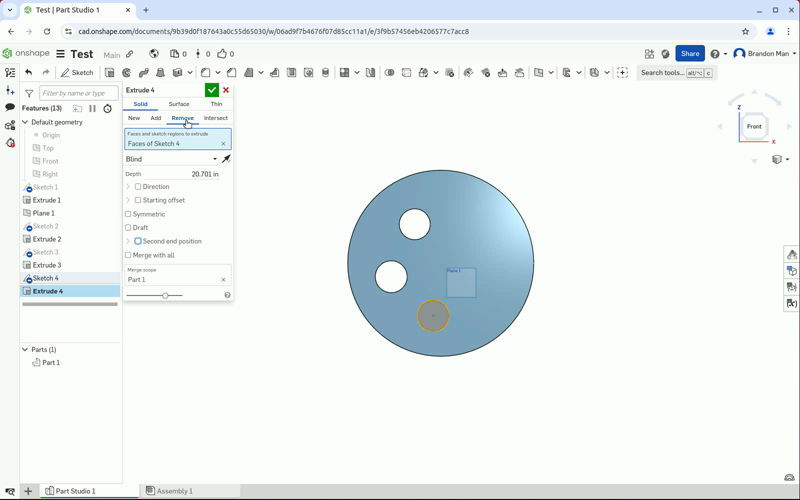
key(space)
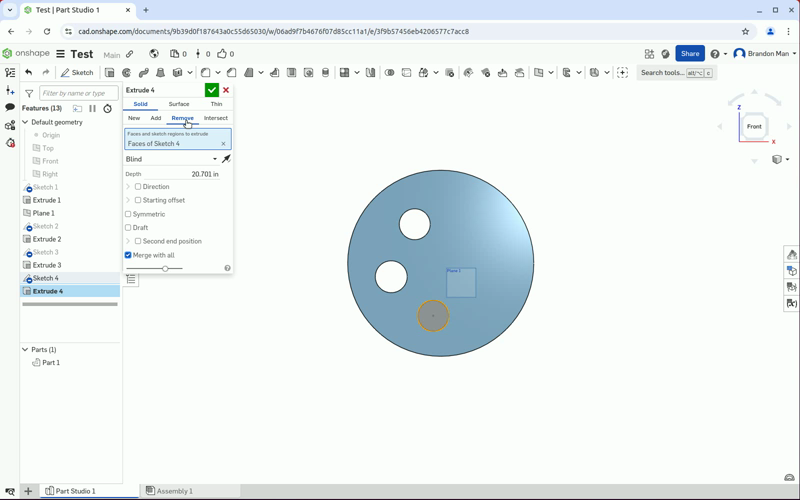
key(enter)
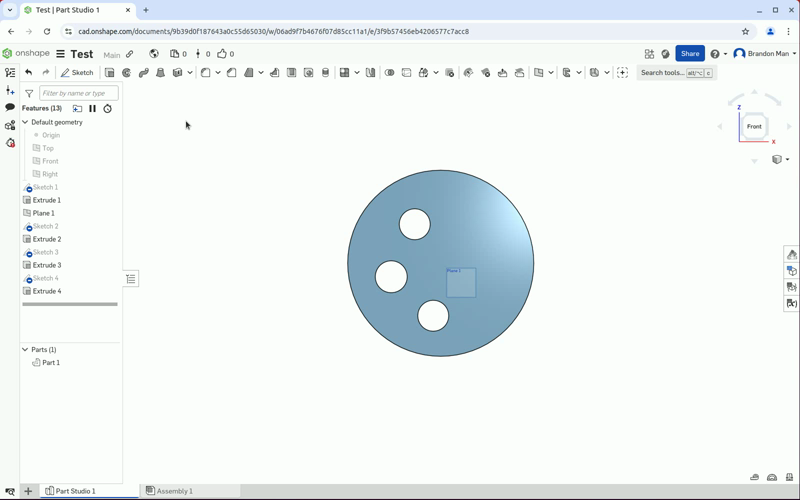
key(shift+h)
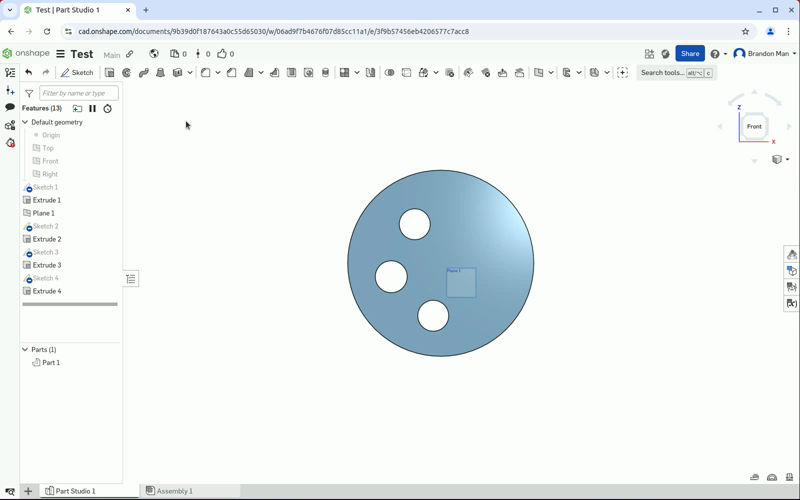
key(shift+h)
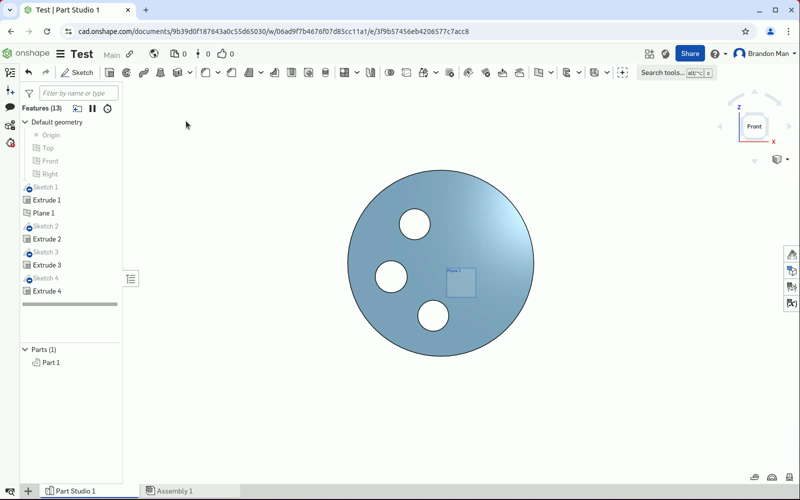
mouse_move(73, 189)
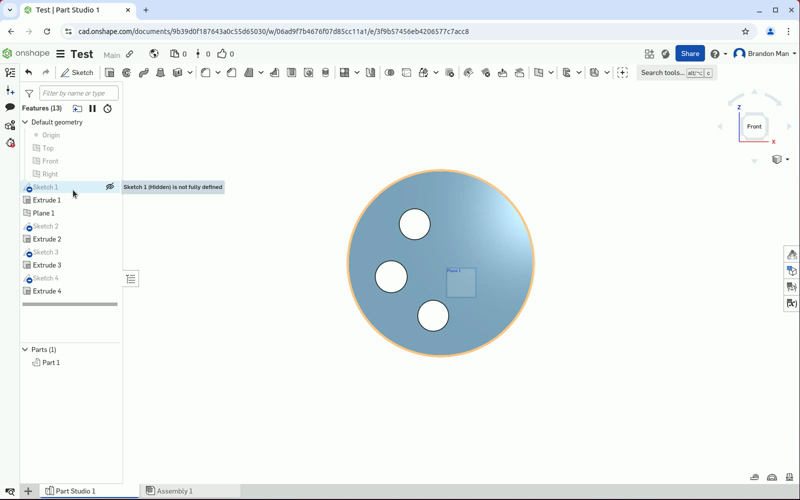
click(73, 189)
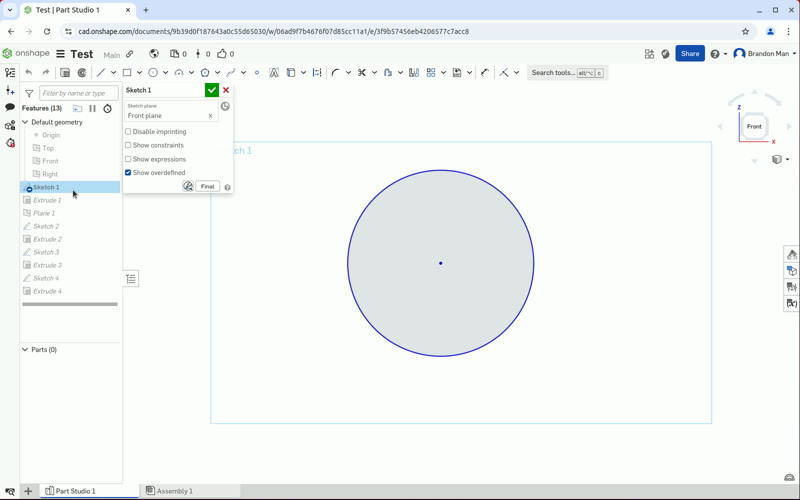
mouse_move(229, 92)
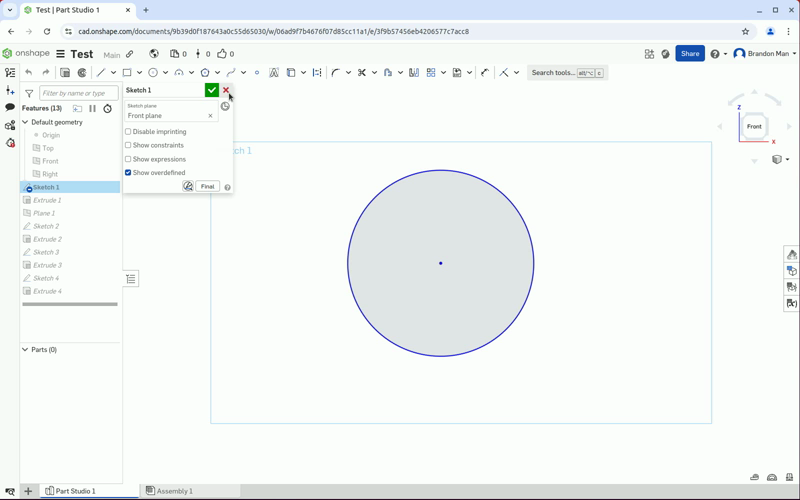
click(229, 92)
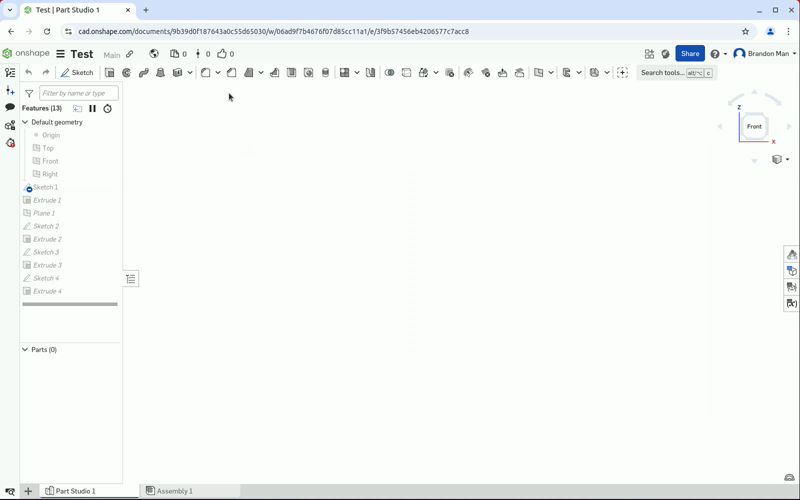
key(shift+s)
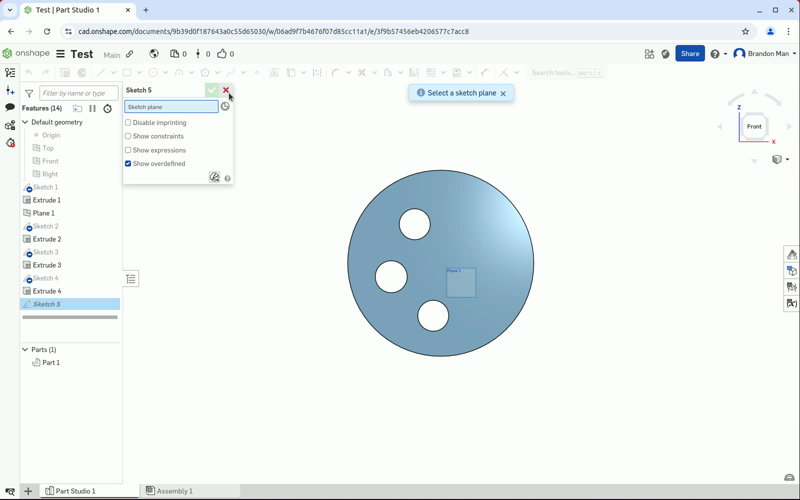
mouse_move(73, 215)
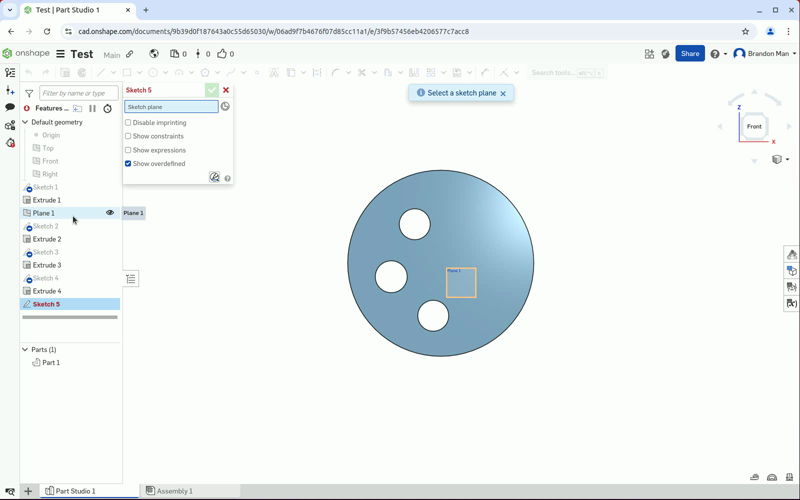
click(73, 215)
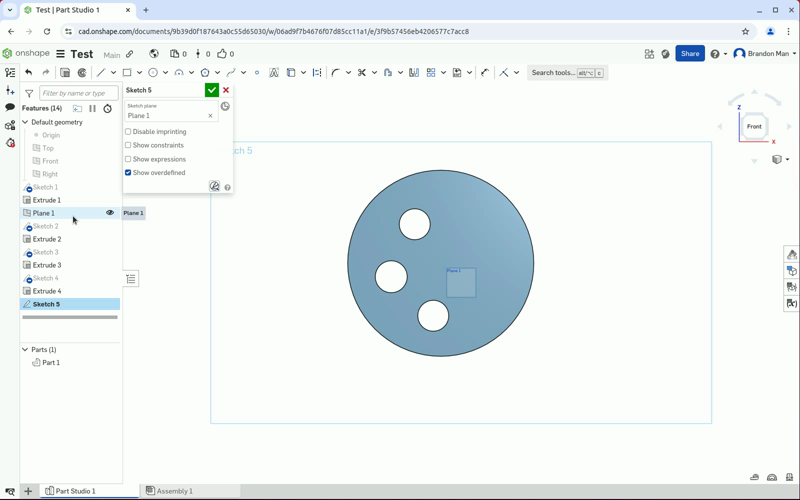
mouse_move(73, 352)
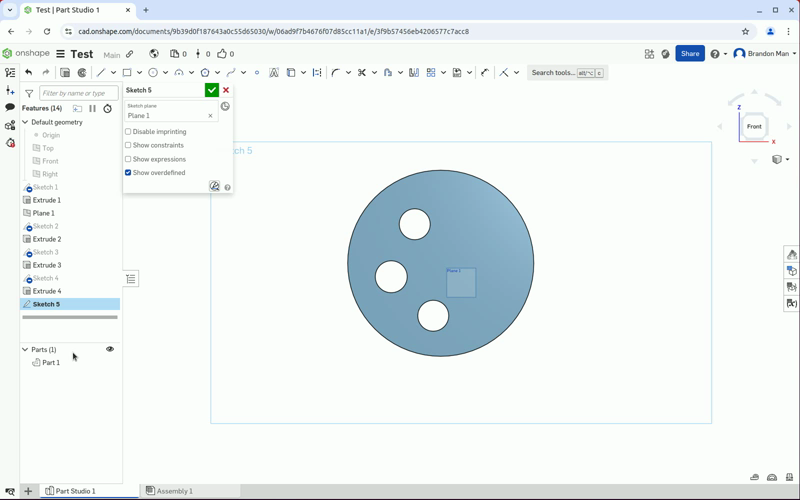
key(y)
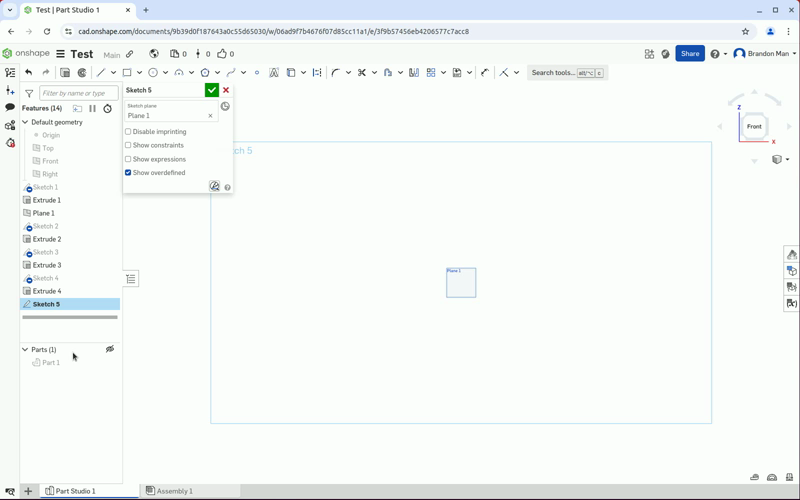
key(c)
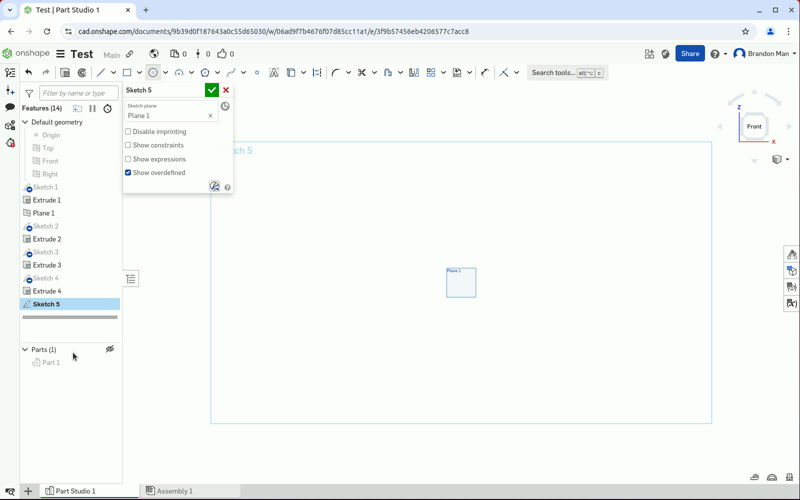
key_down(shift)
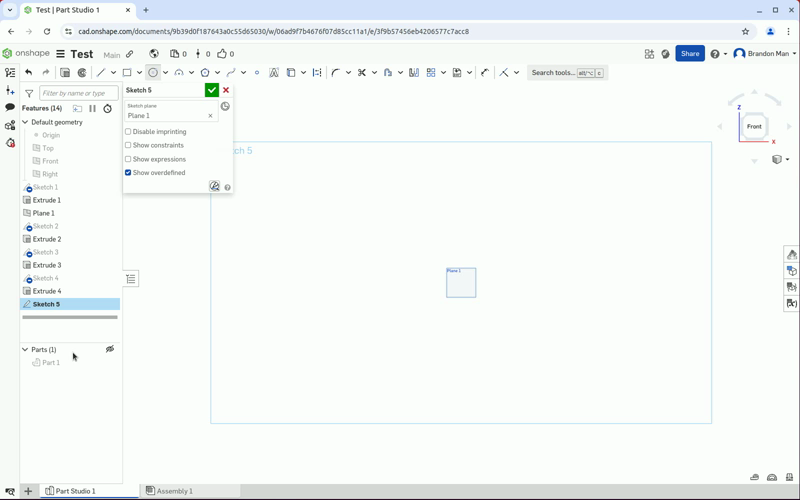
mouse_move(483, 287)
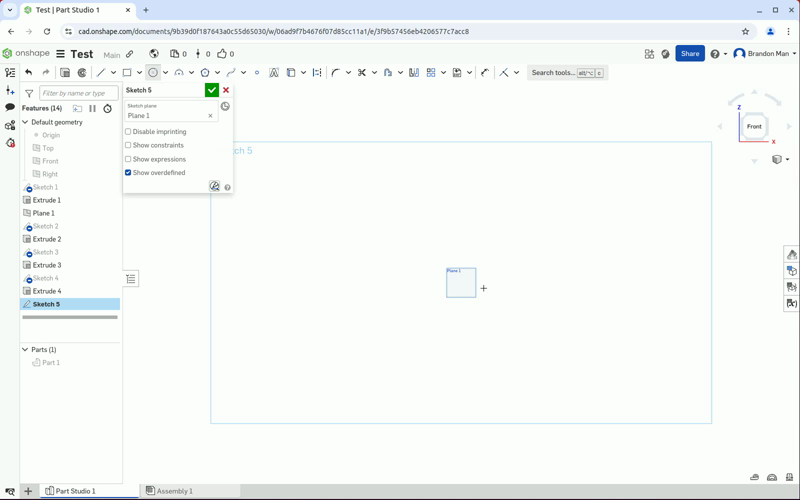
click(483, 287)
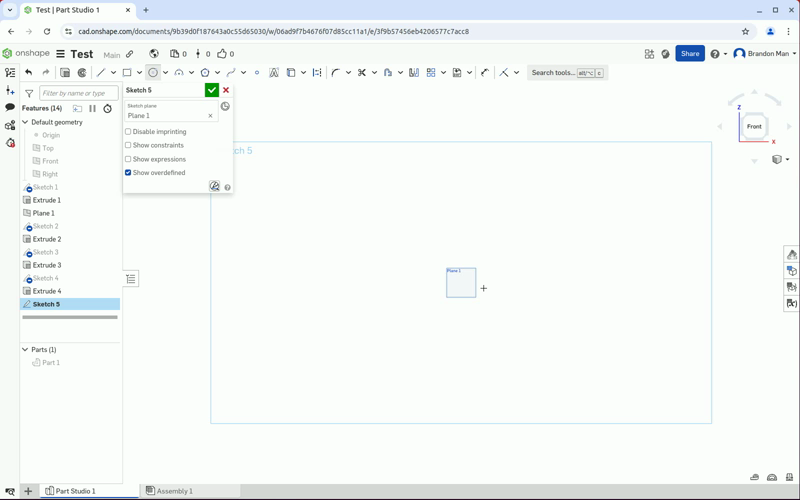
key_up(shift)
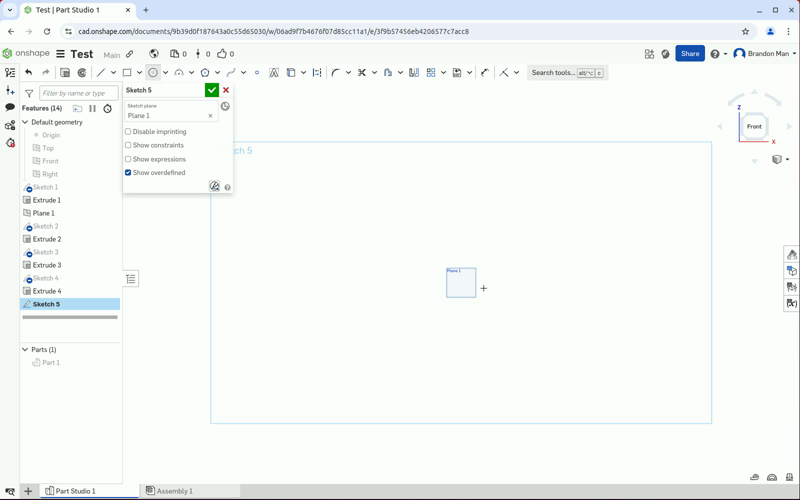
mouse_move(499, 287)
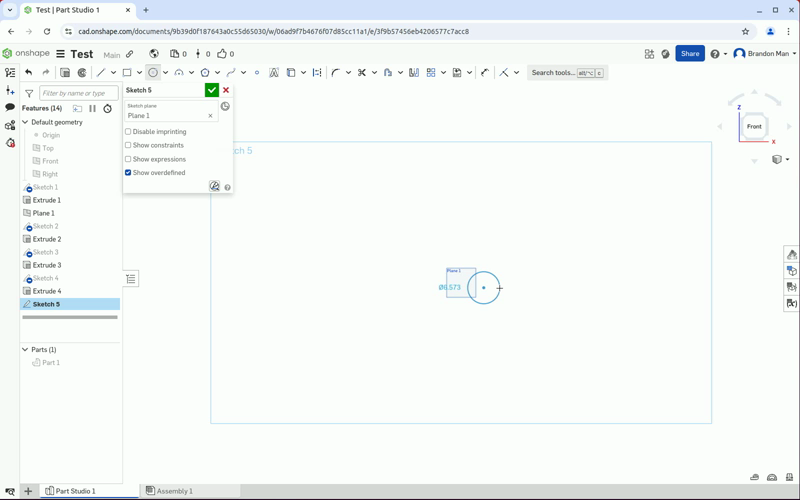
click(499, 287)
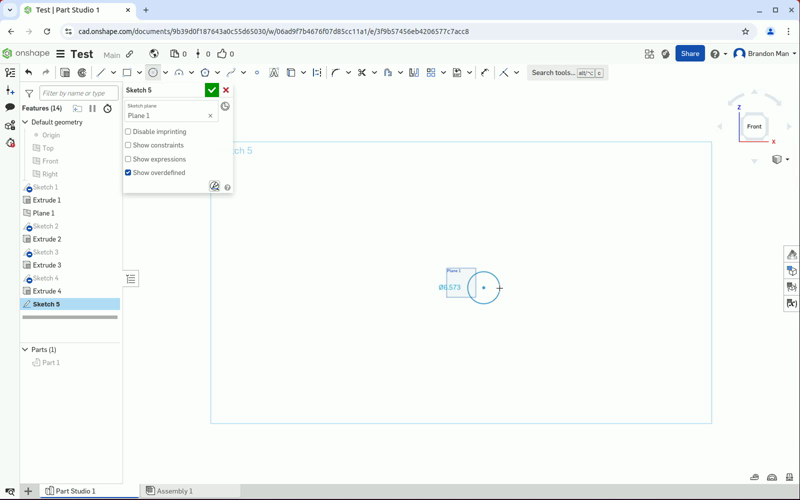
key(esc)
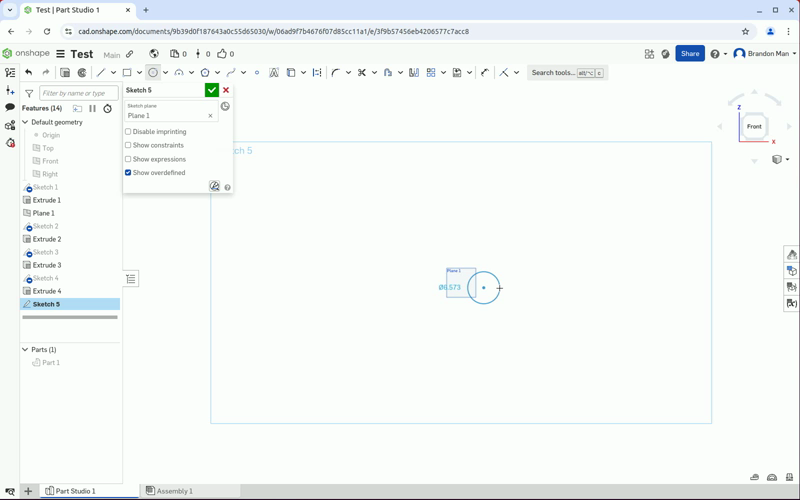
mouse_move(494, 281)
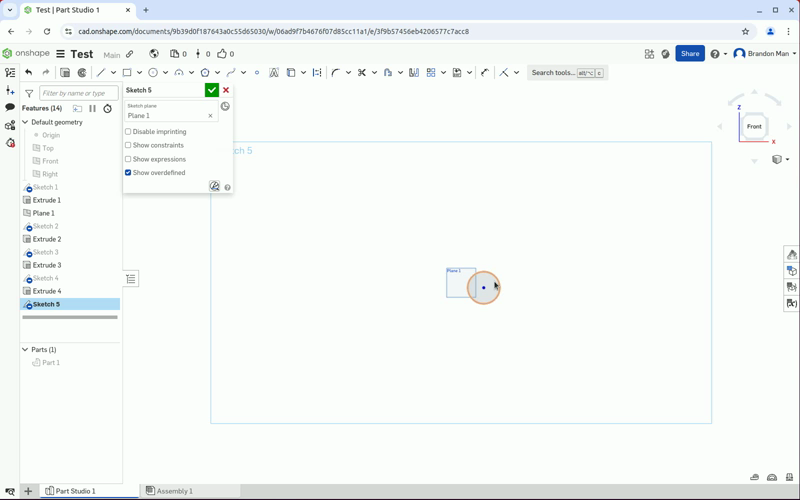
scroll(6)
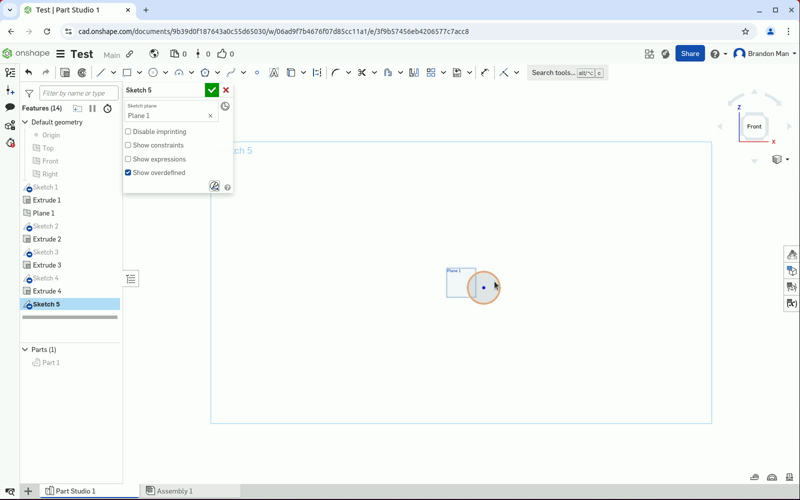
scroll(6)
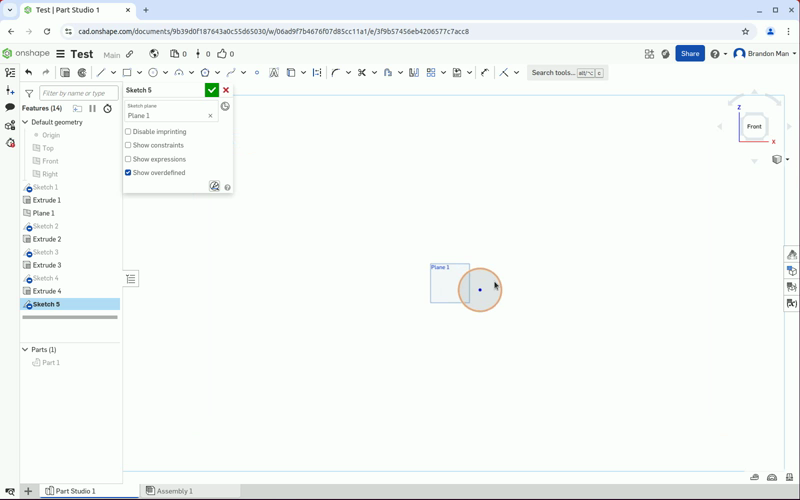
scroll(6)
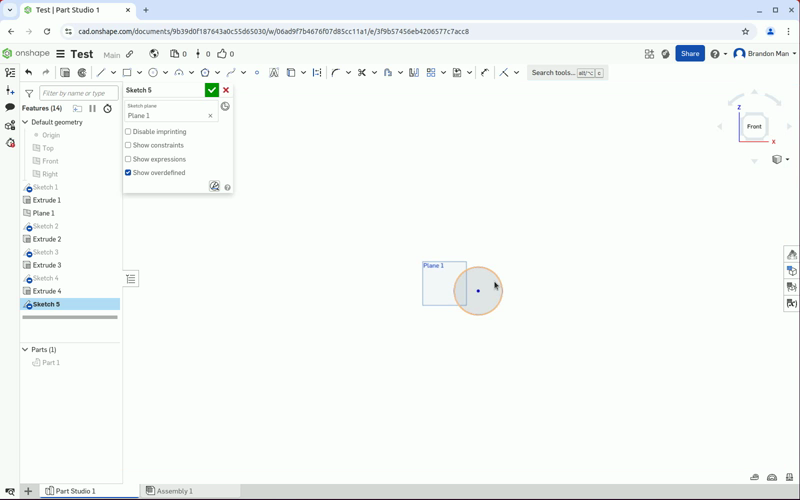
scroll(6)
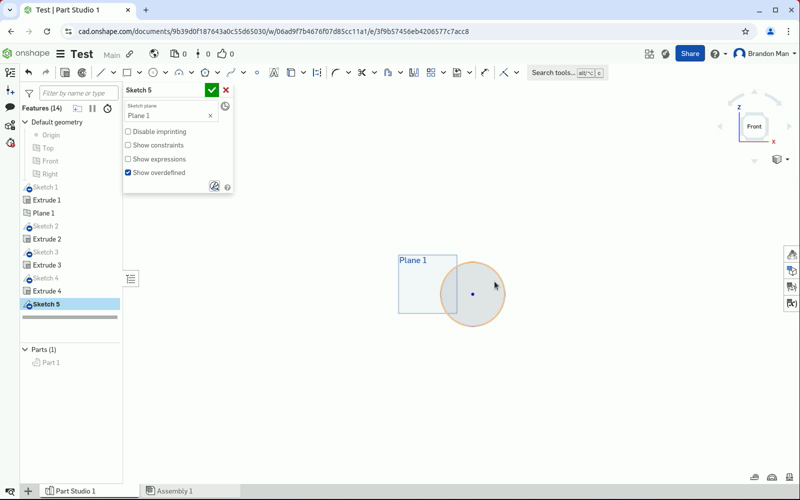
scroll(6)
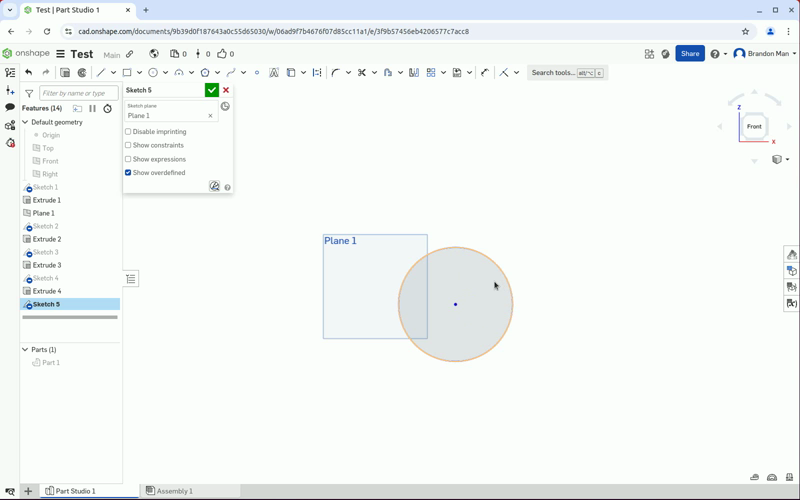
scroll(6)
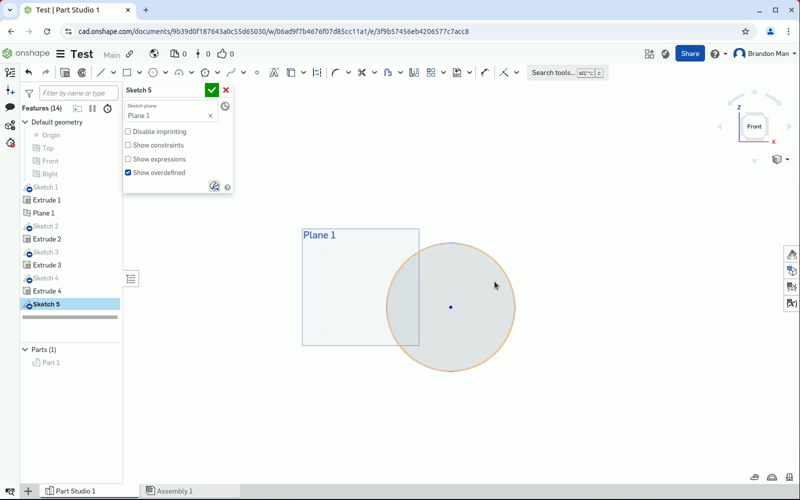
scroll(6)
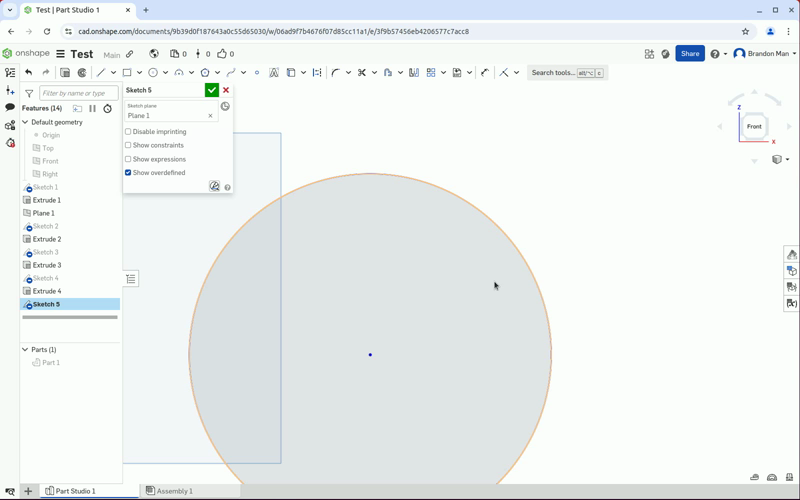
click(494, 281)
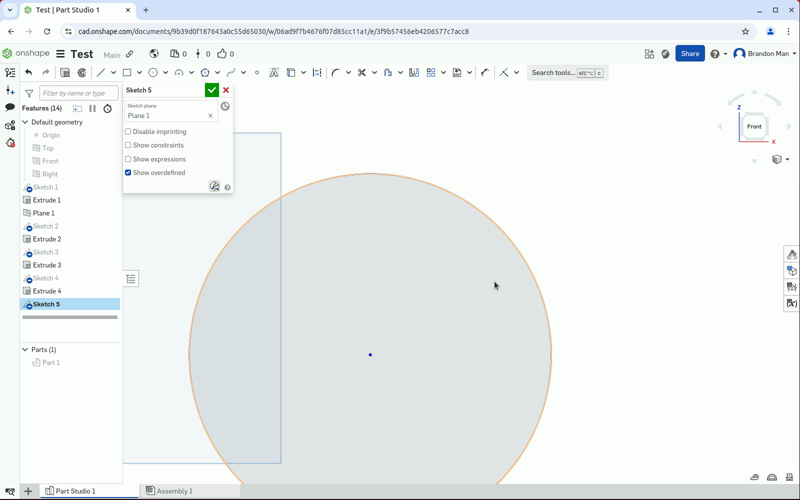
scroll(-6)
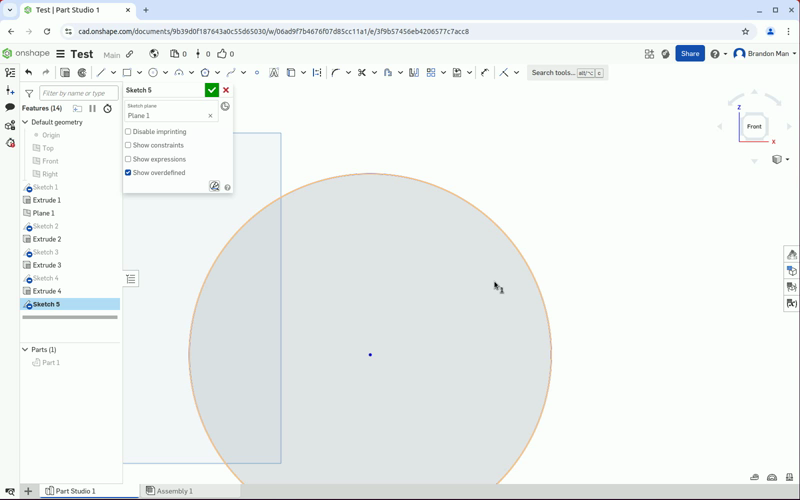
scroll(-6)
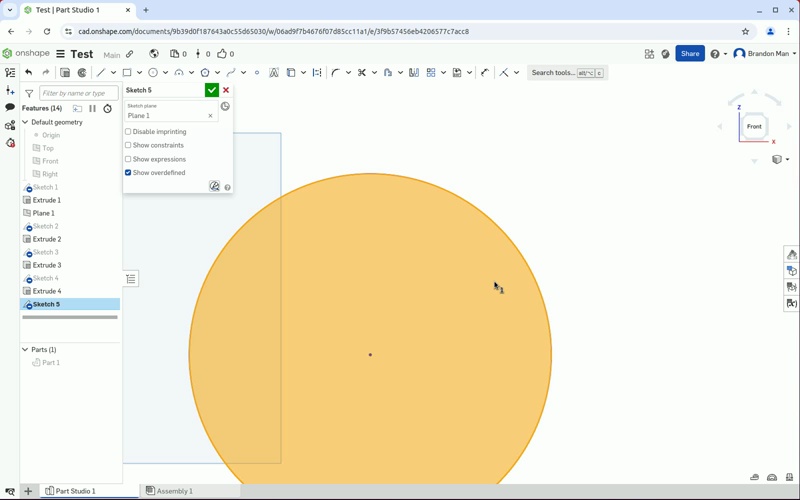
scroll(-6)
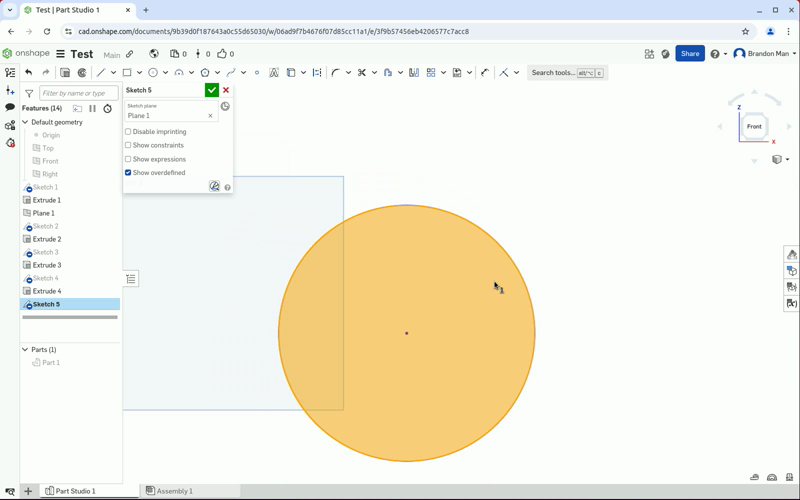
scroll(-6)
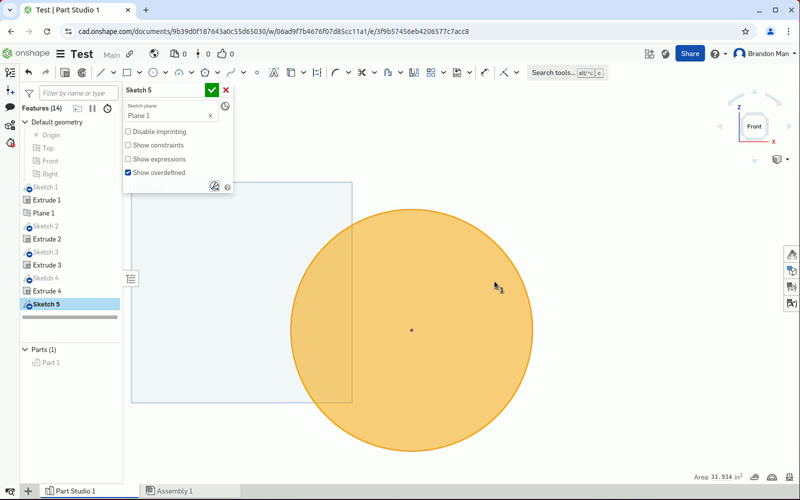
scroll(-6)
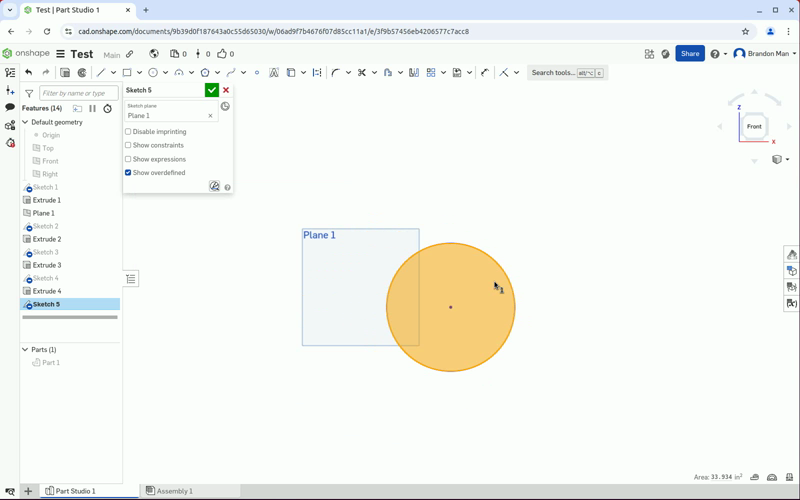
scroll(-6)
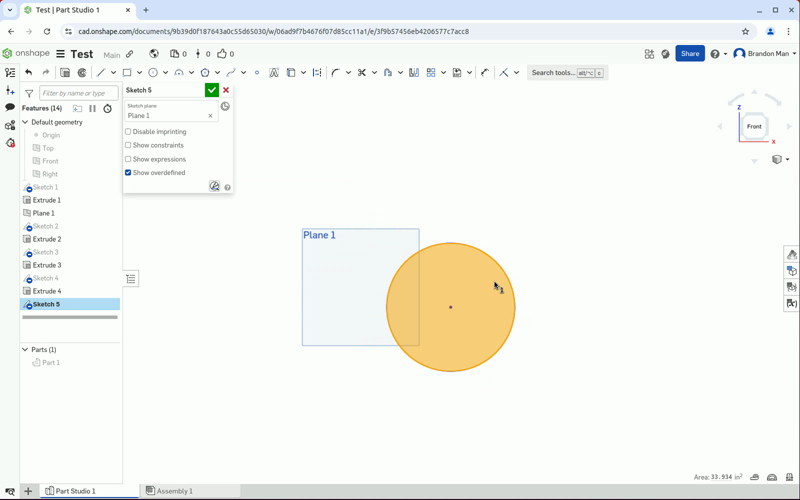
scroll(-6)
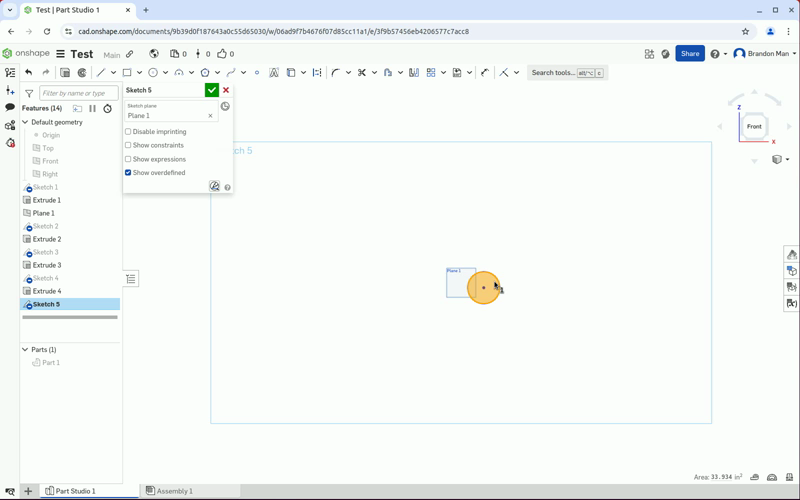
mouse_move(73, 352)
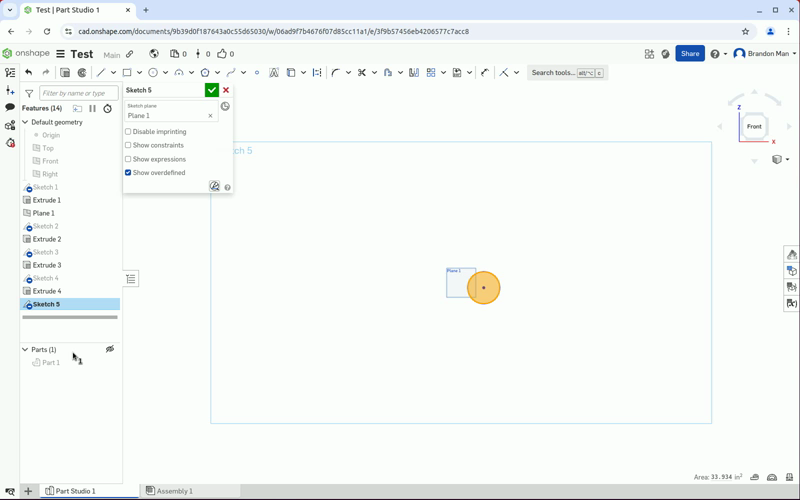
key(shift+y)
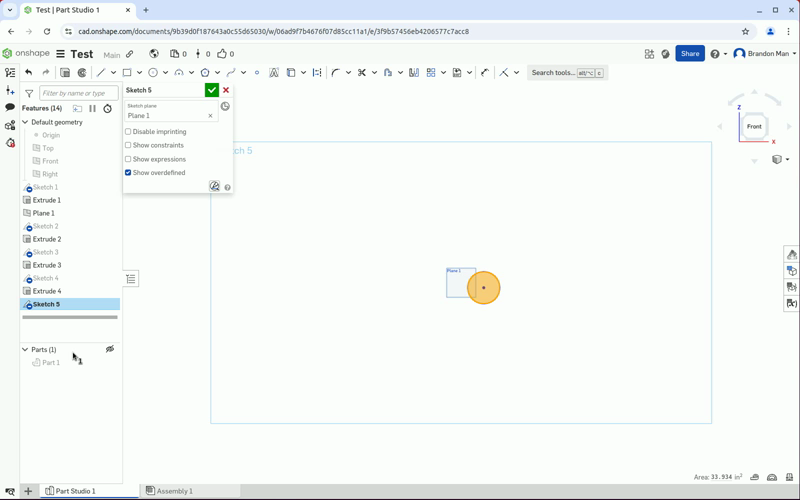
key(shift+e)
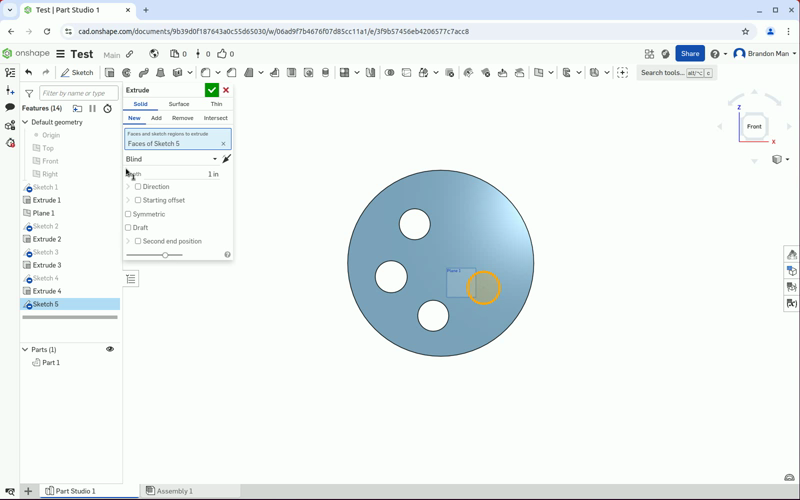
mouse_move(143, 106)
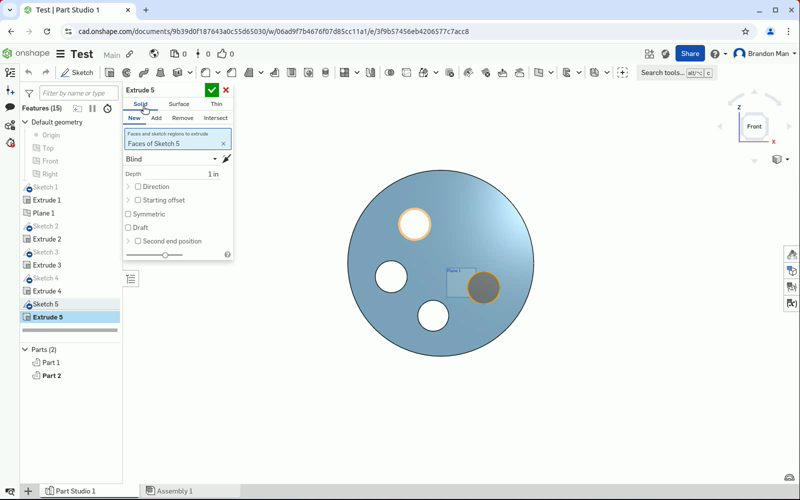
click(143, 106)
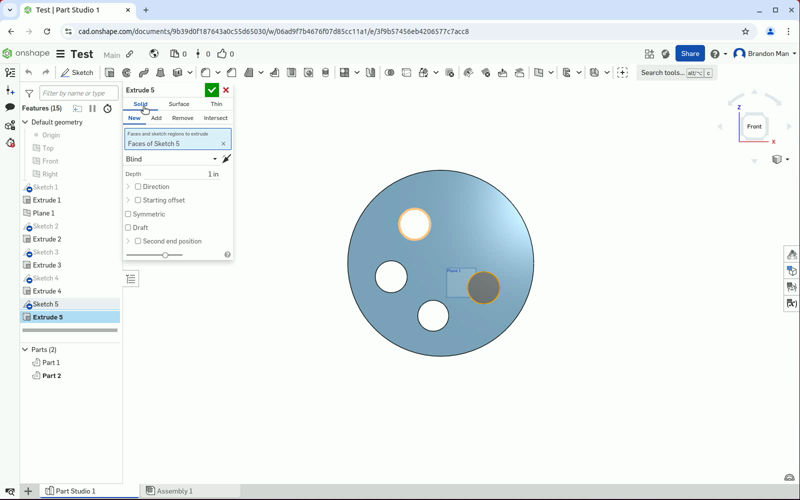
mouse_move(186, 120)
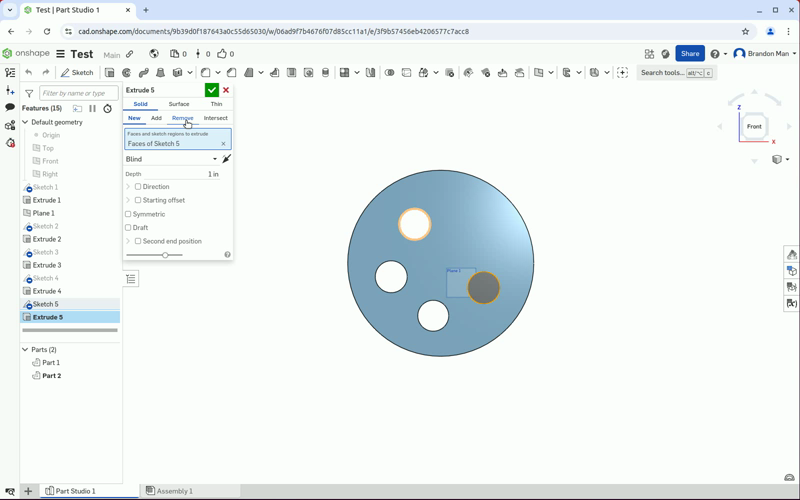
click(186, 120)
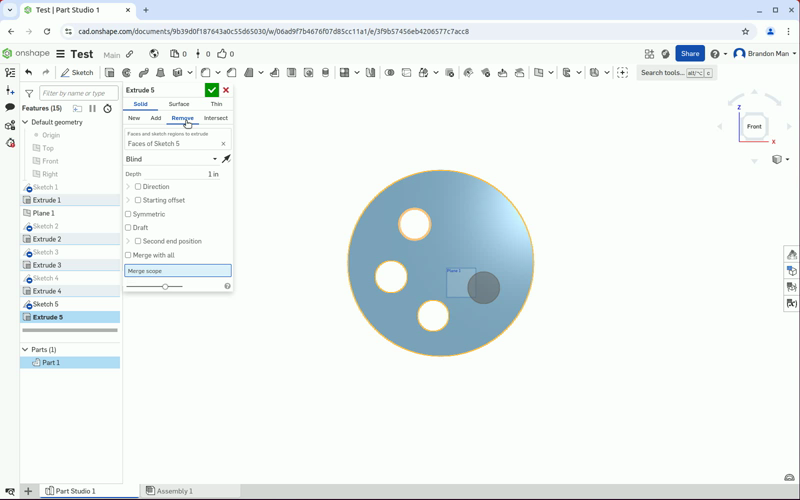
key(tab, 4)
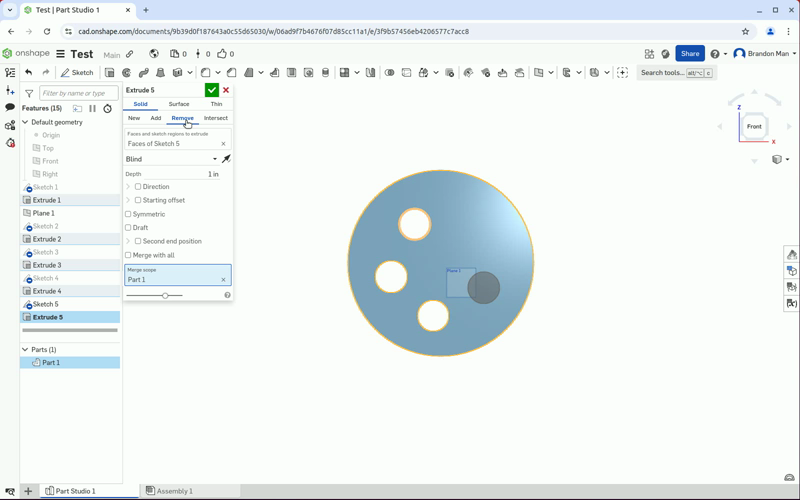
text(20.701)
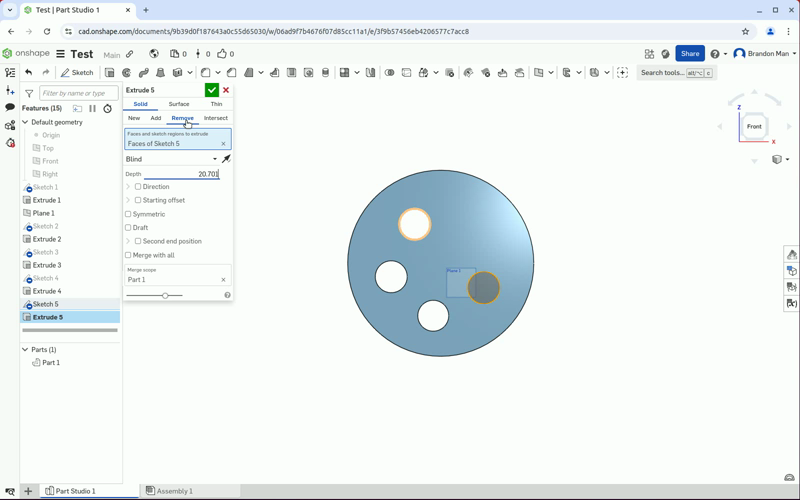
key(tab, 6)
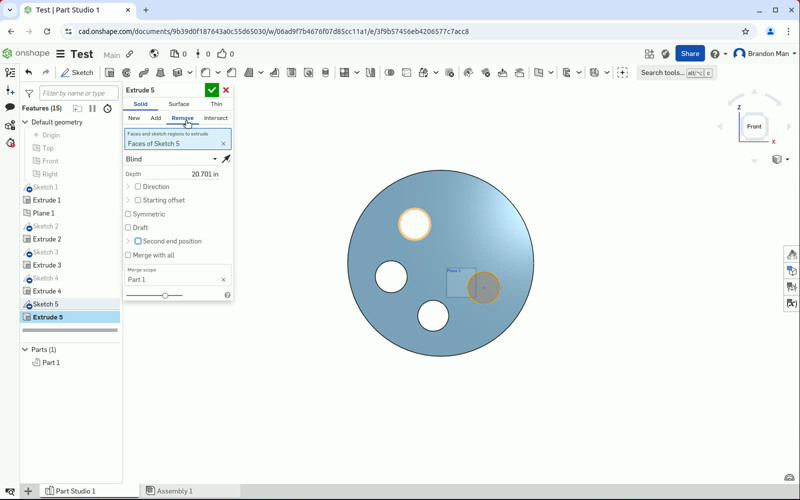
key(space)
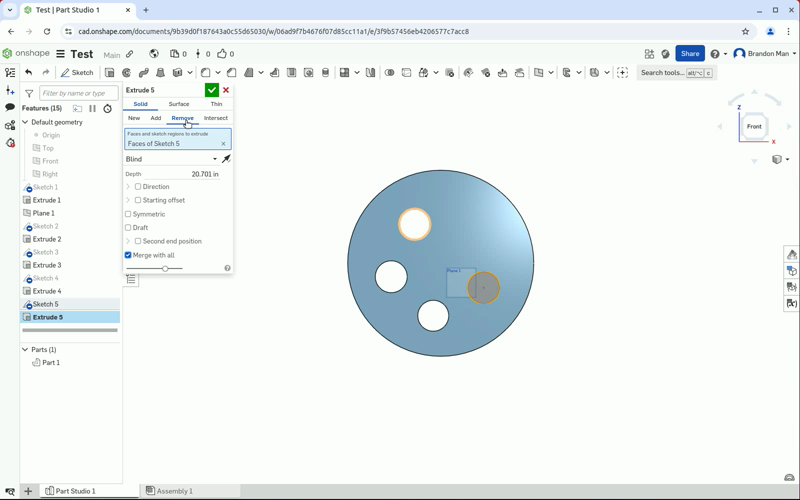
key(enter)
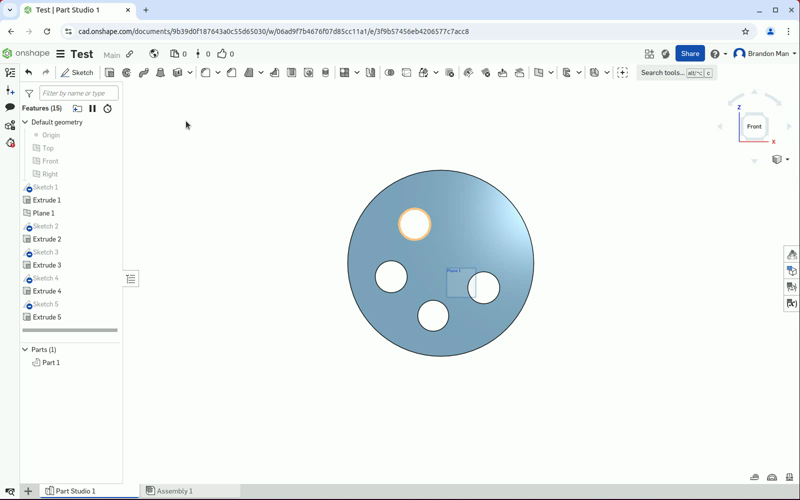
key(shift+h)
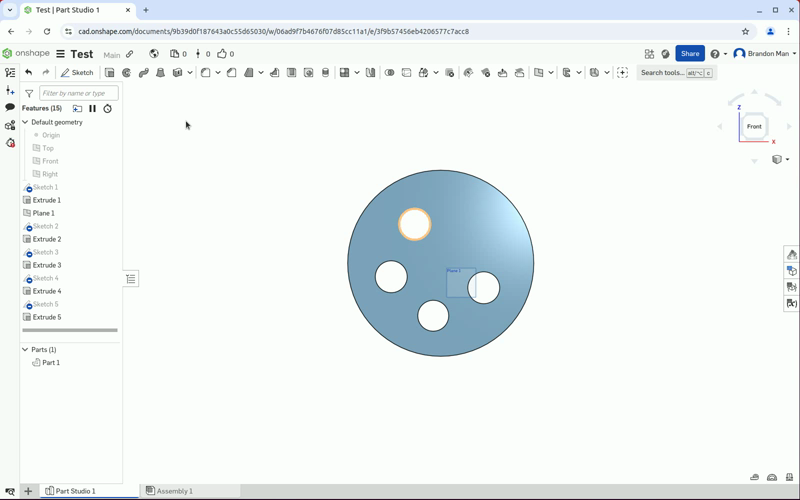
key(shift+h)
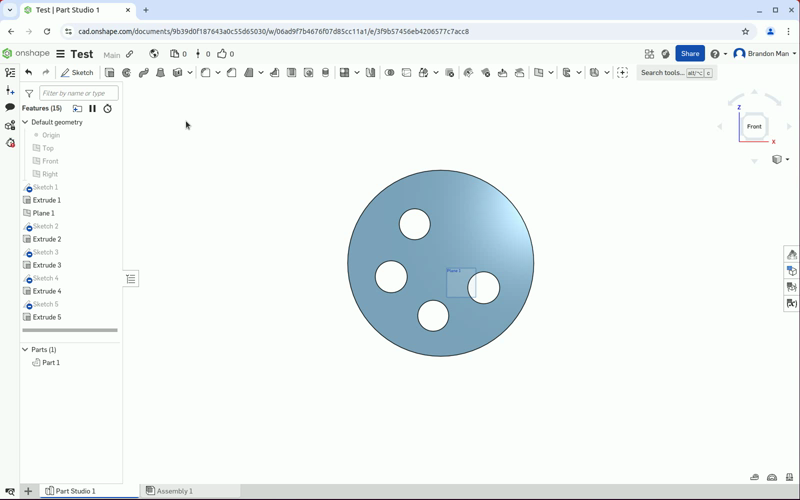
mouse_move(73, 189)
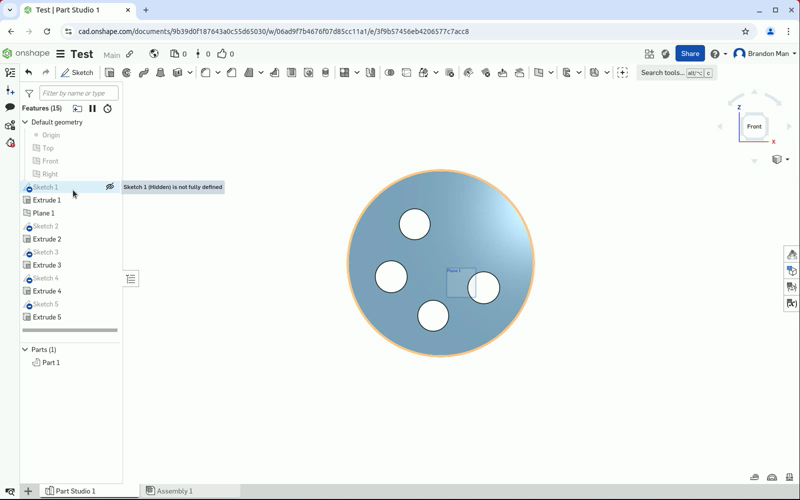
click(73, 189)
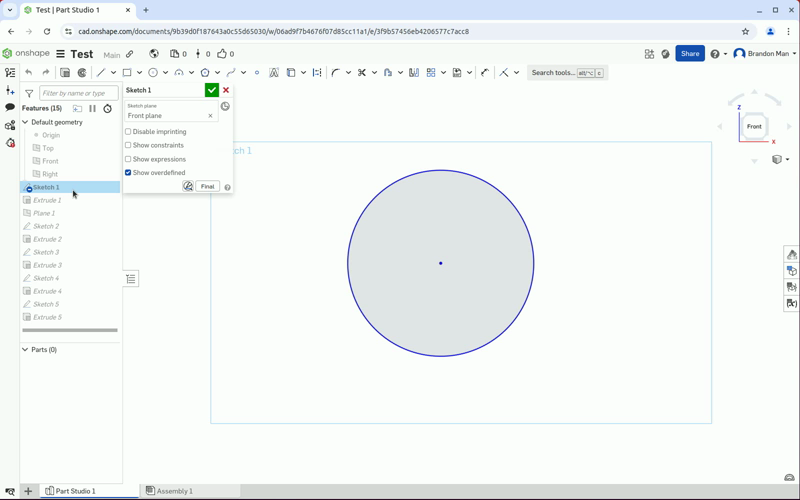
mouse_move(229, 92)
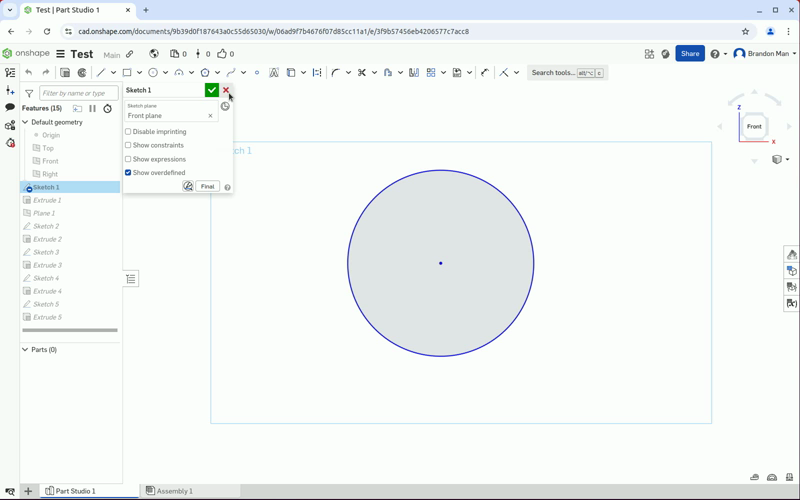
click(229, 92)
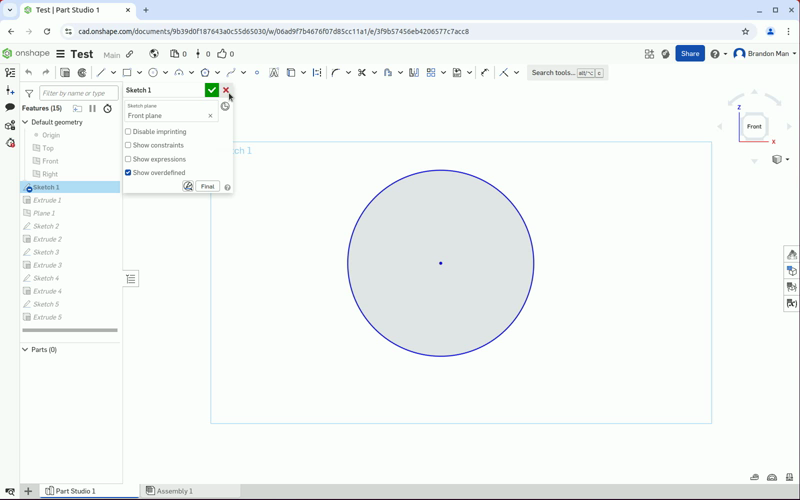
key(shift+s)
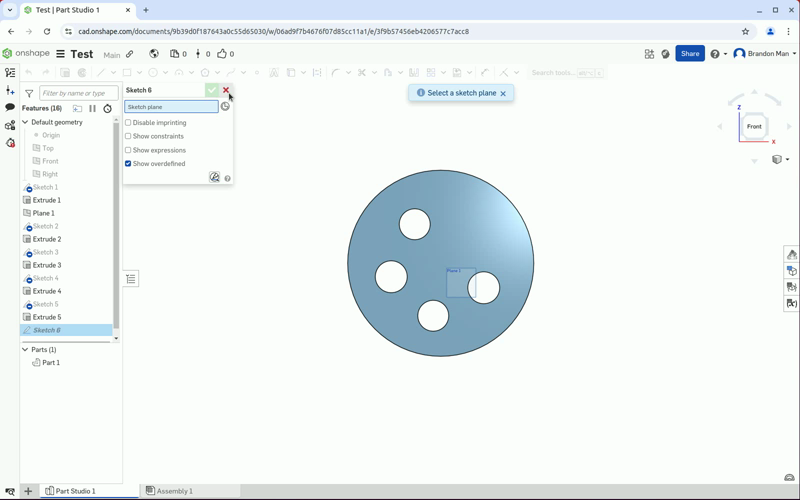
mouse_move(69, 215)
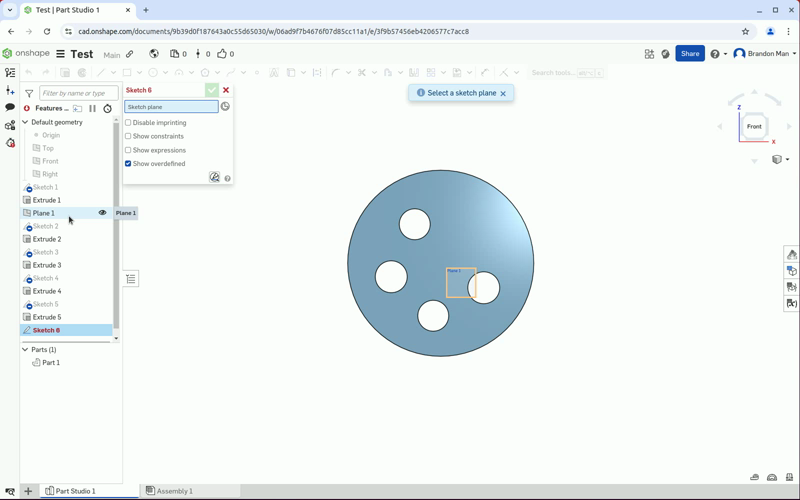
click(69, 215)
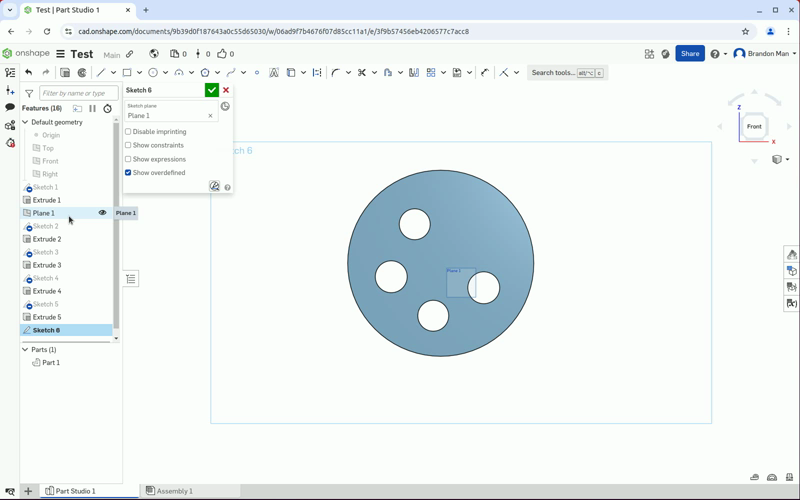
mouse_move(73, 352)
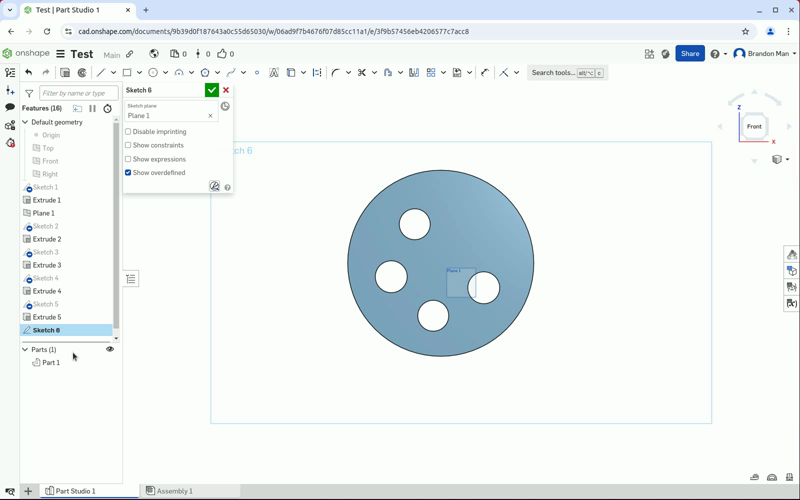
key(y)
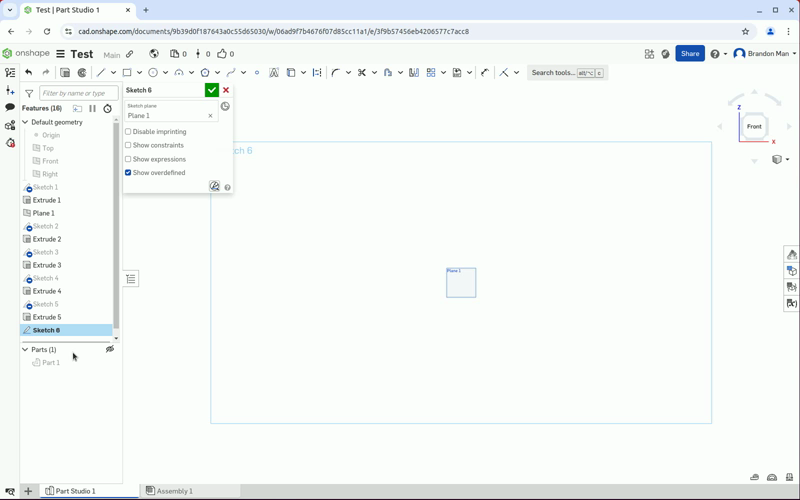
key(c)
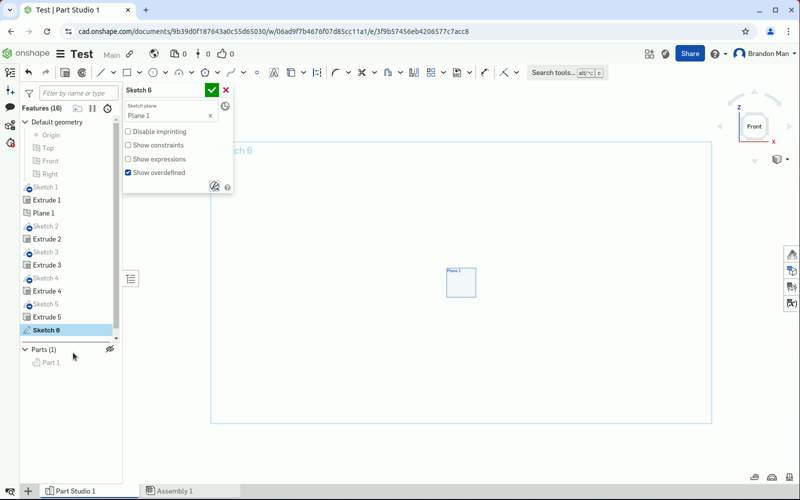
key_down(shift)
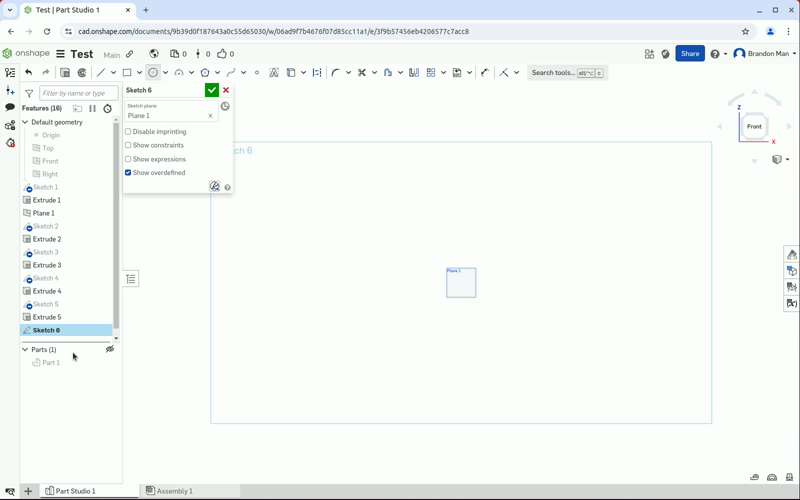
mouse_move(471, 230)
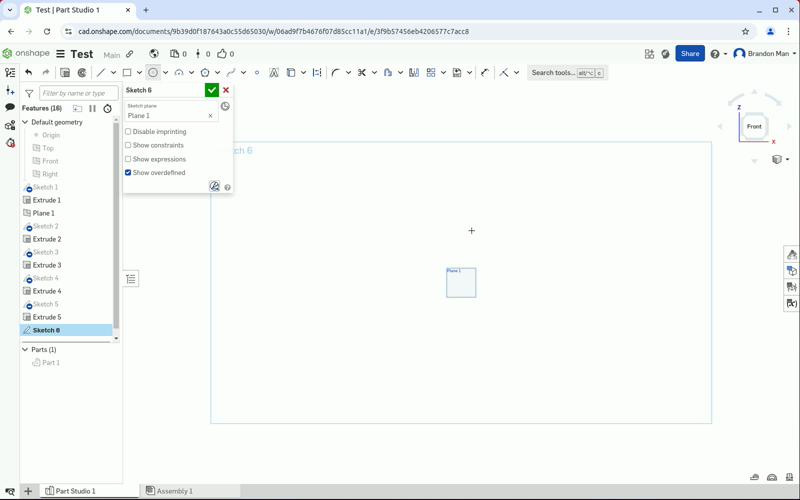
click(471, 230)
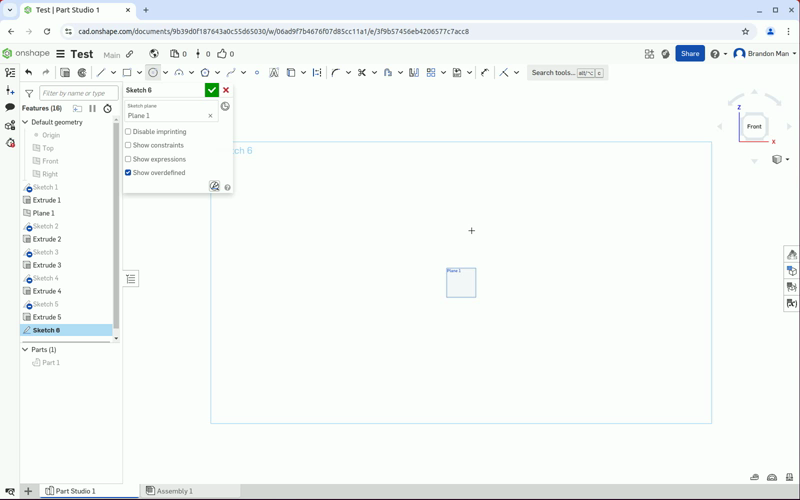
key_up(shift)
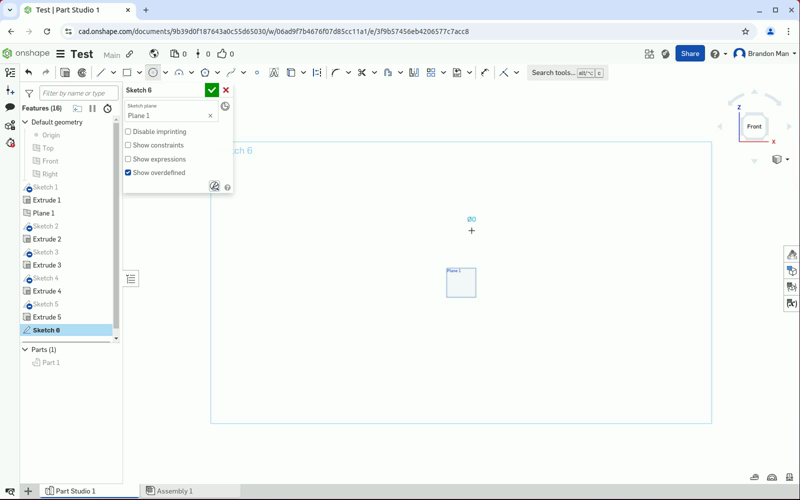
mouse_move(487, 230)
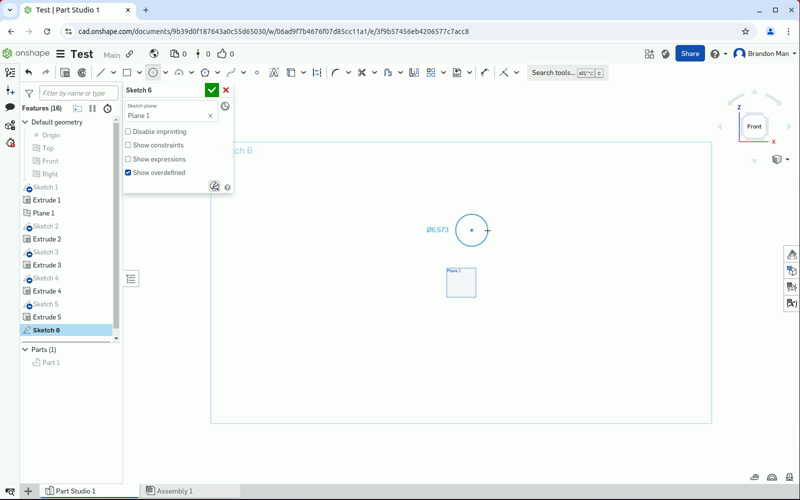
click(487, 230)
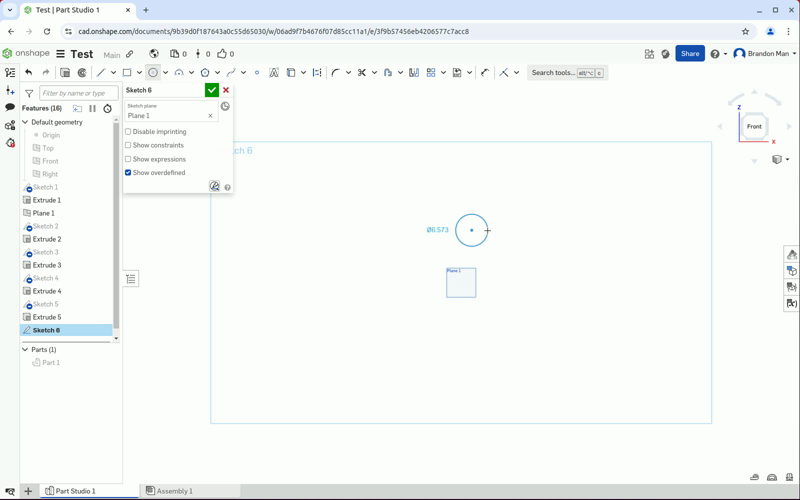
key(esc)
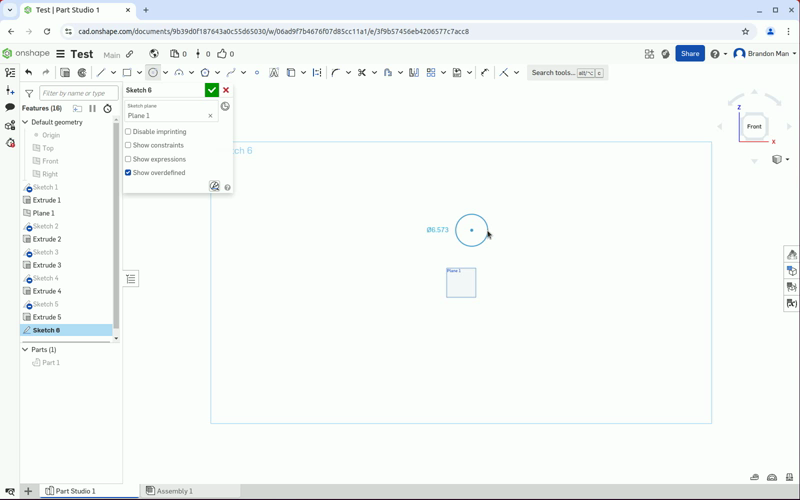
mouse_move(461, 219)
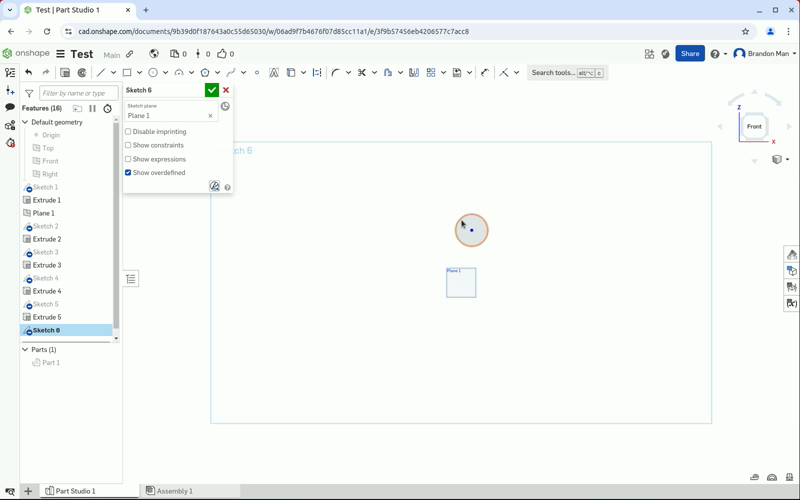
scroll(6)
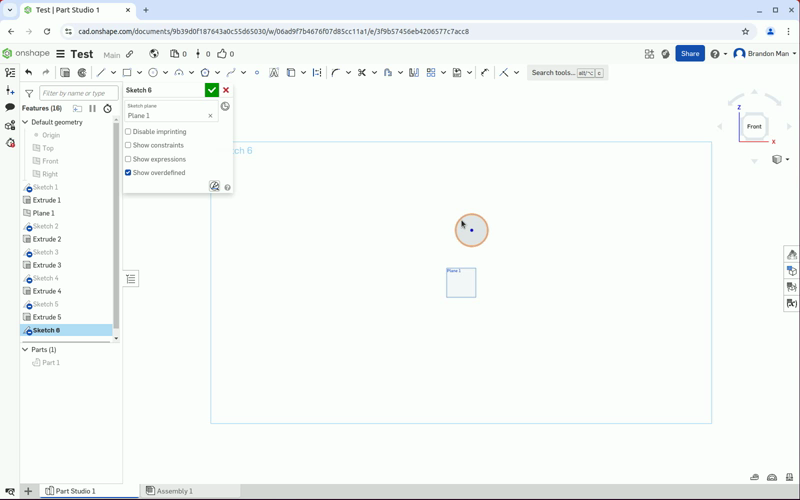
scroll(6)
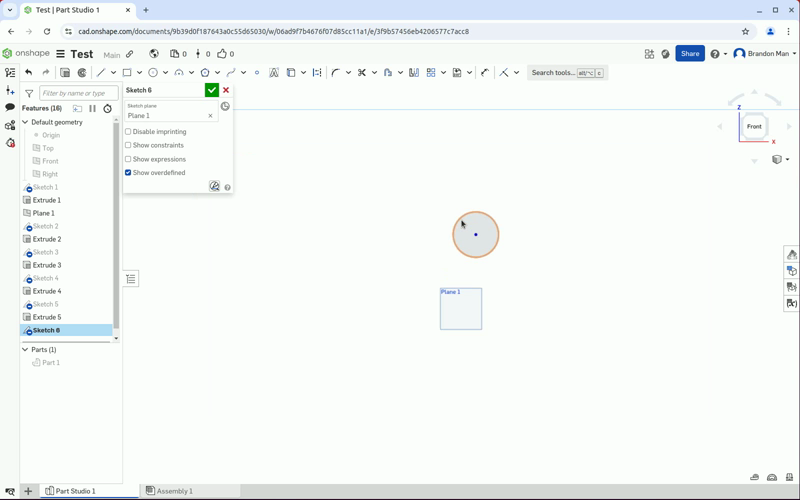
scroll(6)
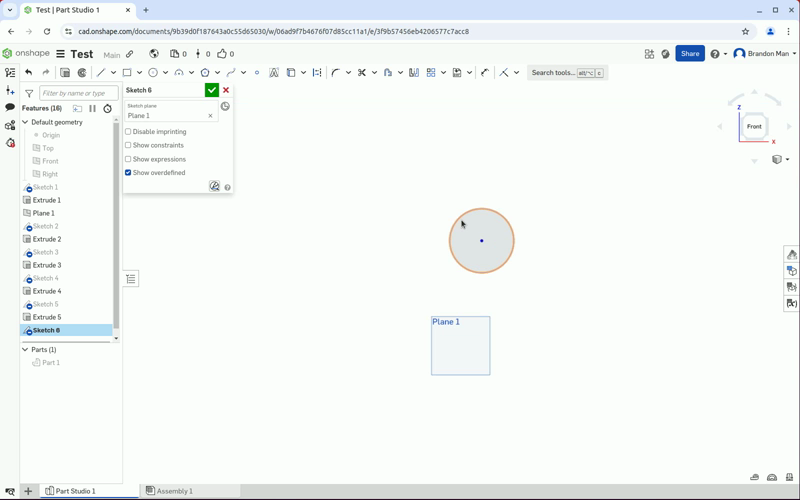
scroll(6)
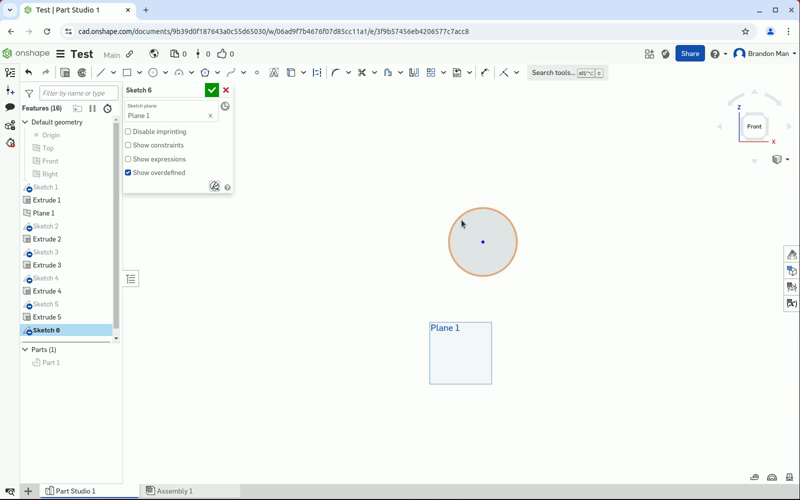
scroll(6)
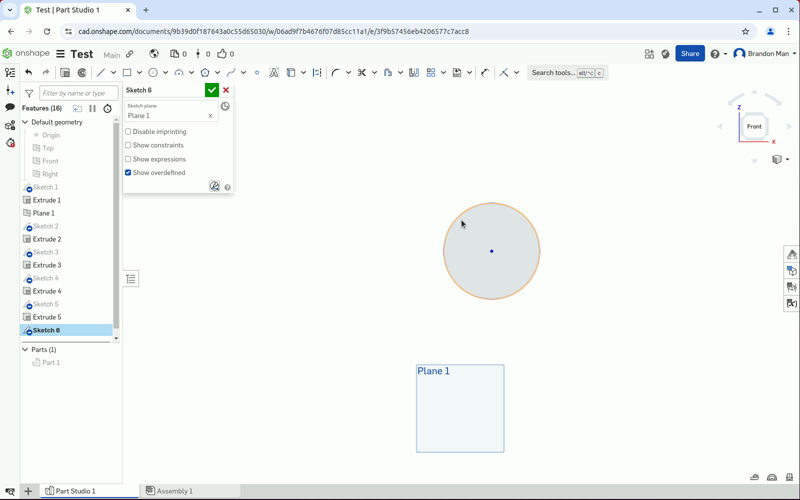
scroll(6)
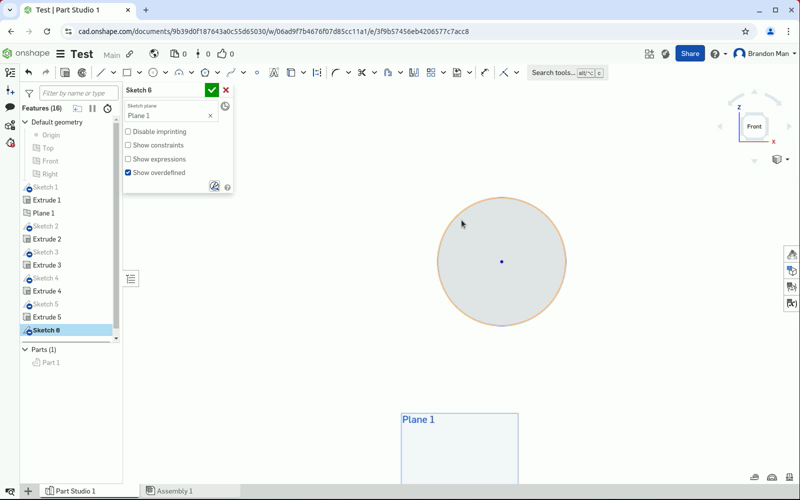
scroll(6)
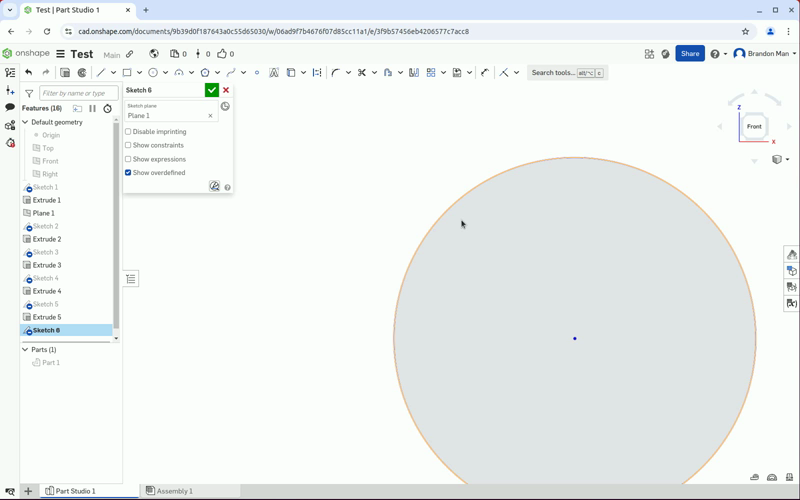
click(461, 219)
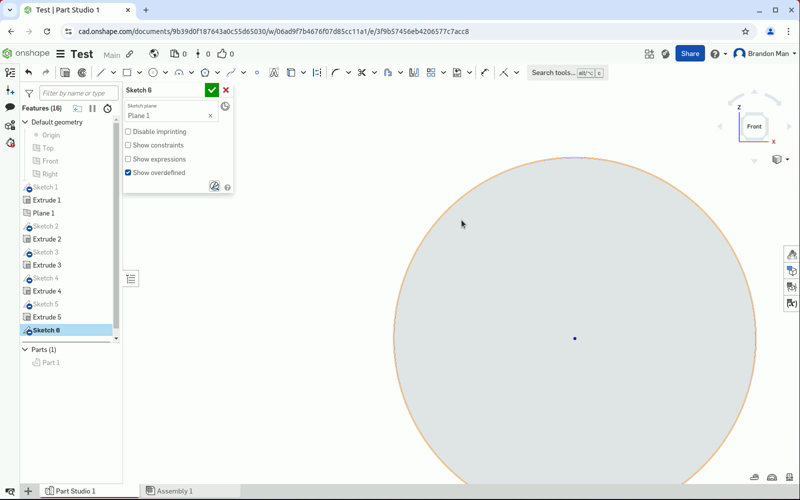
scroll(-6)
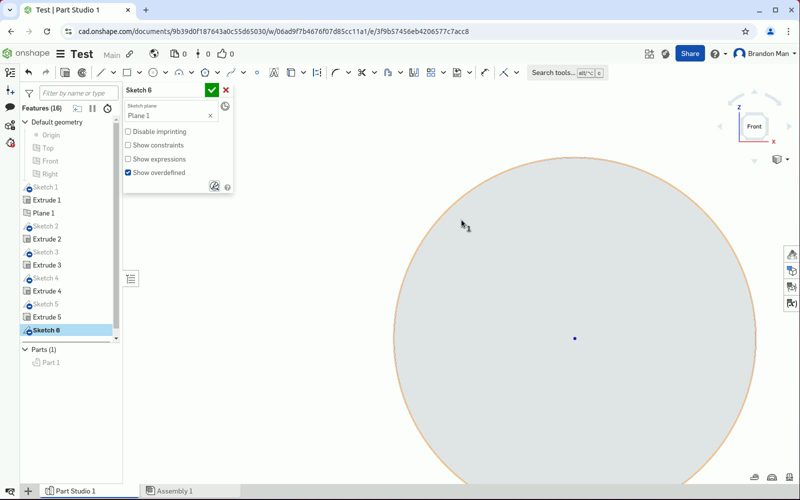
scroll(-6)
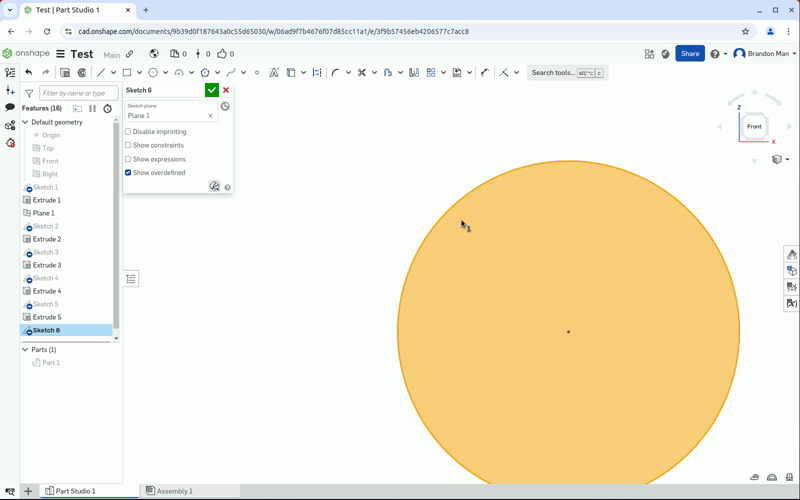
scroll(-6)
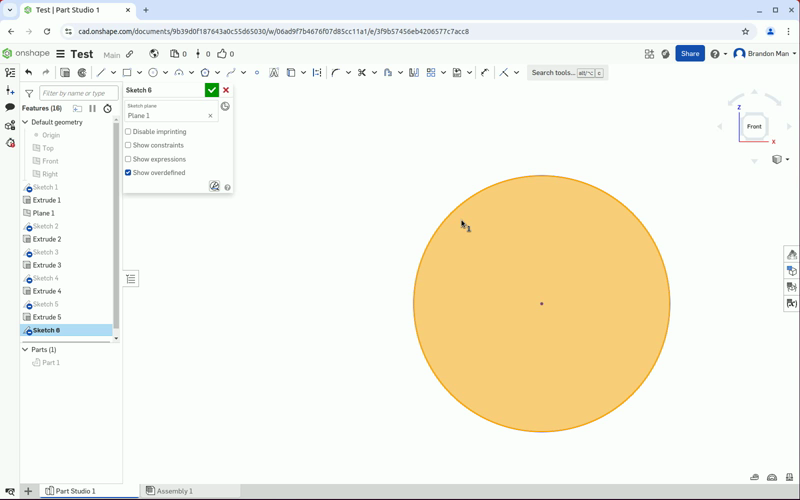
scroll(-6)
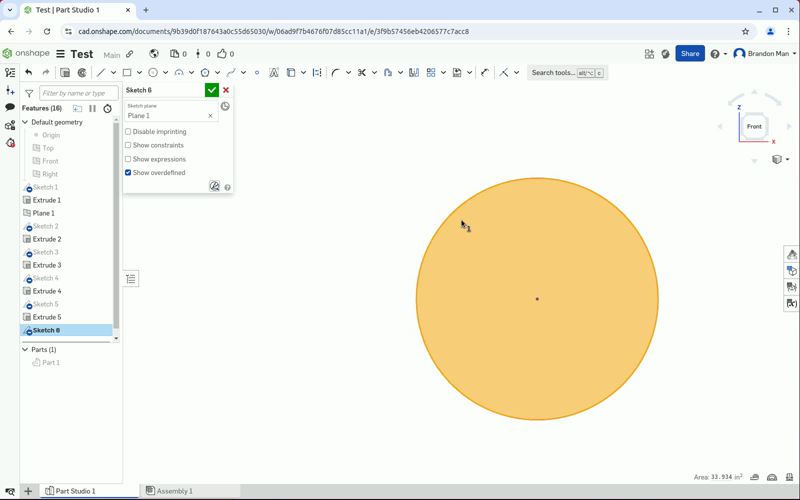
scroll(-6)
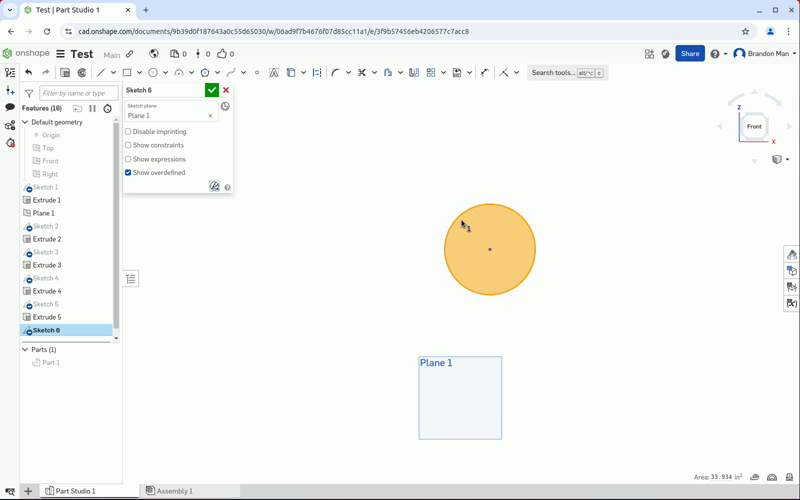
scroll(-6)
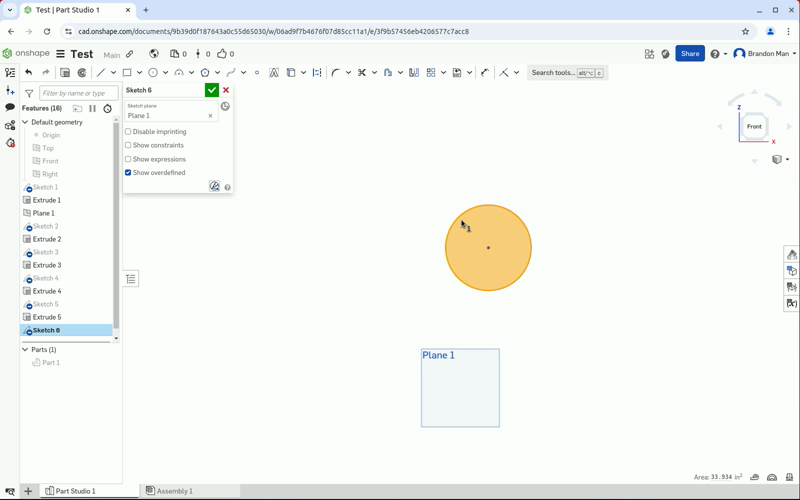
scroll(-6)
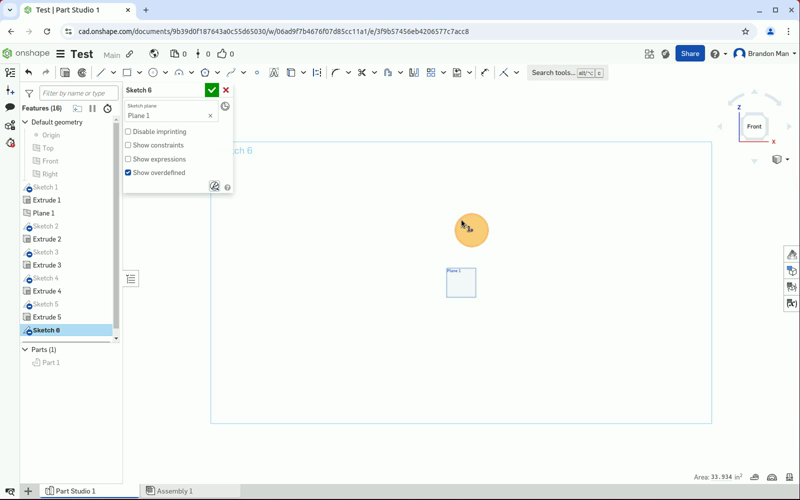
mouse_move(73, 352)
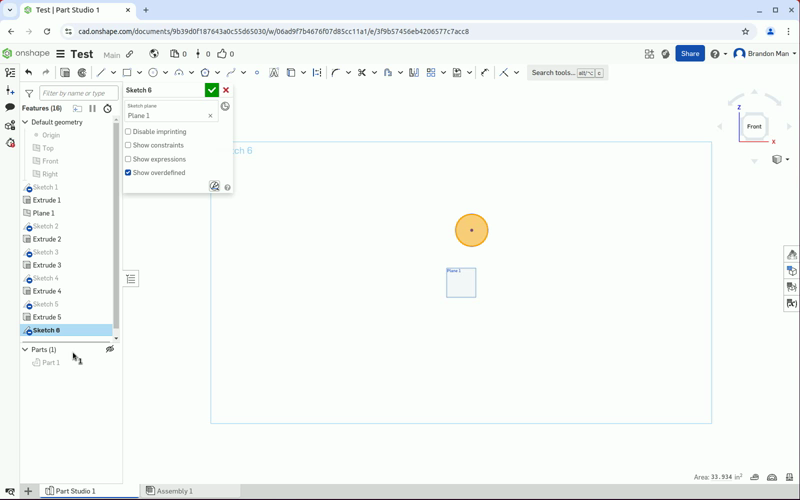
key(shift+y)
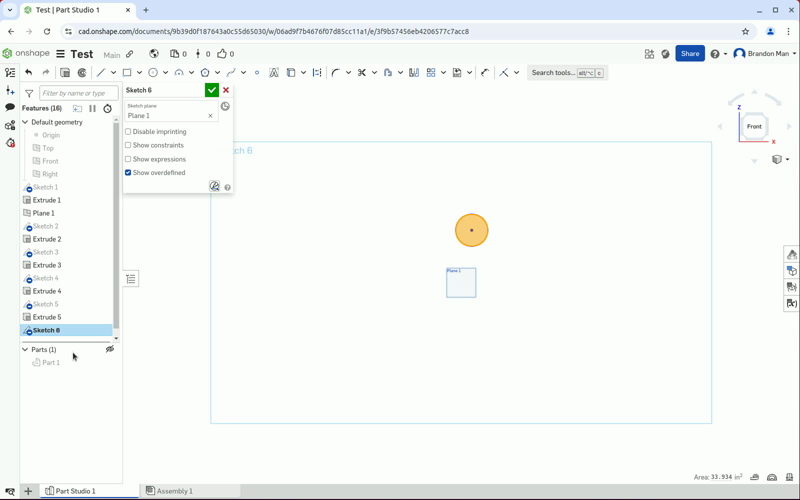
key(shift+e)
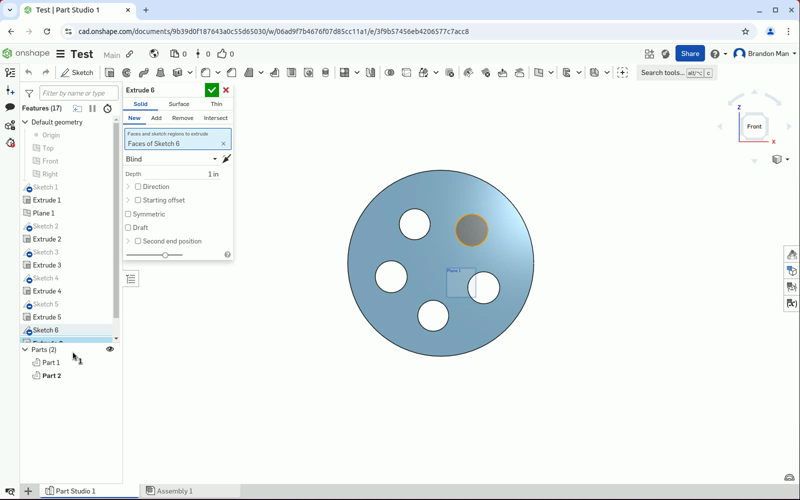
mouse_move(143, 106)
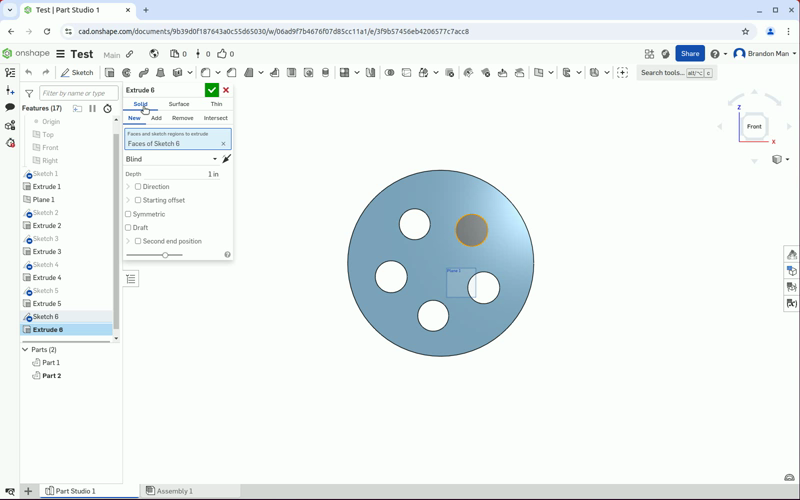
click(143, 106)
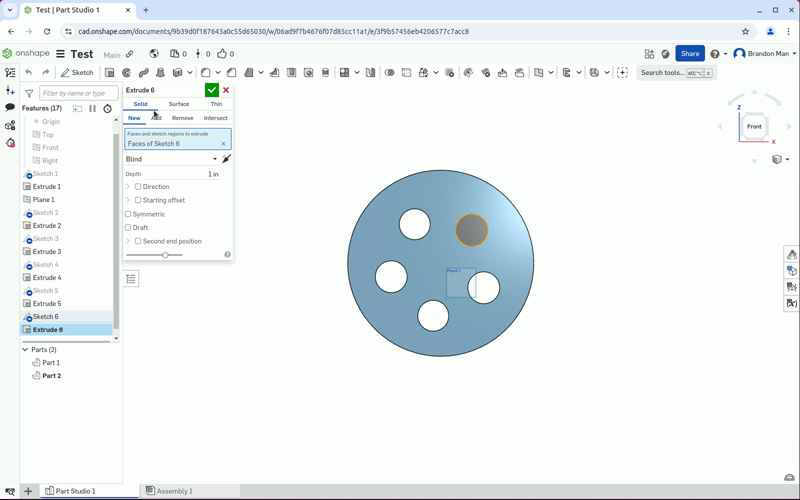
mouse_move(186, 120)
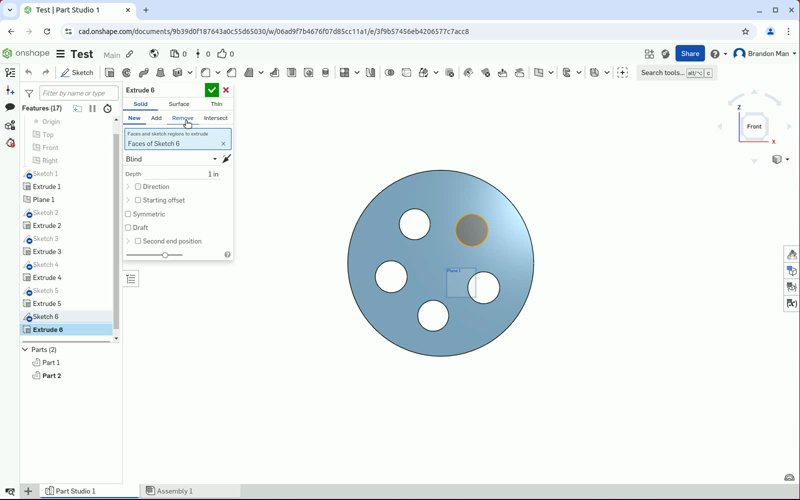
click(186, 120)
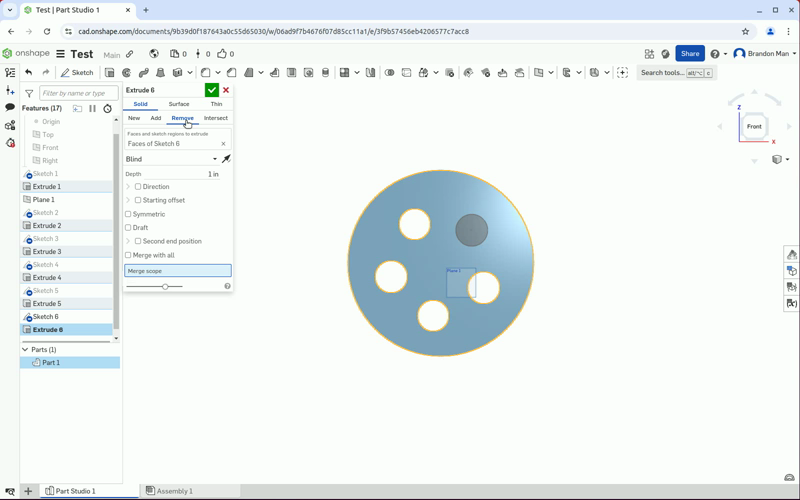
key(tab, 4)
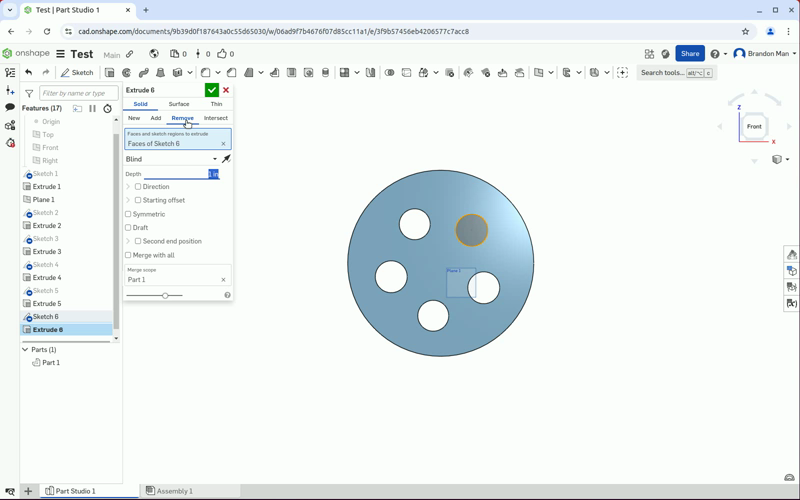
text(20.701)
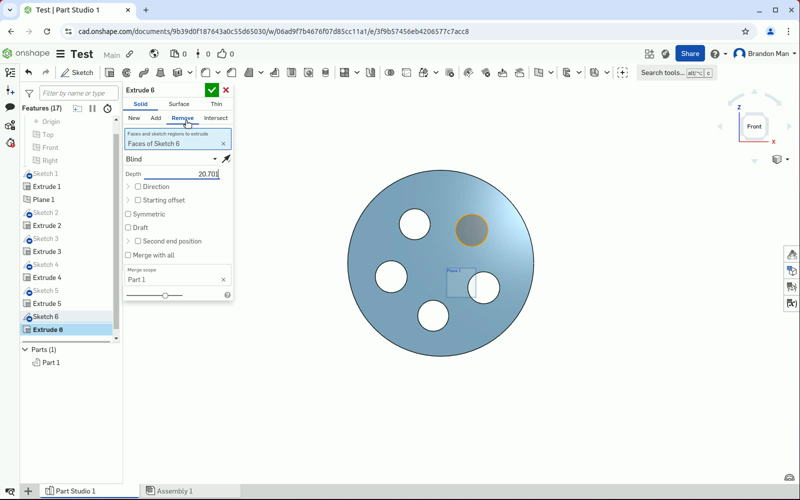
key(tab, 6)
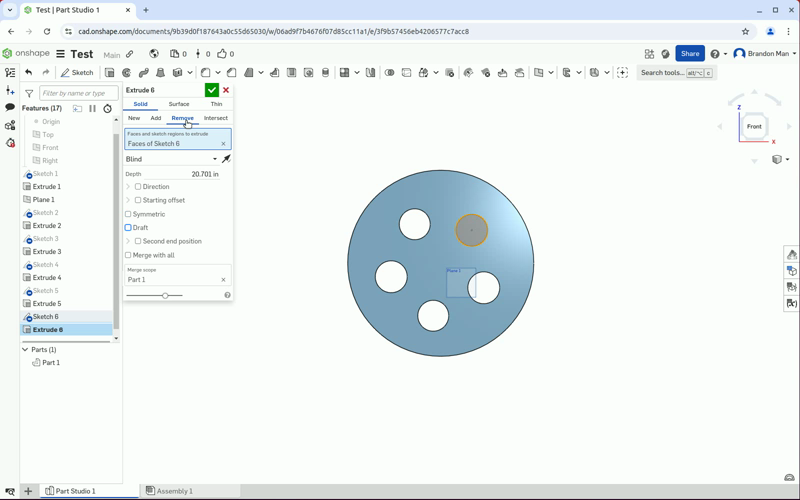
key(space)
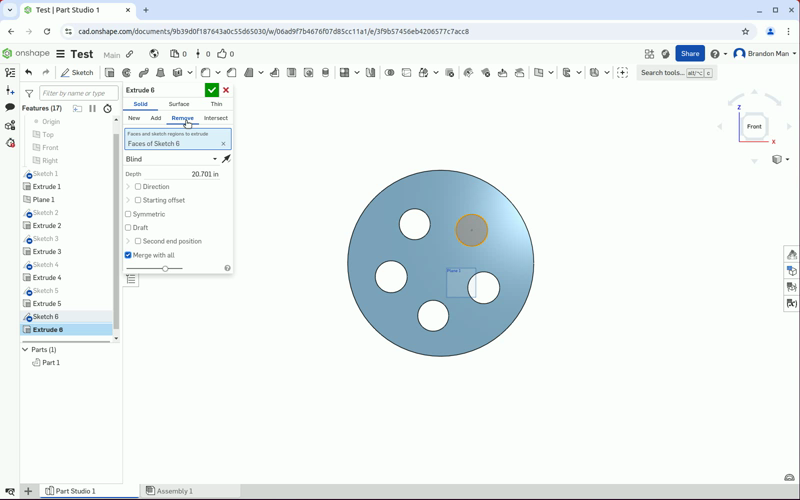
key(enter)
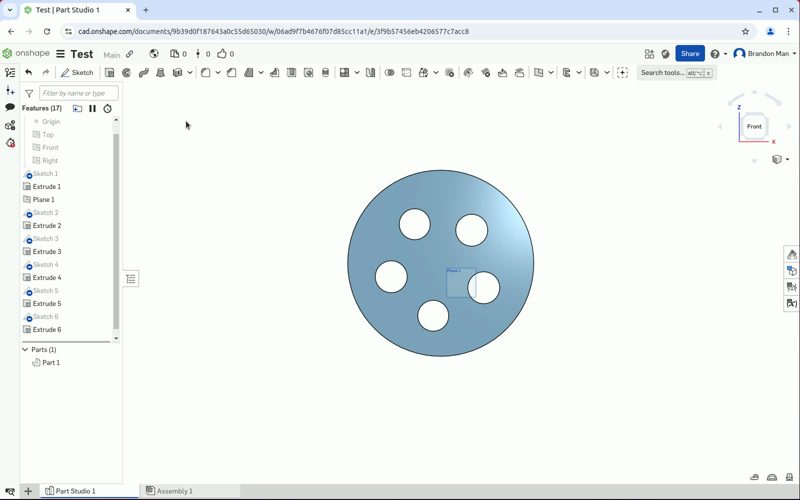
key(shift+h)
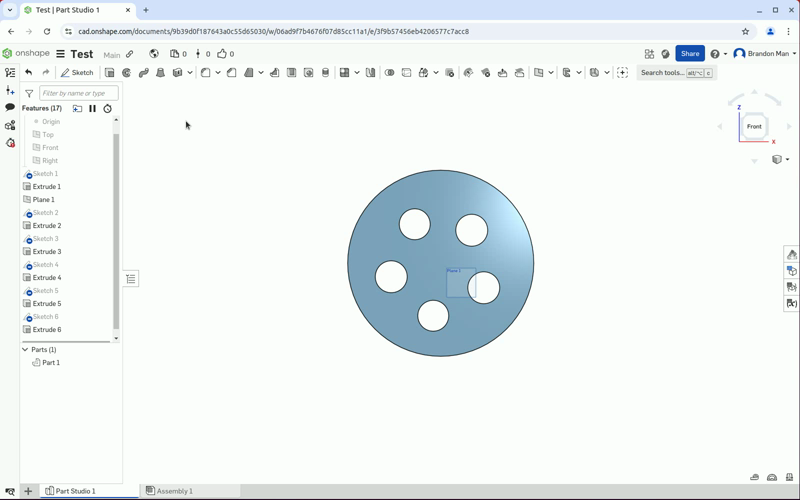
key(shift+h)
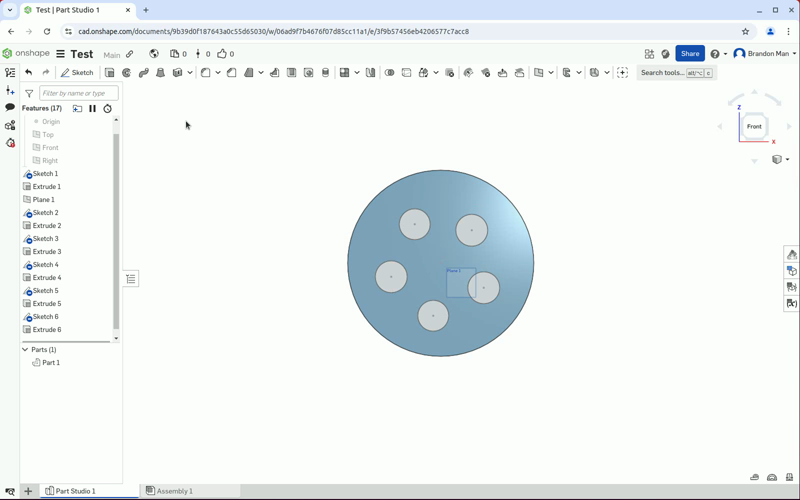
key(shift+7)
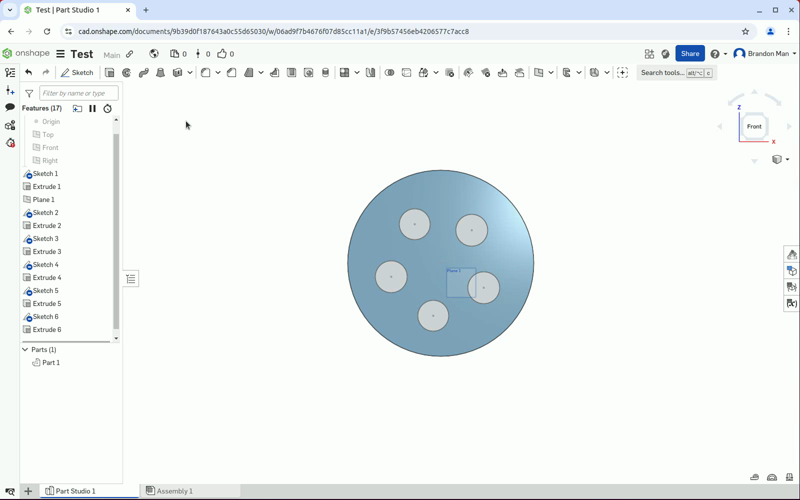
key(left, 2)
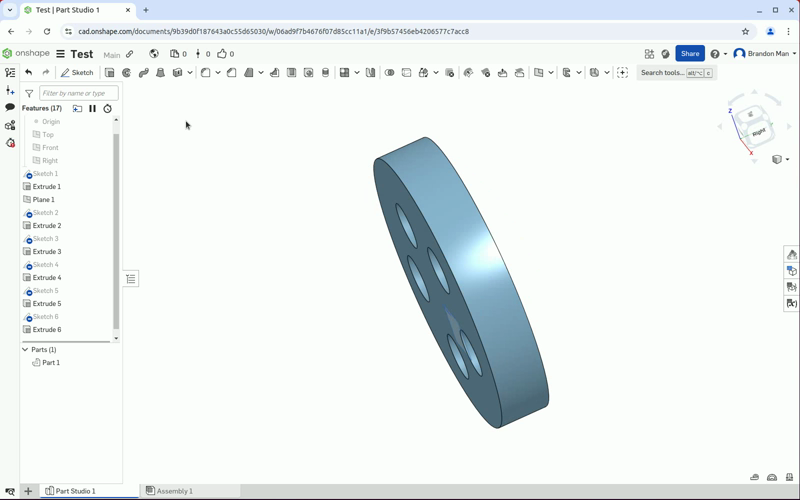
key(down, 2)
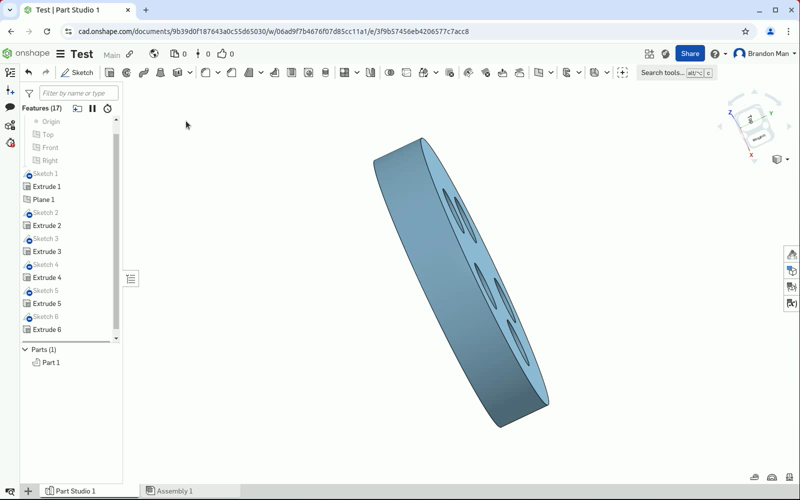
key(up, 2)
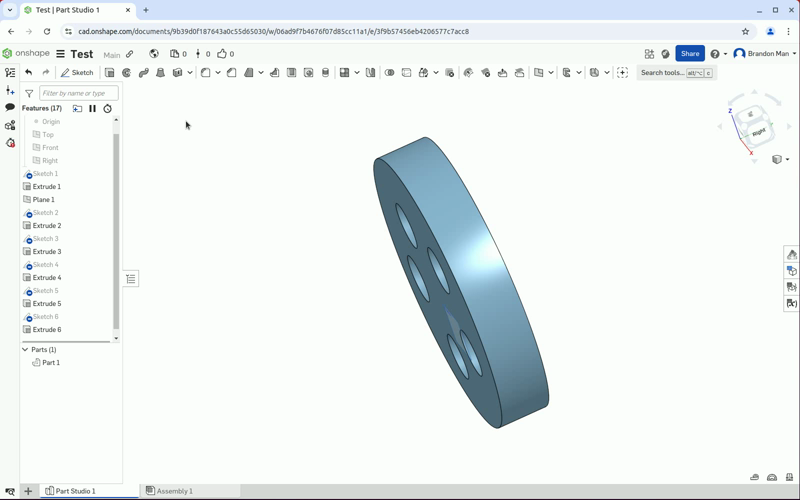
key(right, 2)
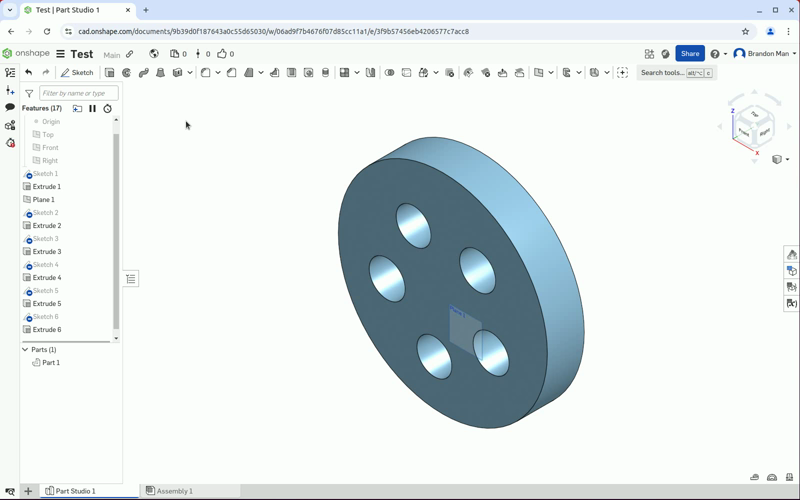
mouse_move(69, 176)
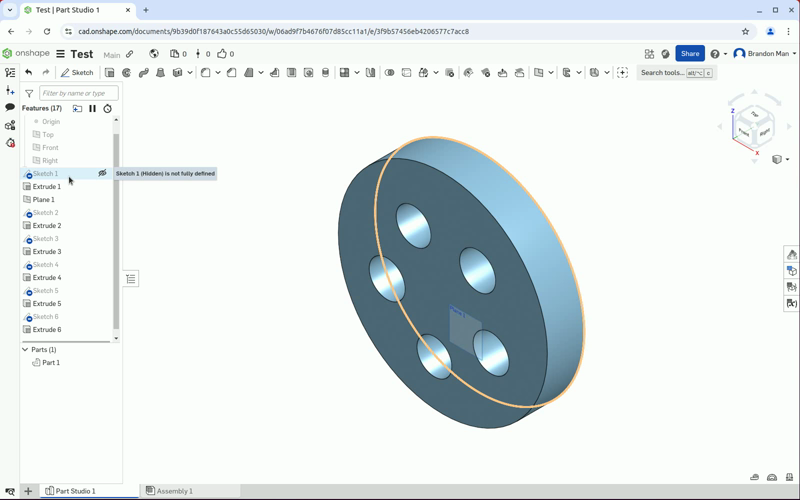
click(69, 176)